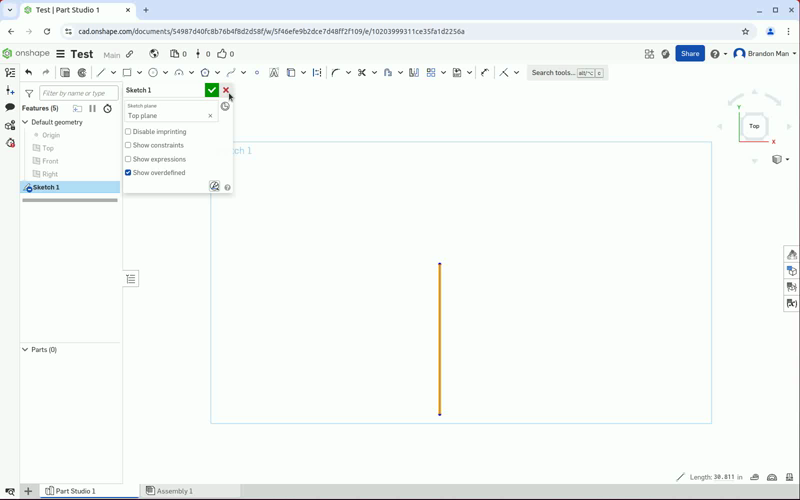
key(shift+h)
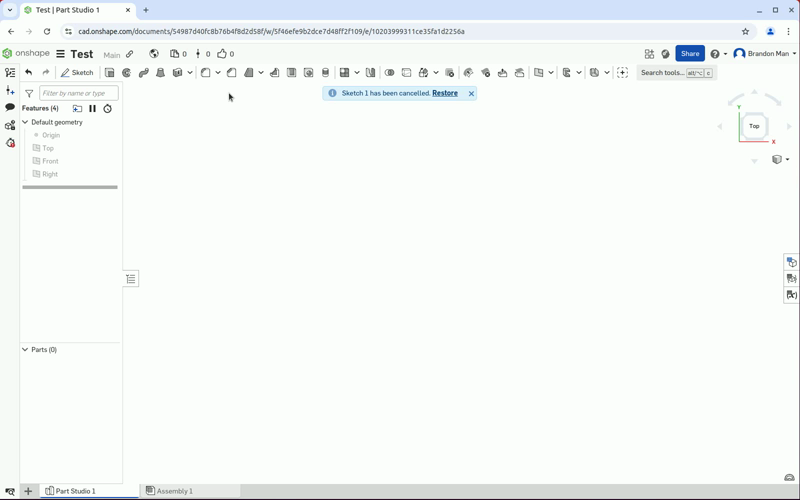
mouse_move(73, 352)
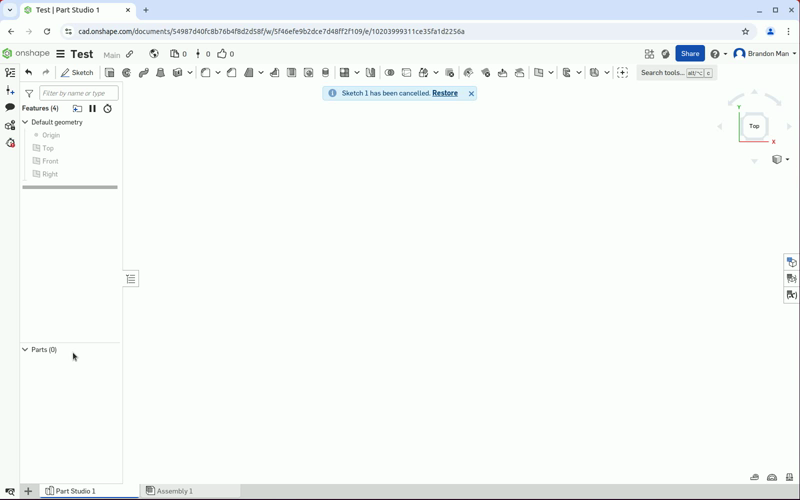
key(y)
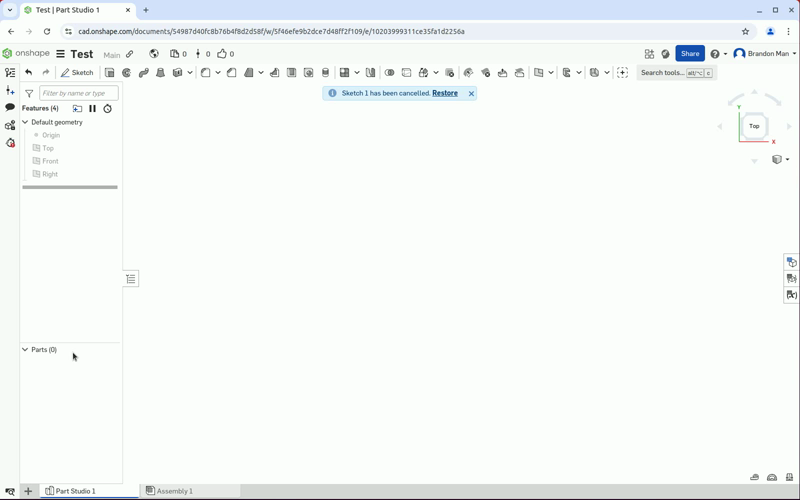
key(shift+p)
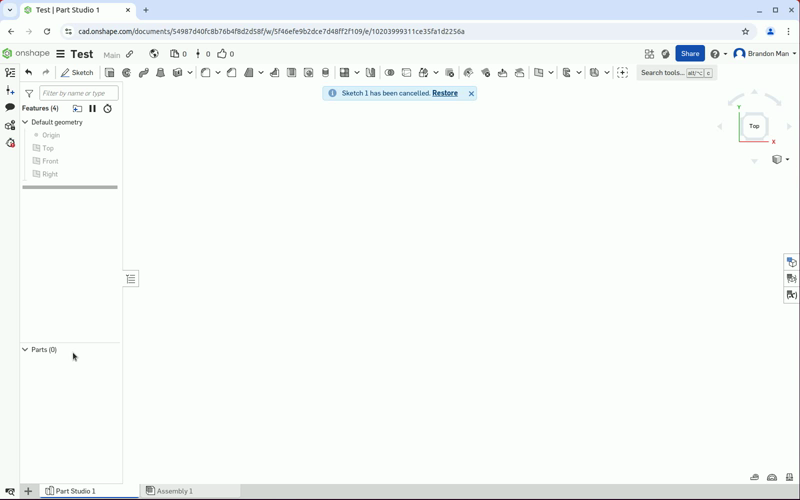
key(space)
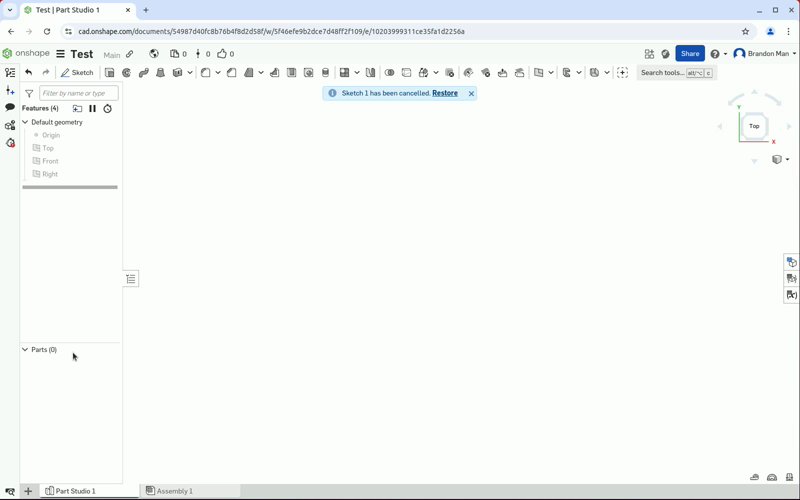
key_down(shift)
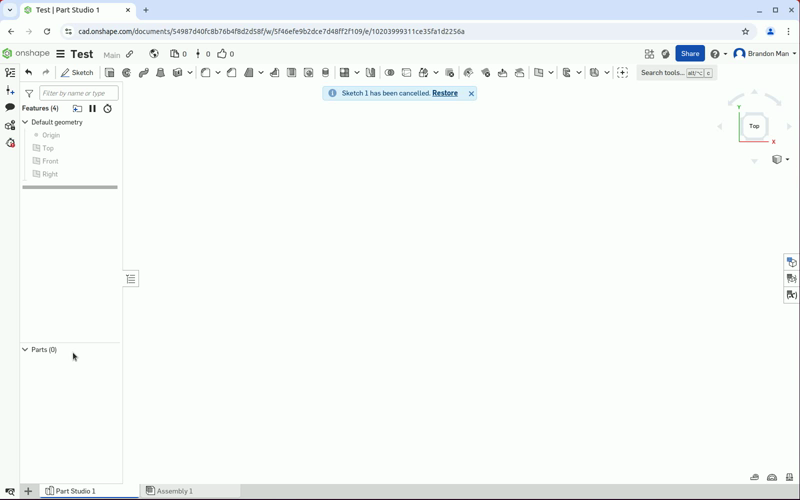
key(up)
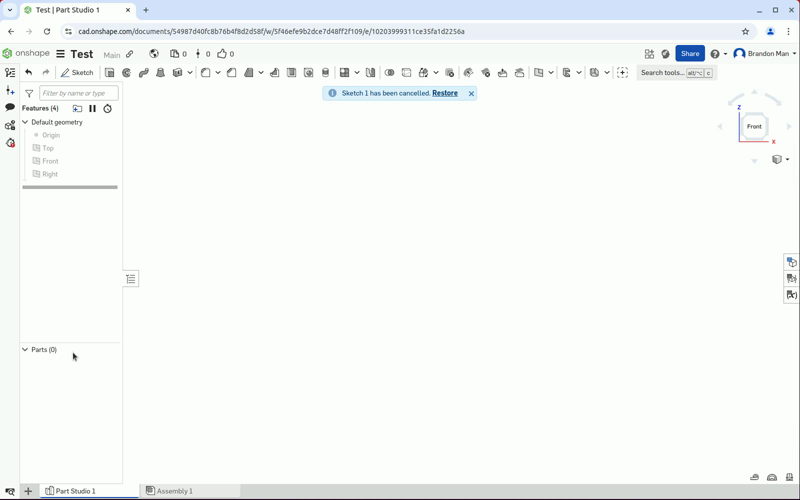
key_up(shift)
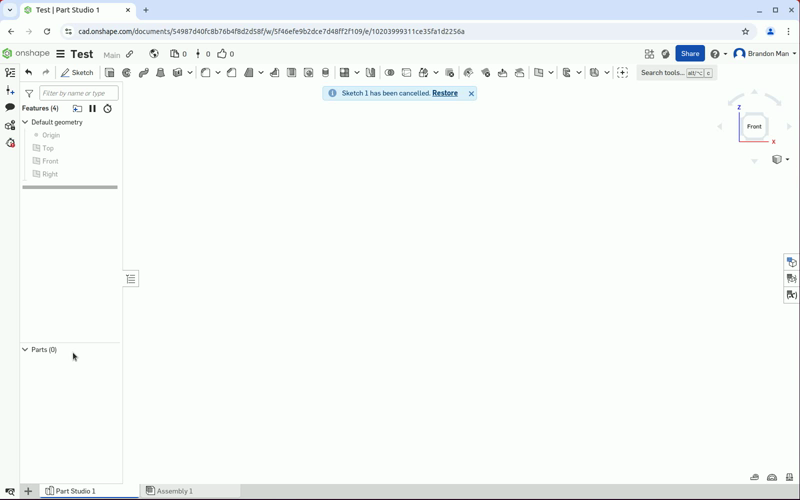
mouse_move(73, 352)
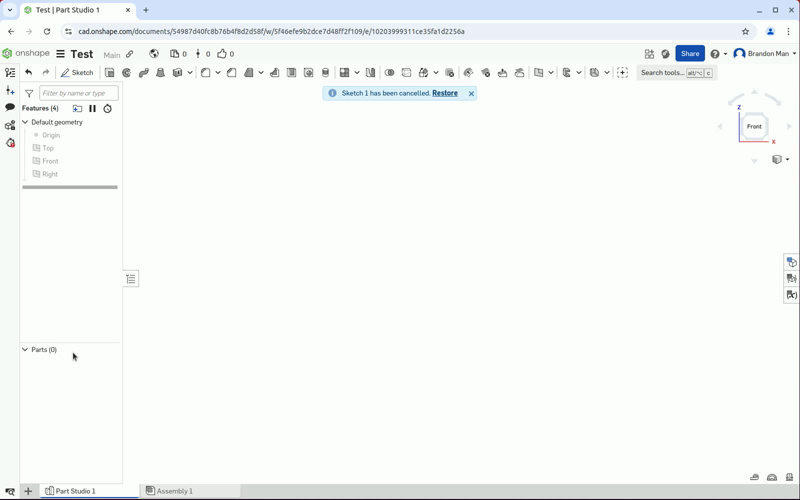
key(shift+y)
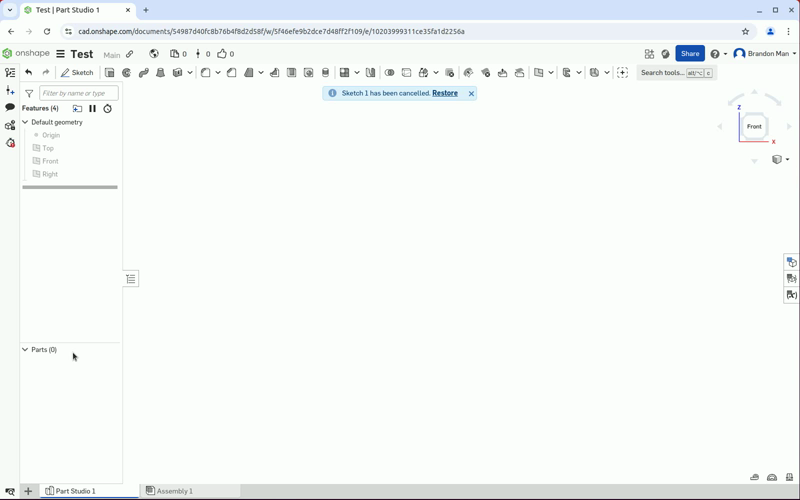
key(shift+s)
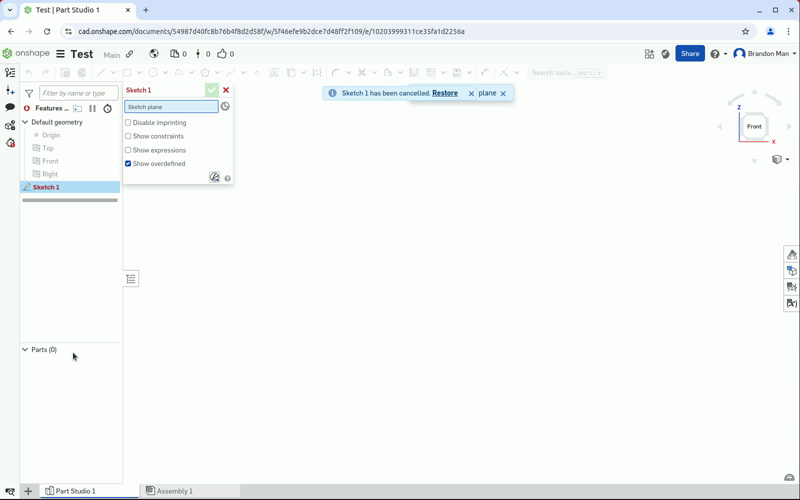
mouse_move(73, 163)
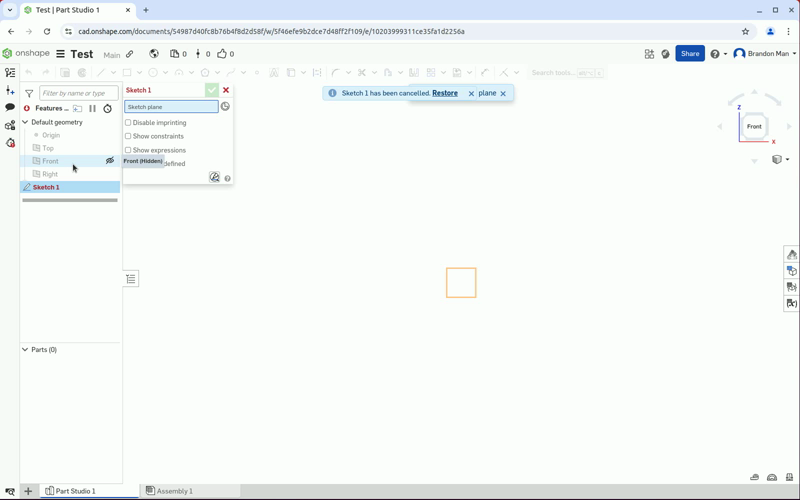
click(73, 163)
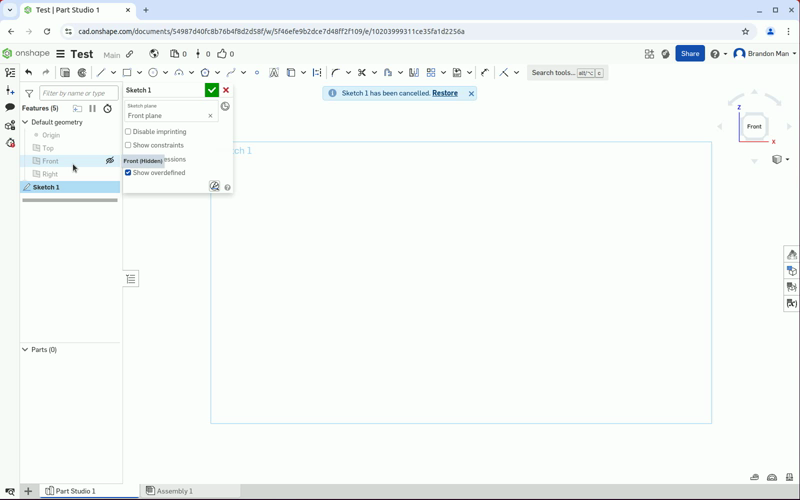
mouse_move(73, 352)
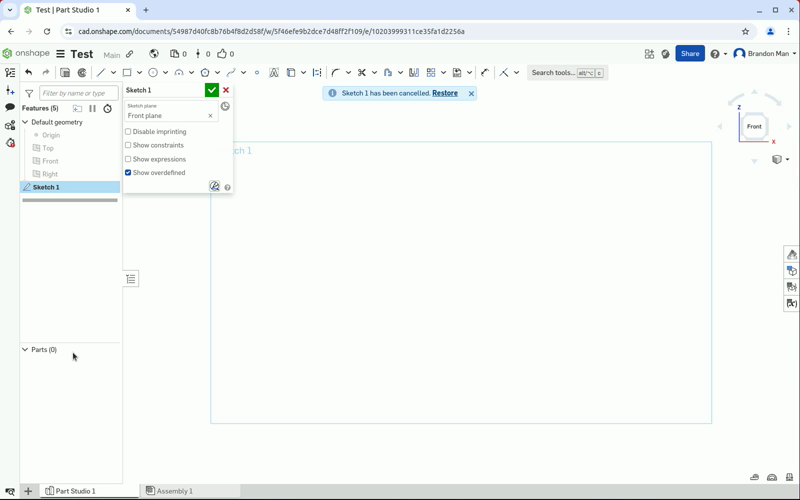
key(y)
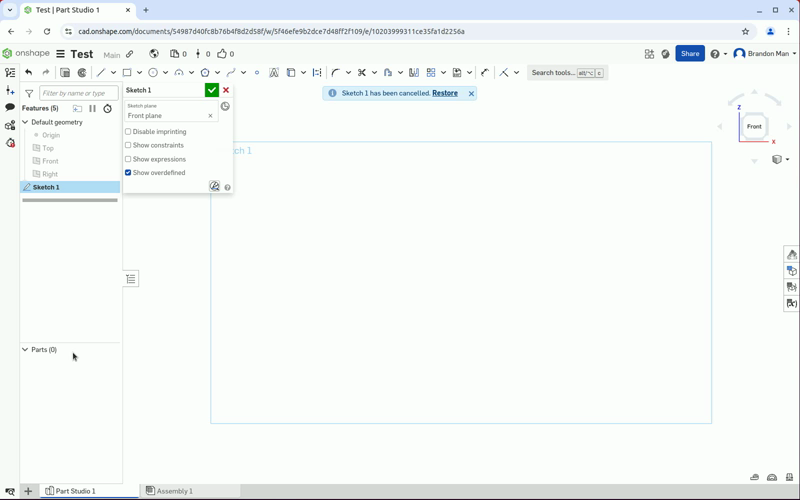
key(l)
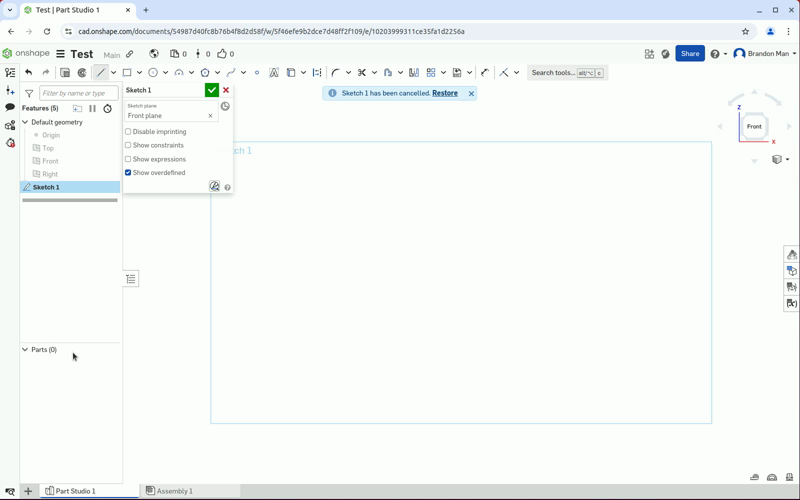
key_down(shift)
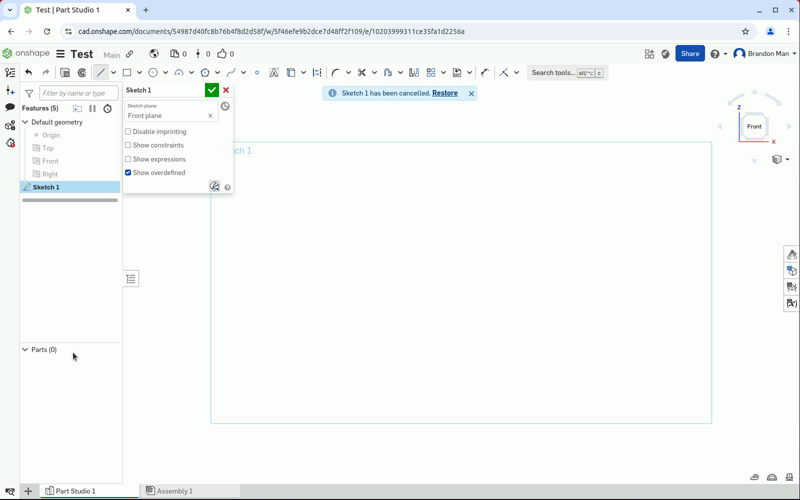
mouse_move(363, 251)
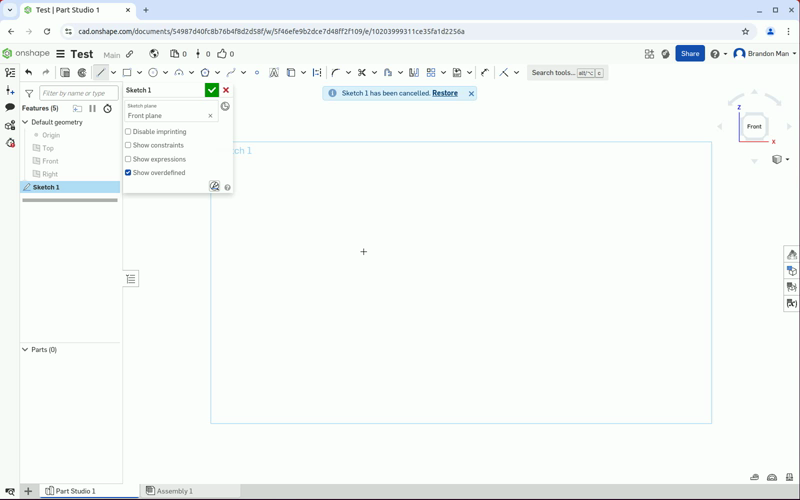
click(363, 251)
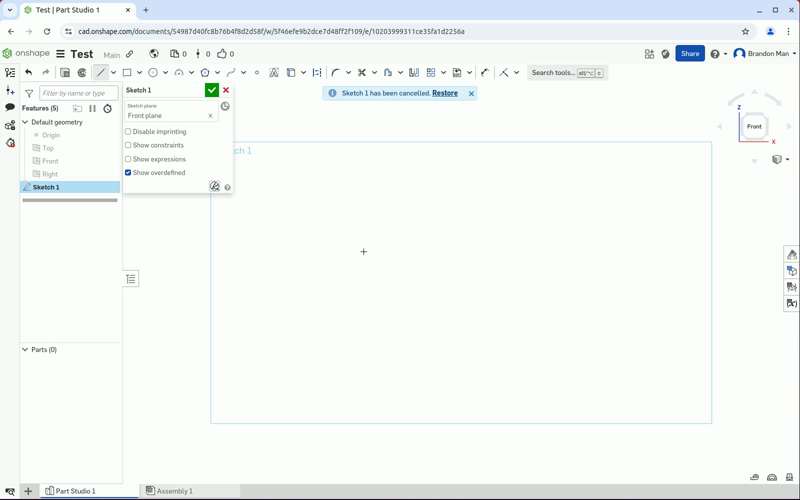
key_up(shift)
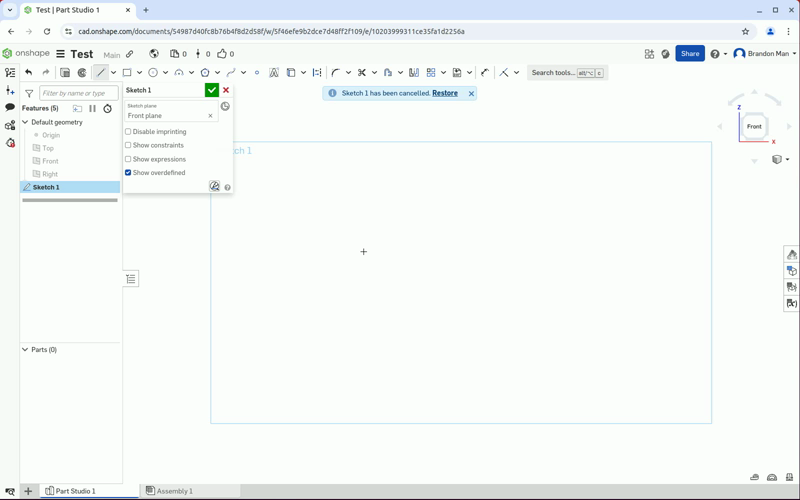
key_down(shift)
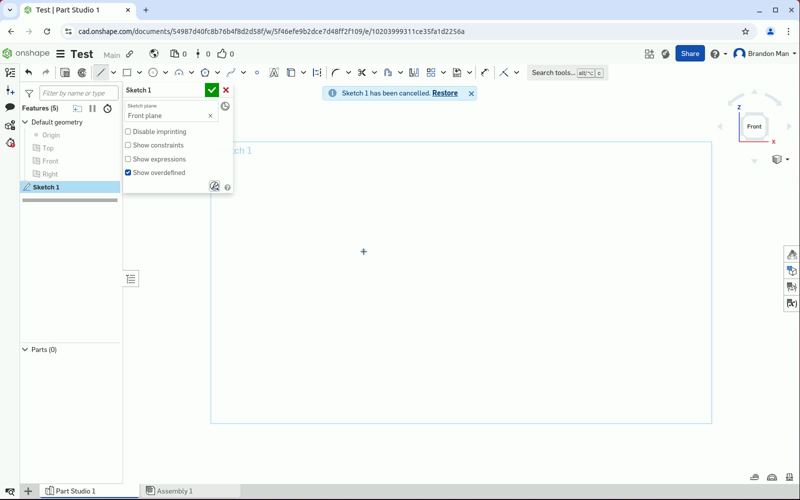
mouse_move(393, 251)
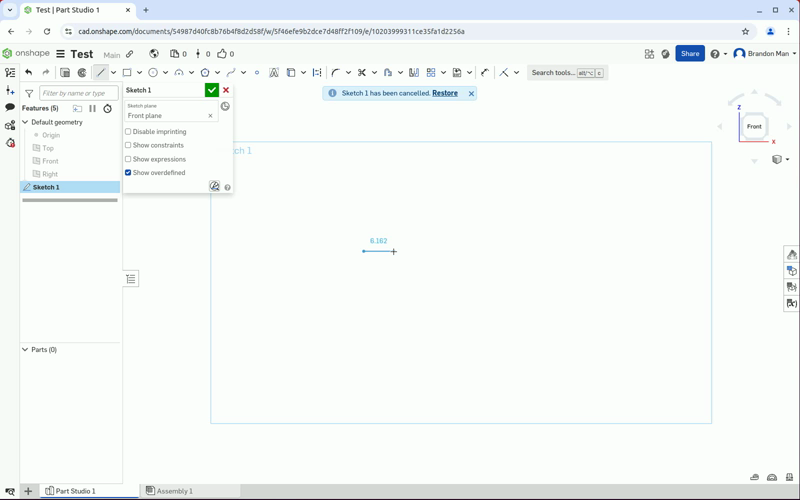
mouse_move(391, 251)
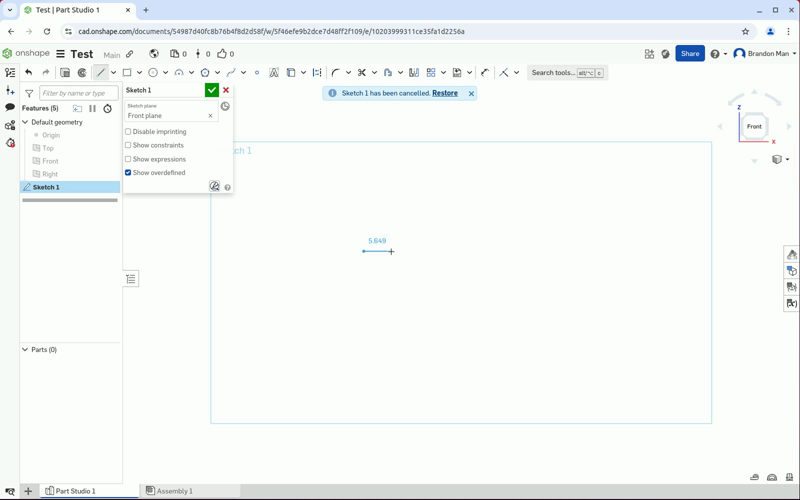
click(391, 251)
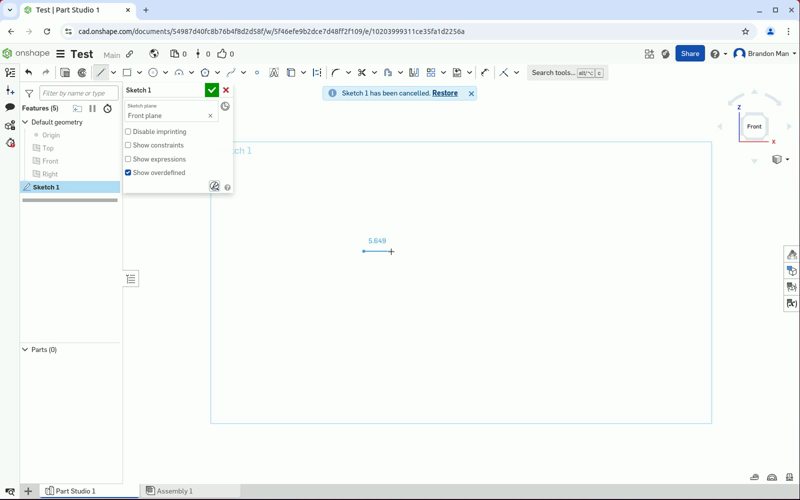
key_up(shift)
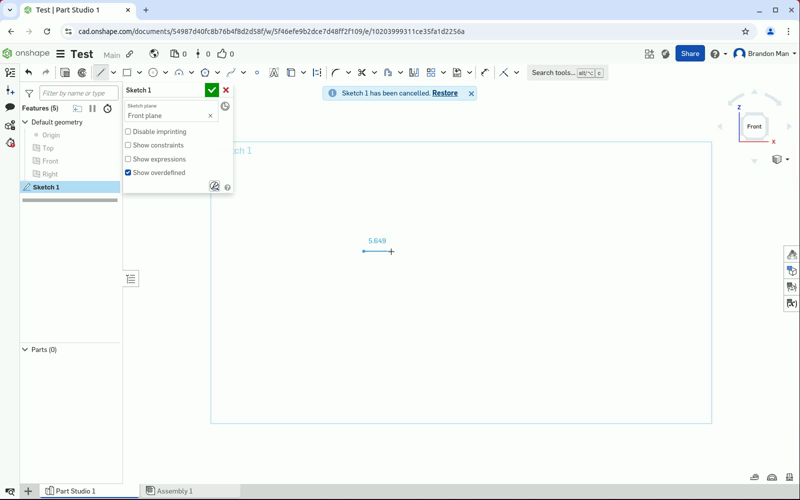
key_down(shift)
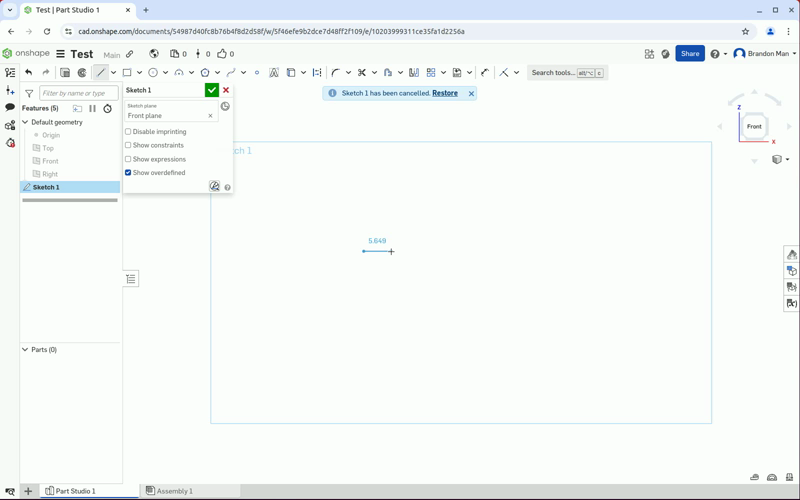
mouse_move(421, 251)
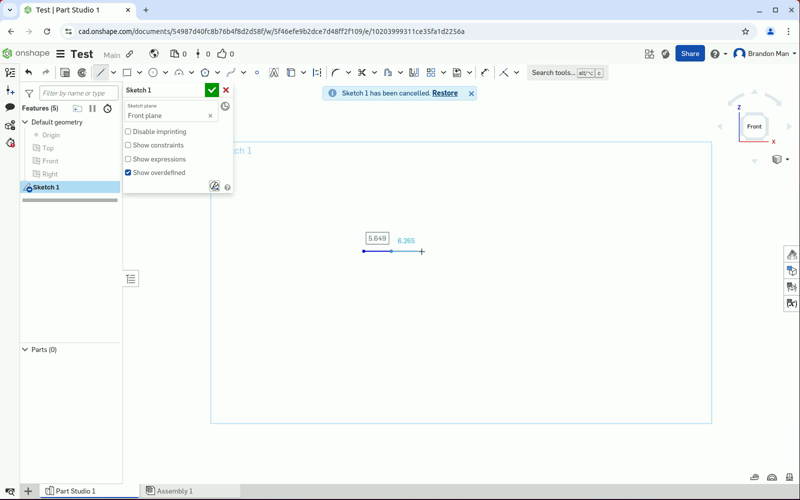
mouse_move(391, 223)
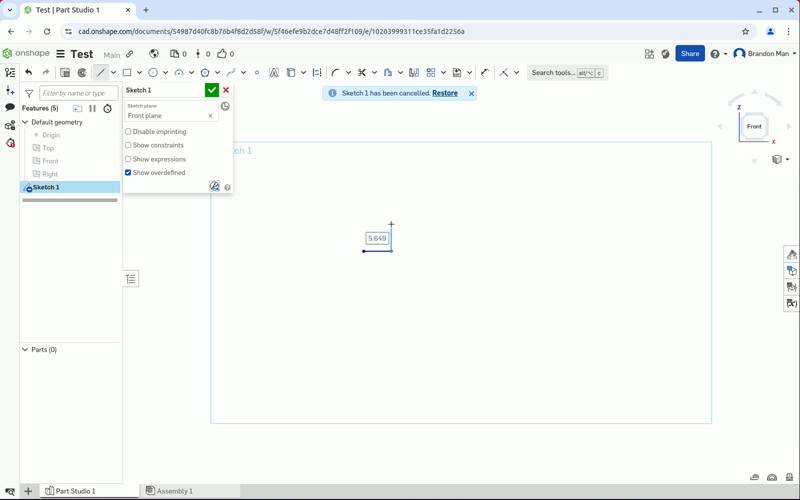
click(391, 223)
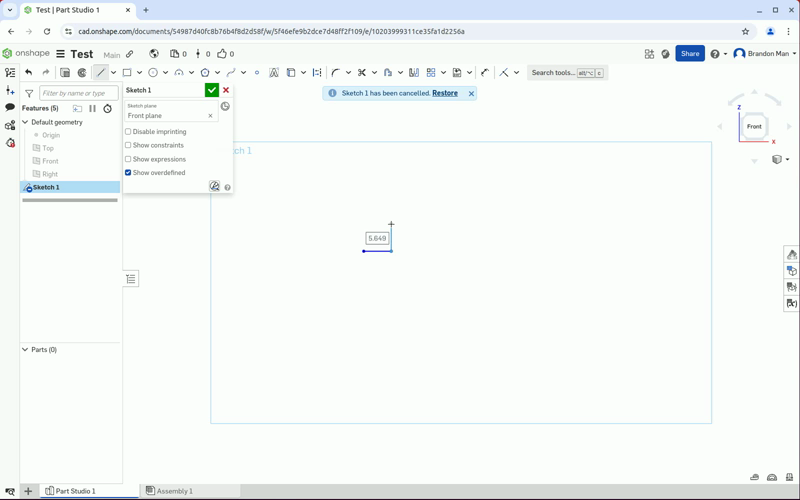
key_up(shift)
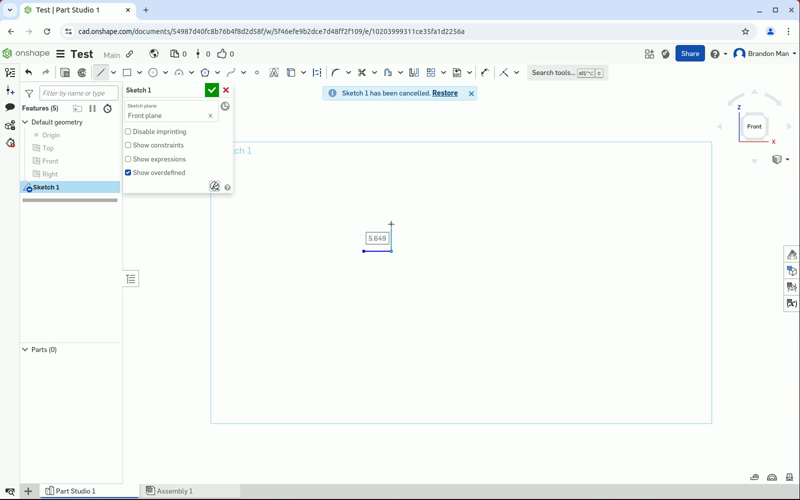
key_down(shift)
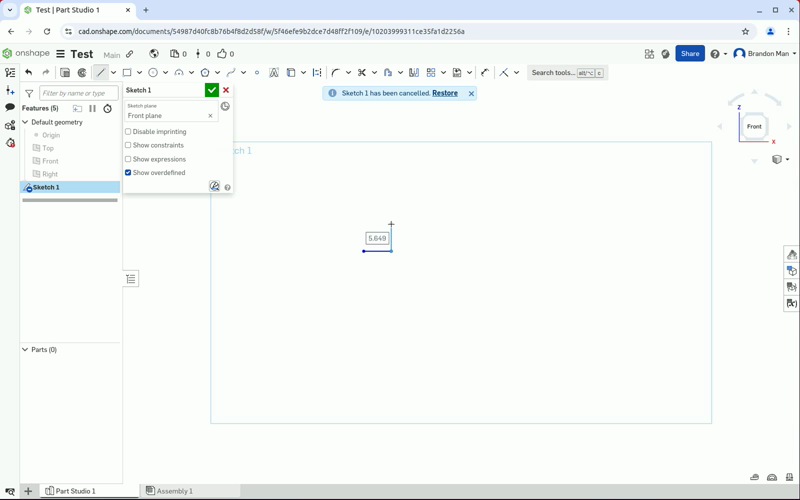
mouse_move(421, 223)
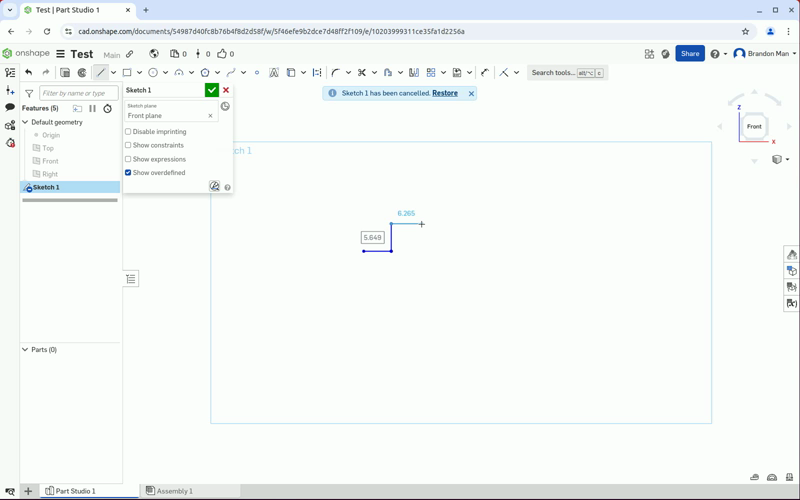
mouse_move(363, 223)
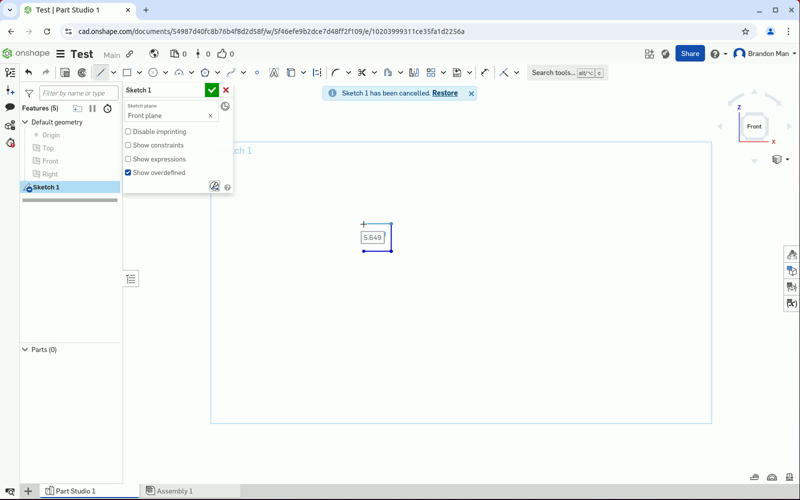
click(363, 223)
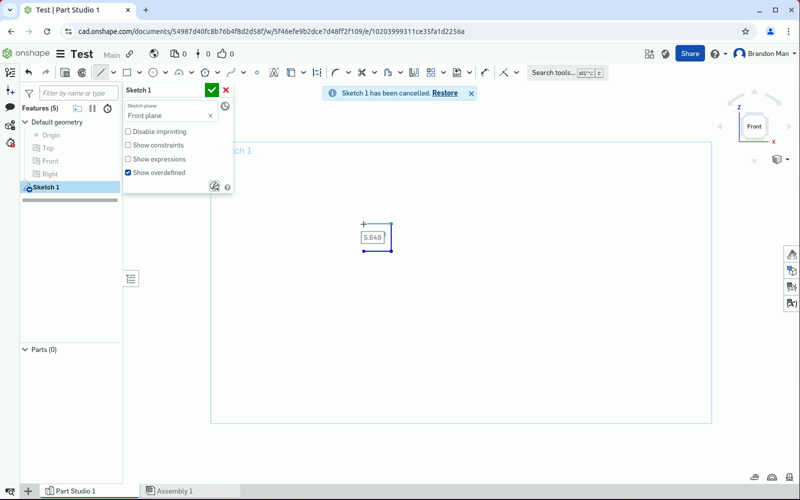
key_up(shift)
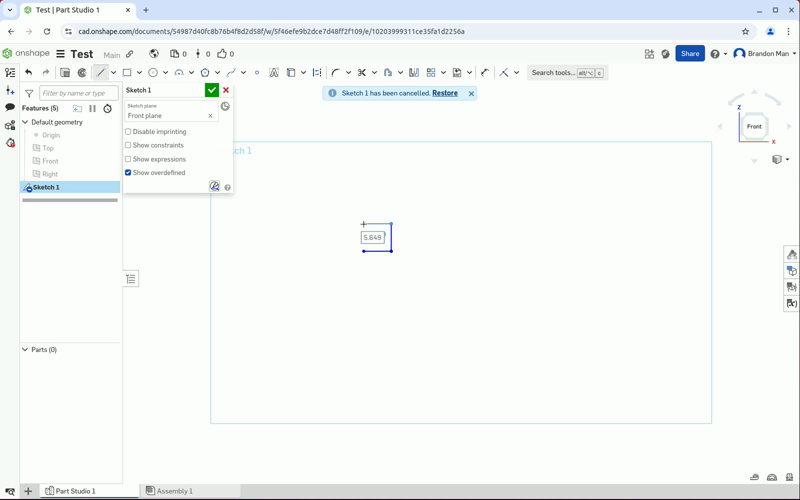
mouse_move(393, 223)
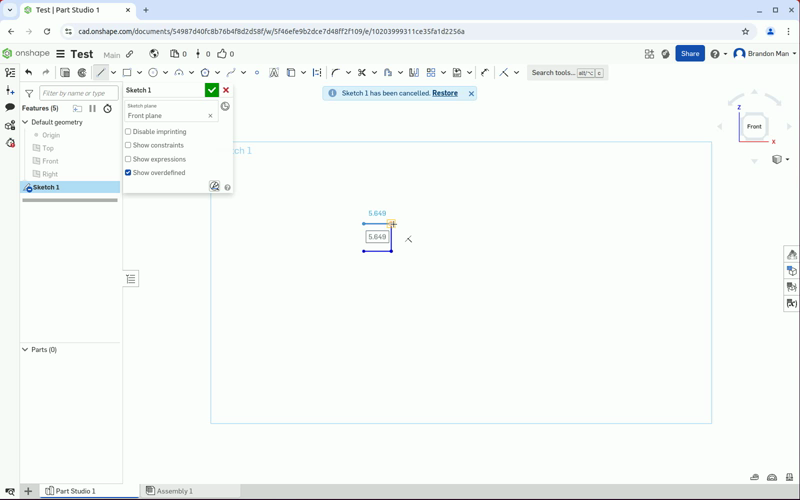
key_down(shift)
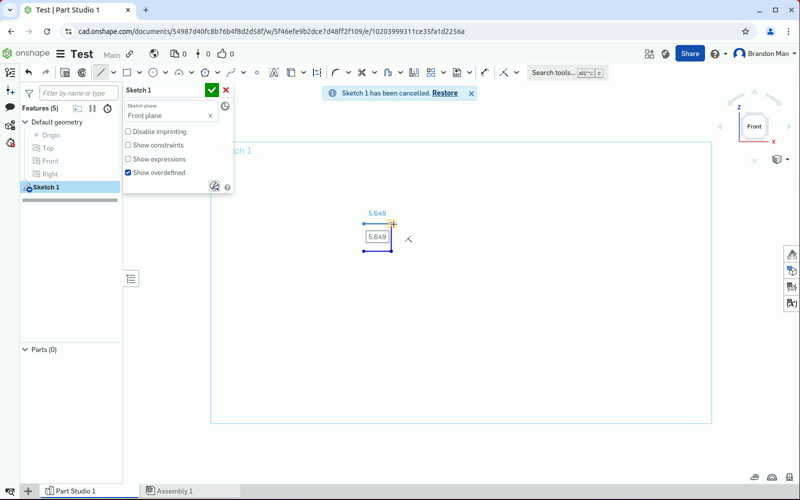
mouse_move(363, 251)
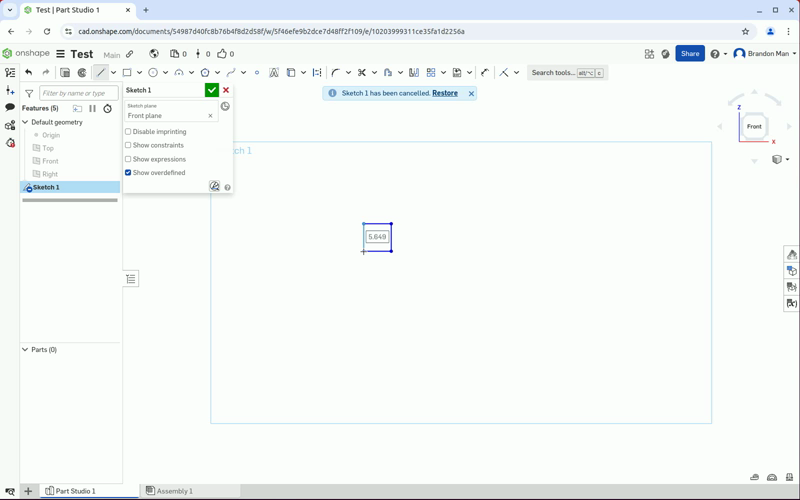
key_up(shift)
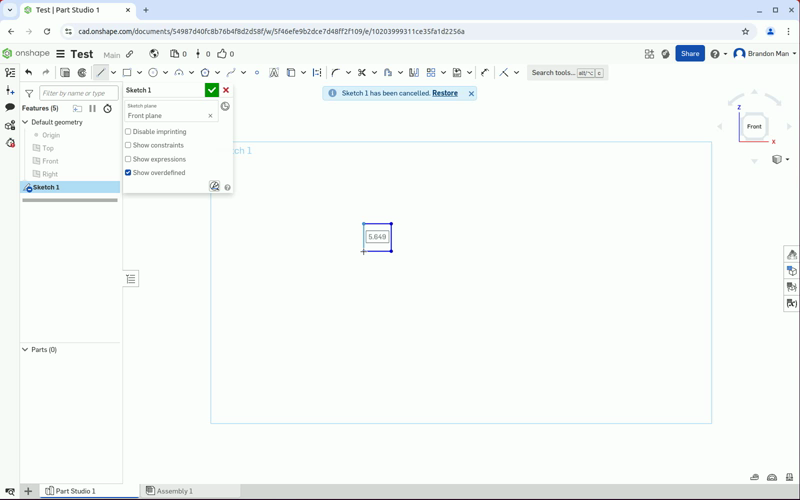
click(363, 251)
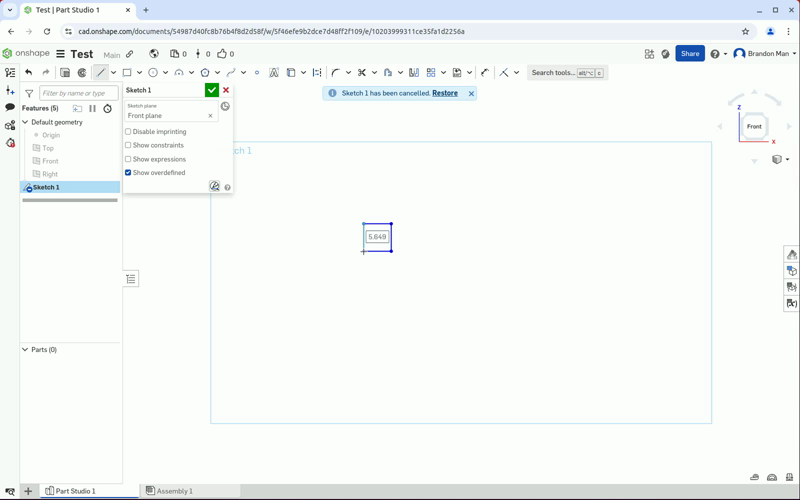
key(esc)
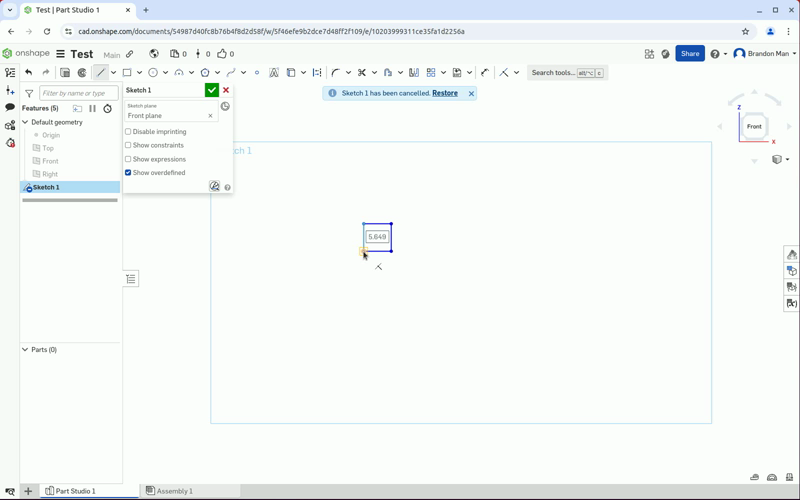
mouse_move(374, 246)
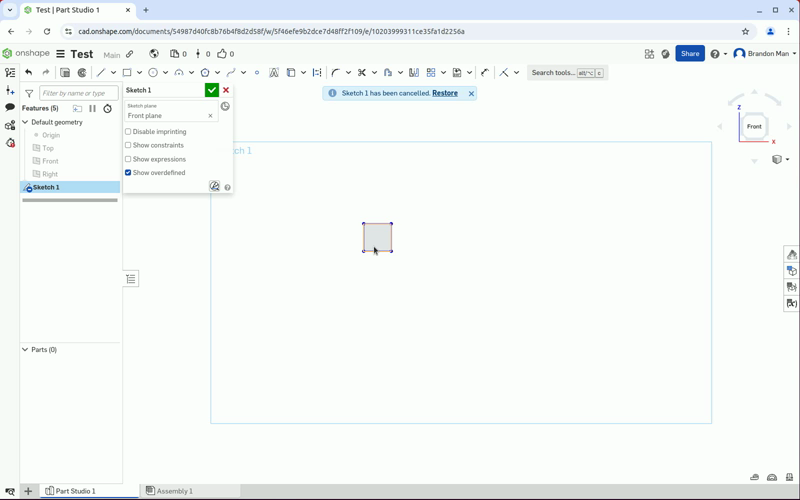
scroll(6)
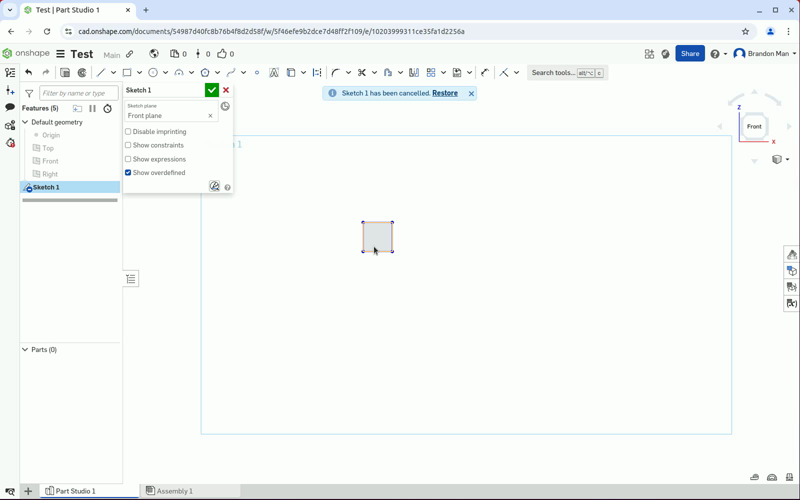
scroll(6)
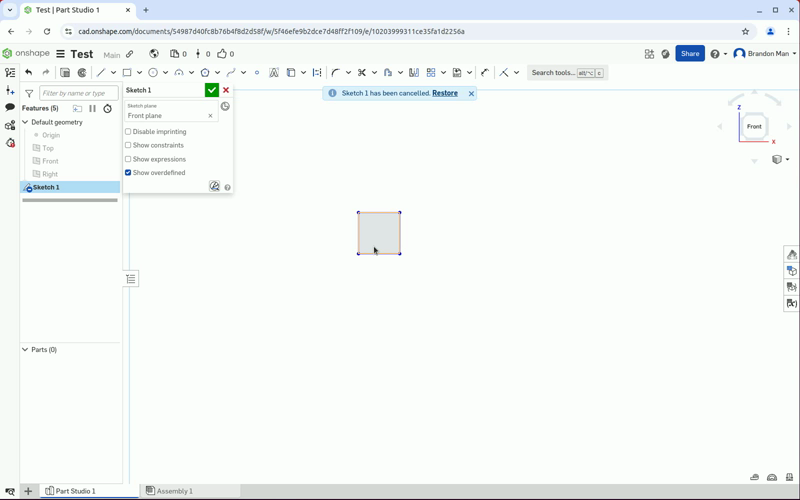
scroll(6)
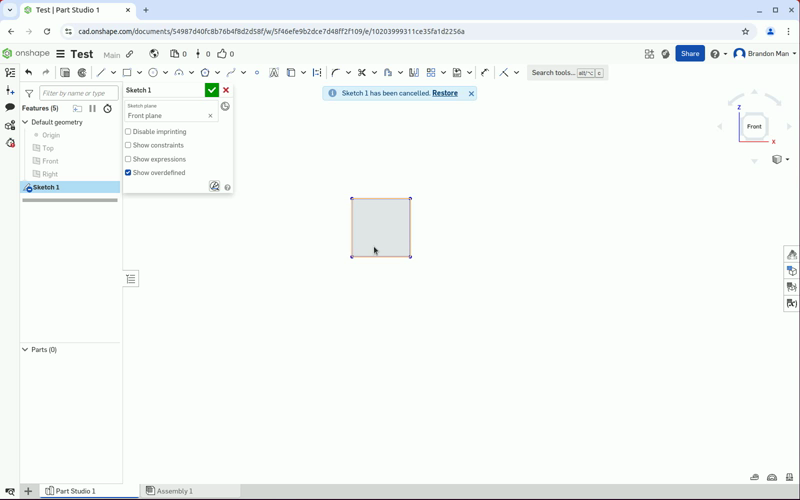
scroll(6)
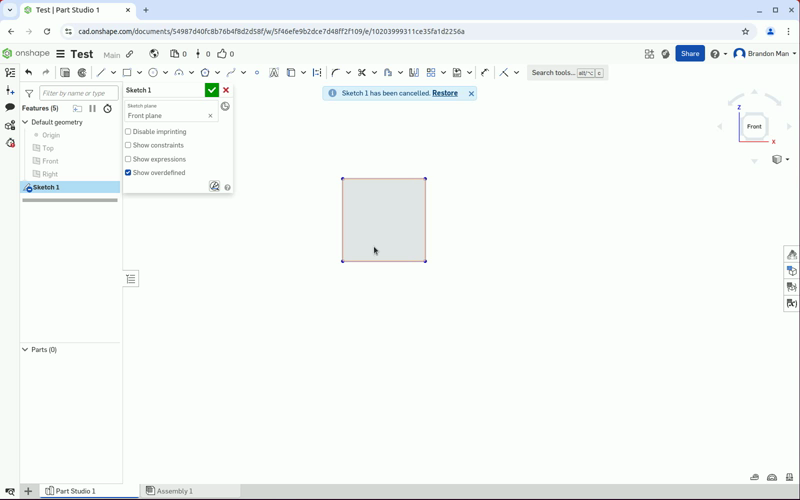
scroll(6)
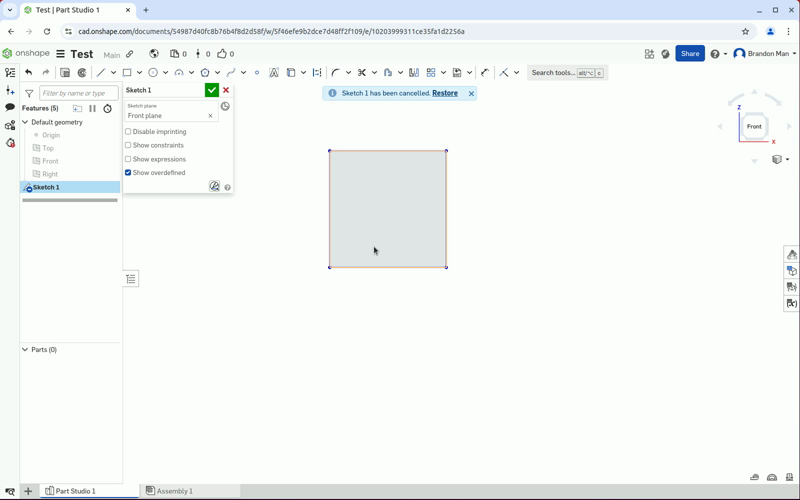
scroll(6)
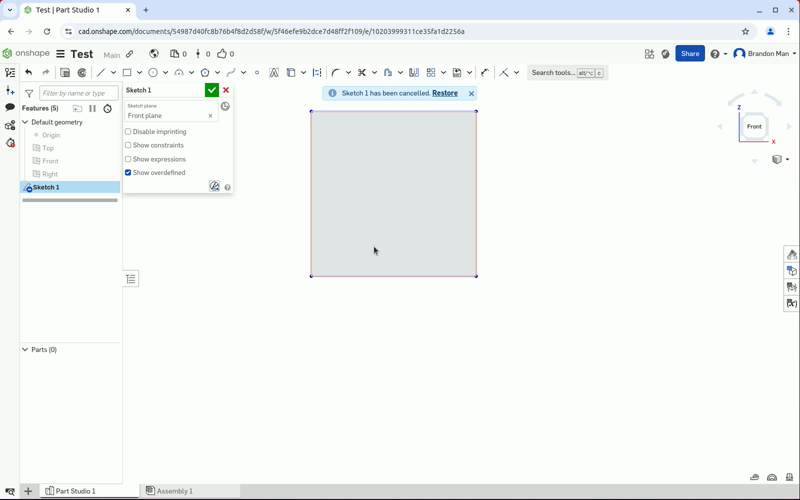
scroll(6)
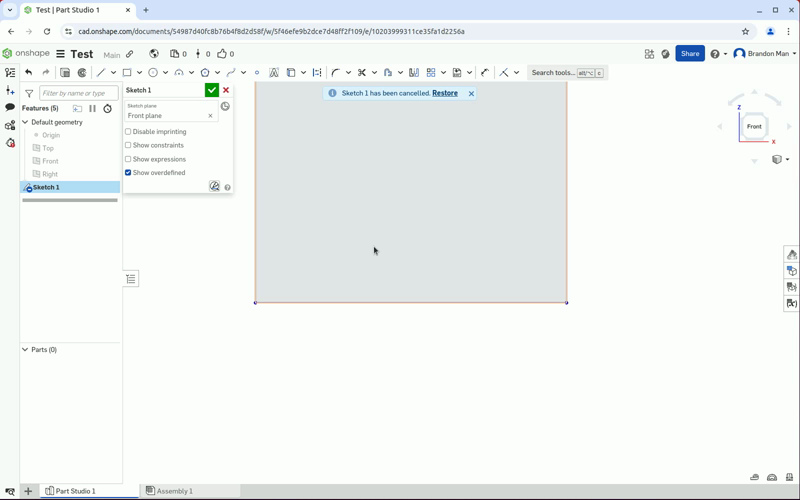
click(374, 246)
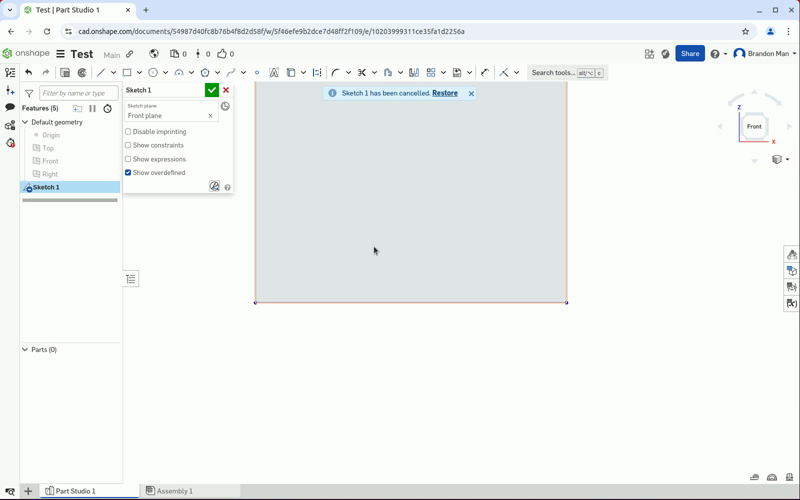
scroll(-6)
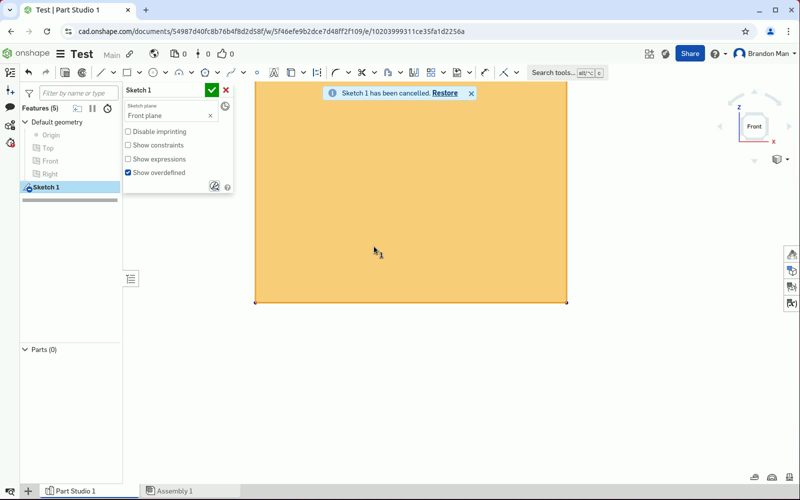
scroll(-6)
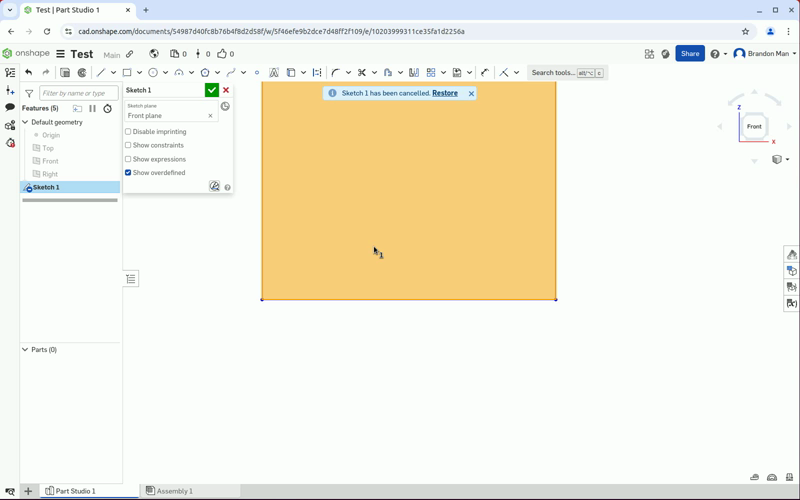
scroll(-6)
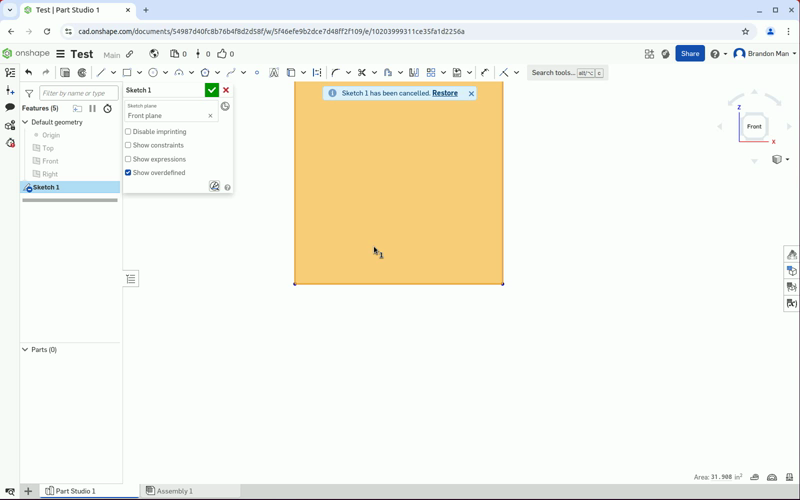
scroll(-6)
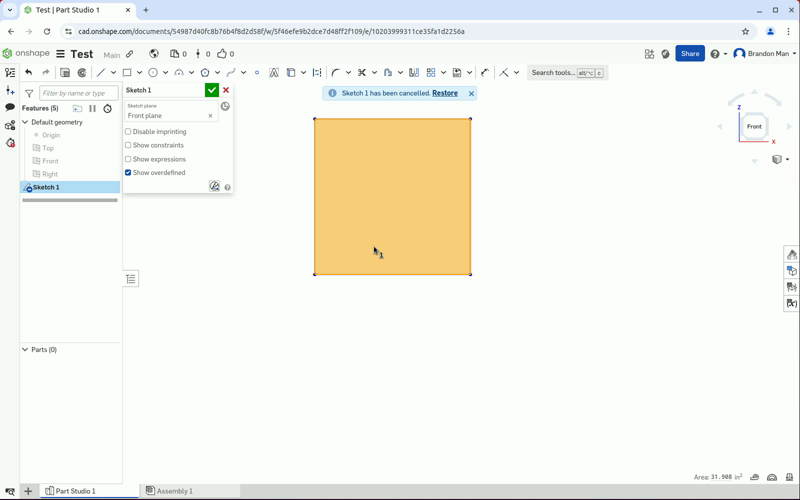
scroll(-6)
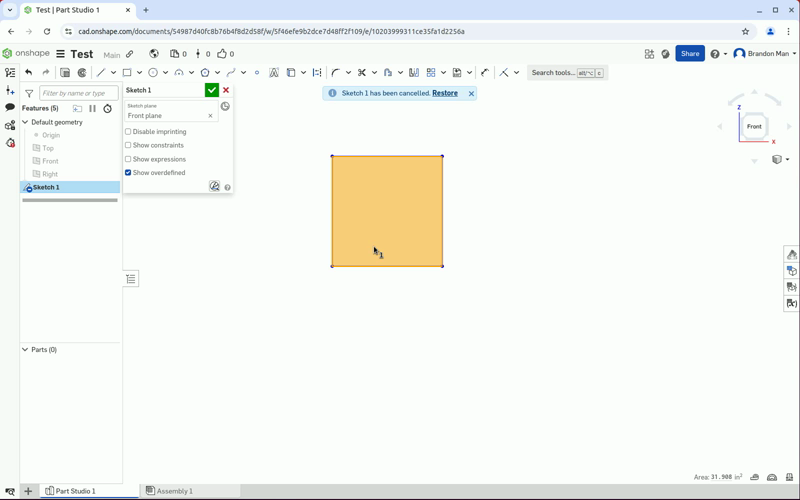
scroll(-6)
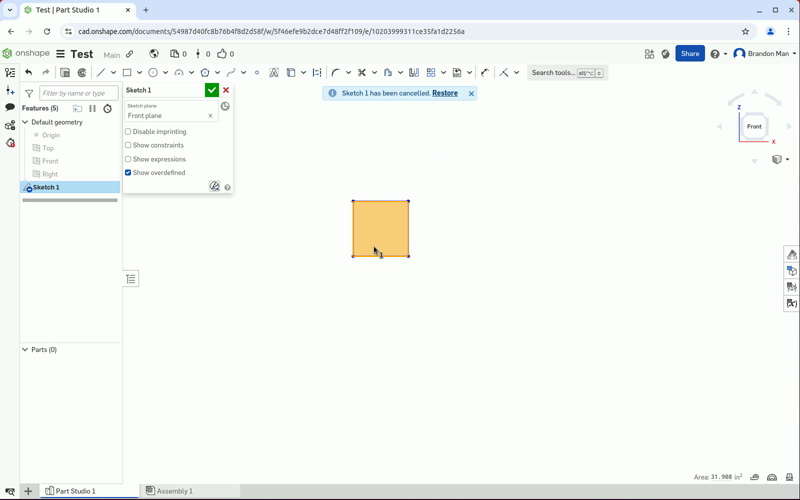
scroll(-6)
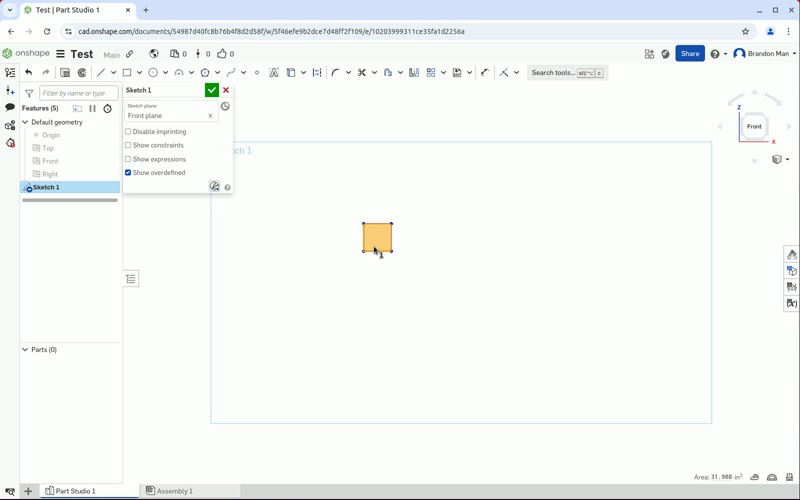
mouse_move(73, 352)
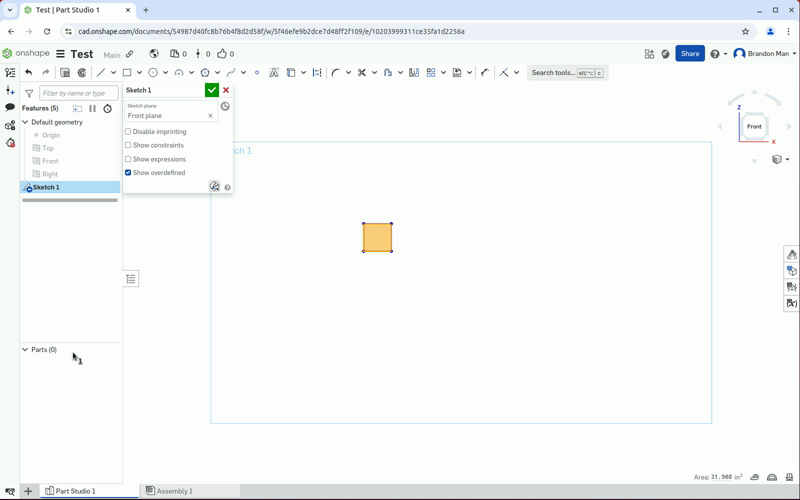
key(shift+y)
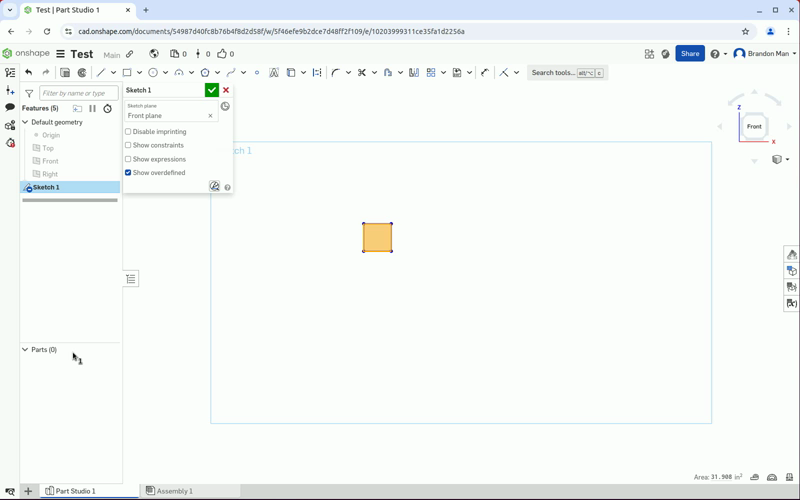
key(shift+e)
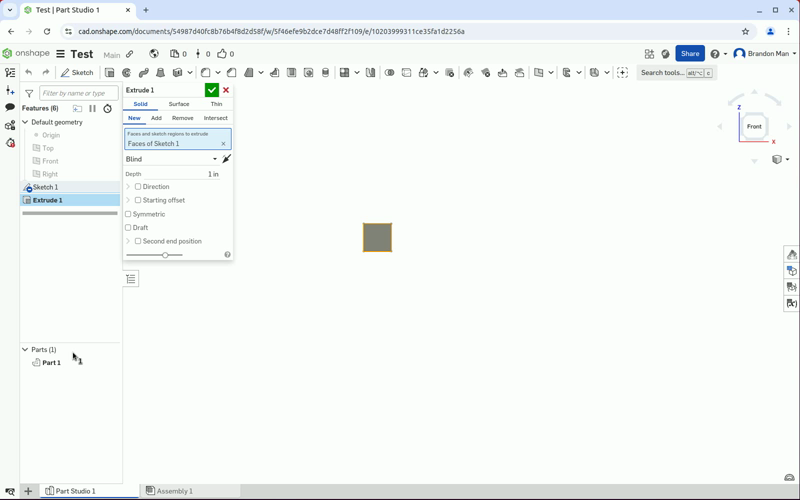
mouse_move(143, 106)
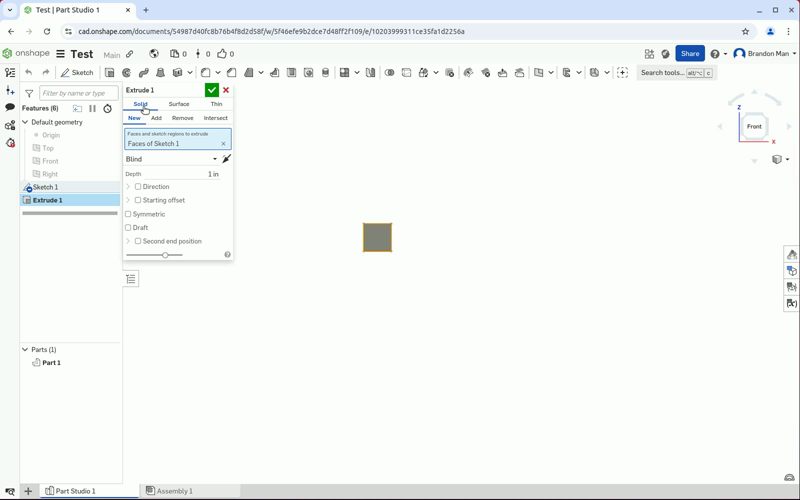
click(143, 106)
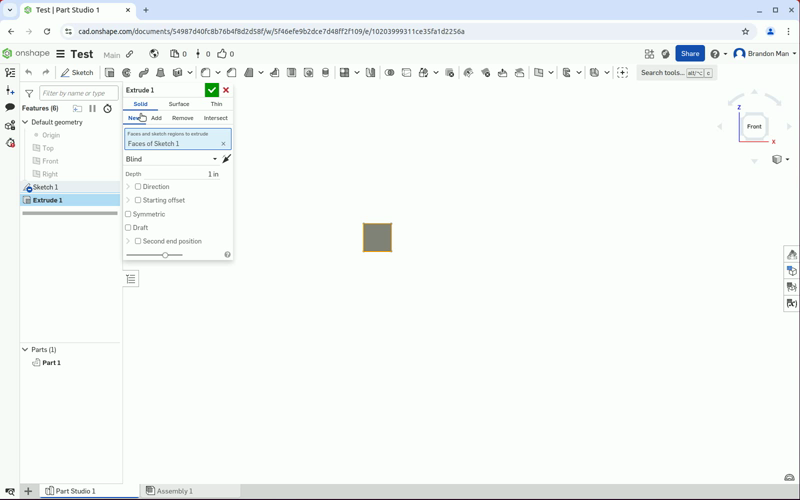
mouse_move(137, 120)
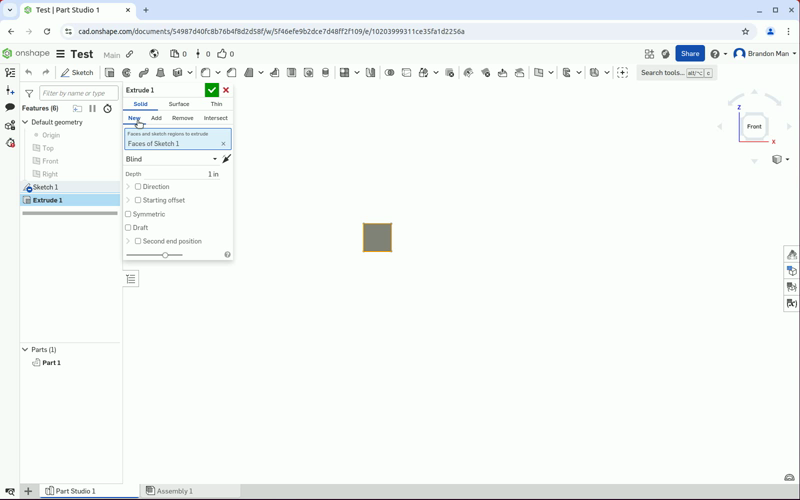
click(137, 120)
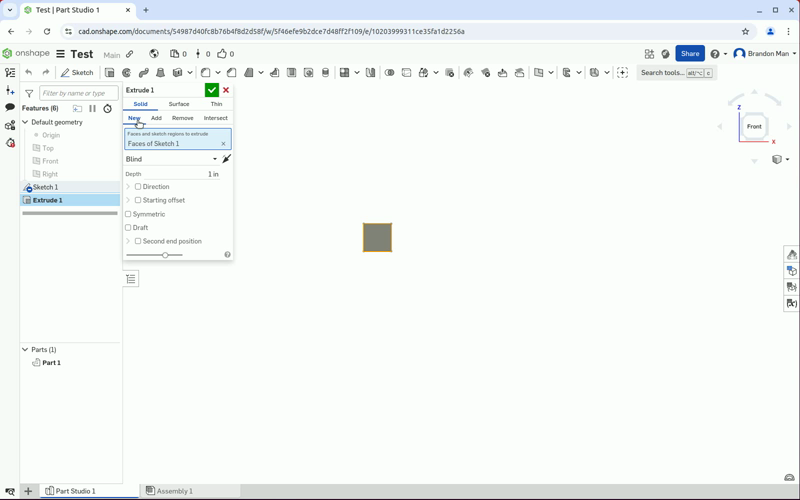
key(tab, 4)
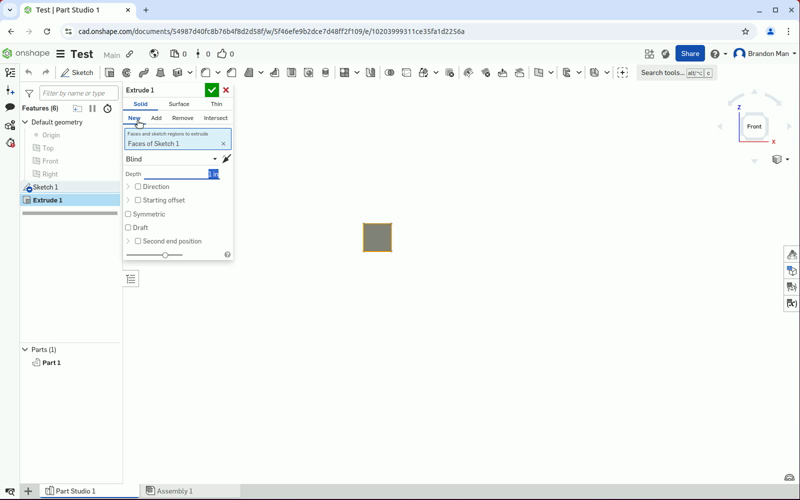
text(5.296)
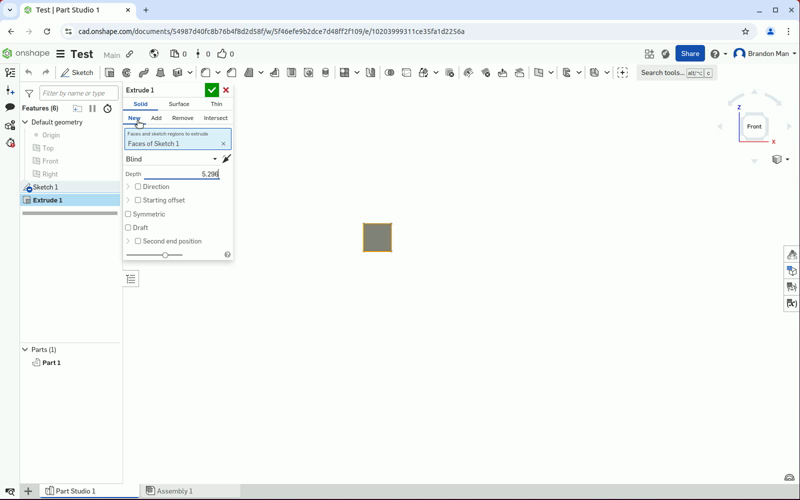
key(tab, 3)
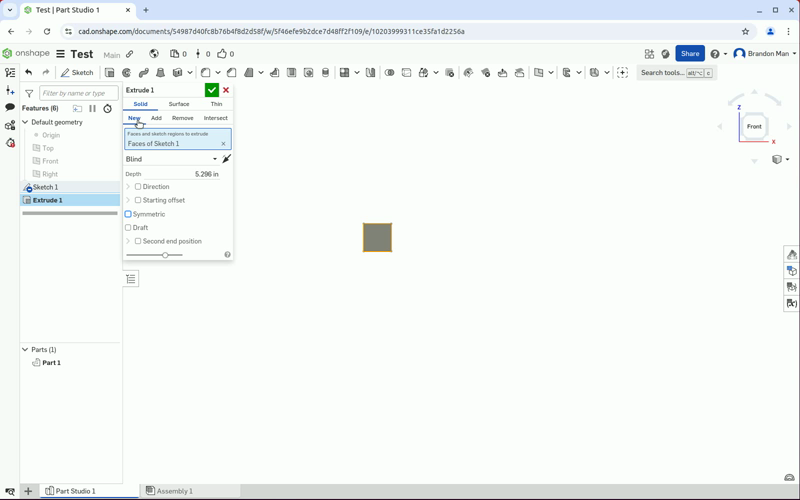
key(space)
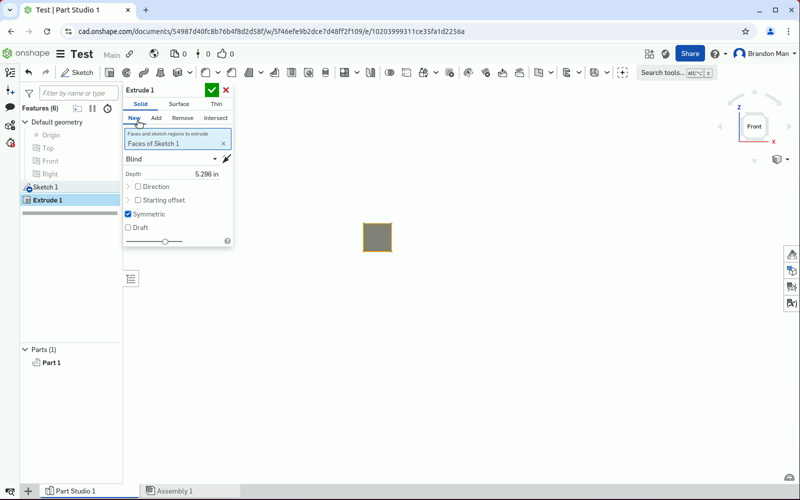
key(enter)
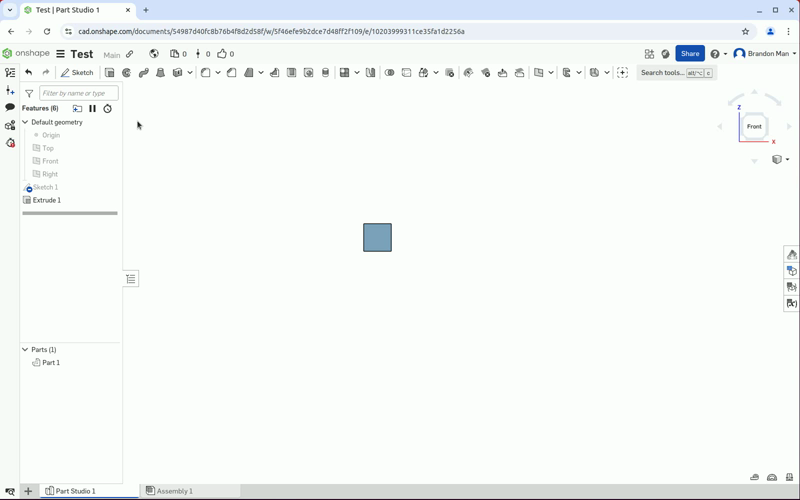
key(shift+h)
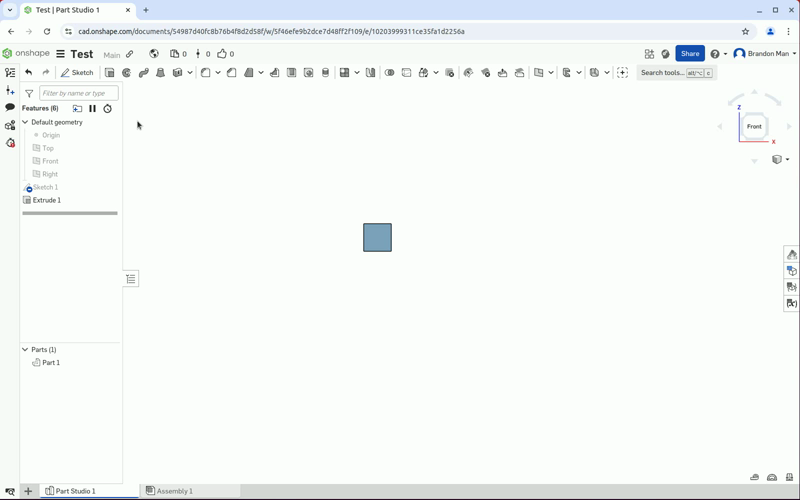
key(shift+h)
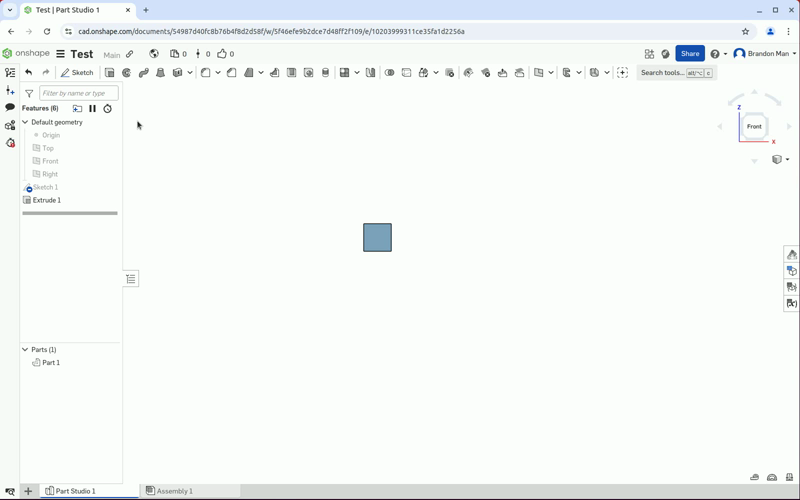
mouse_move(73, 189)
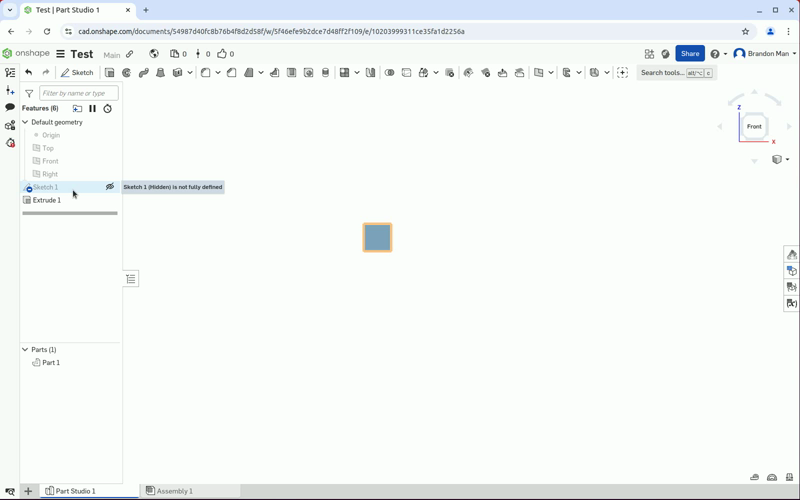
click(73, 189)
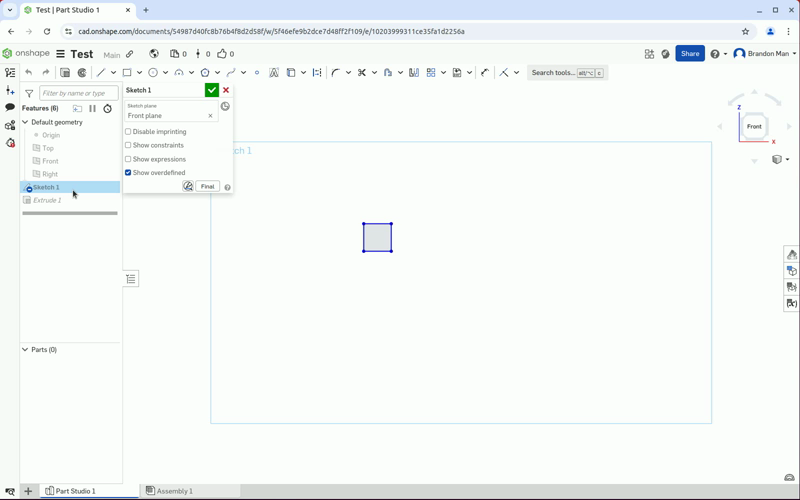
mouse_move(229, 92)
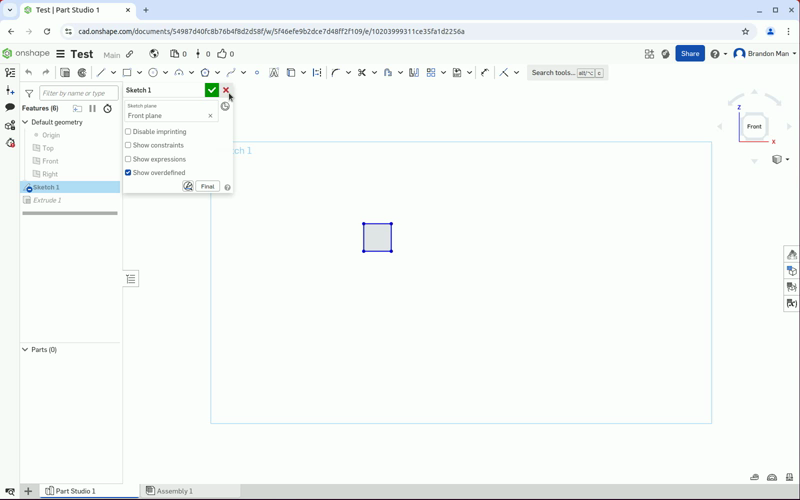
click(229, 92)
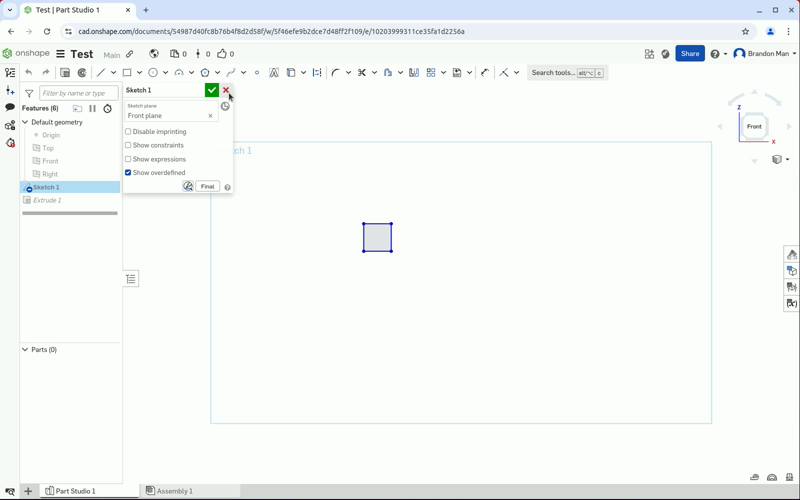
key(shift+s)
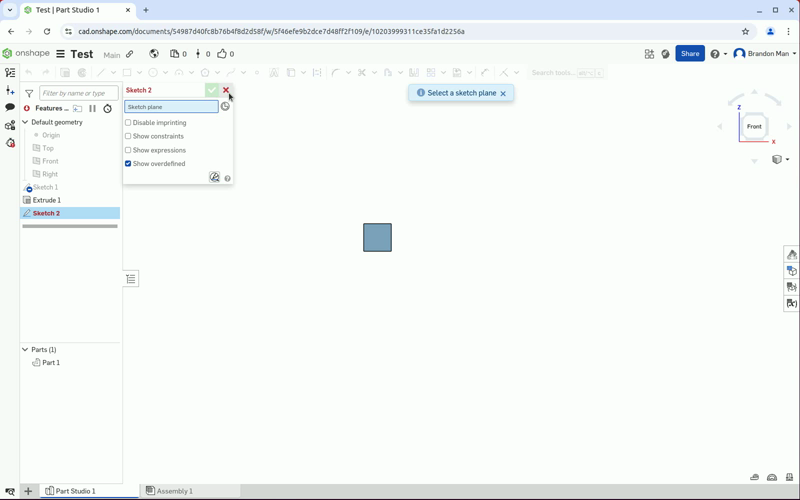
mouse_move(73, 163)
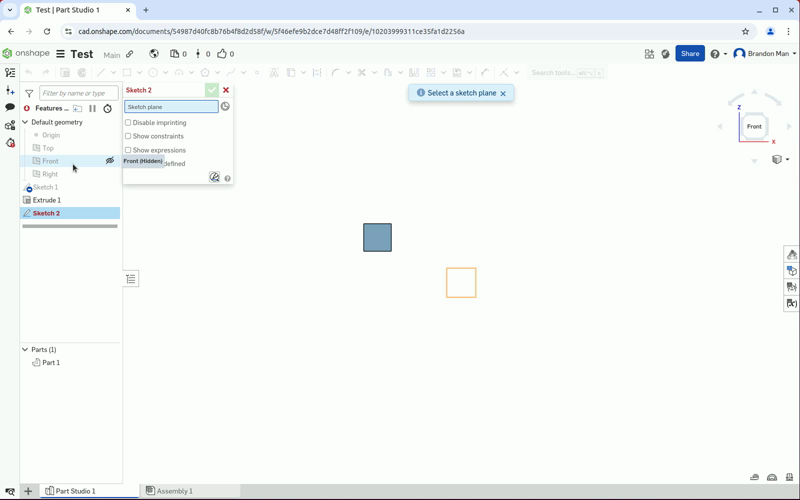
click(73, 163)
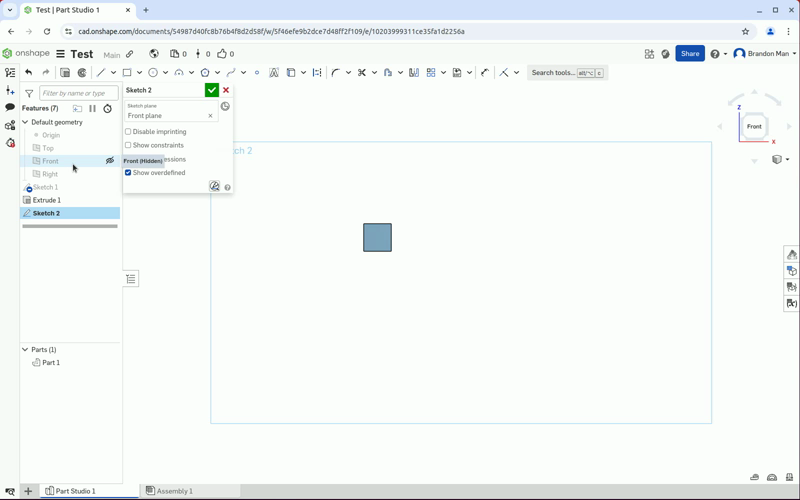
mouse_move(73, 352)
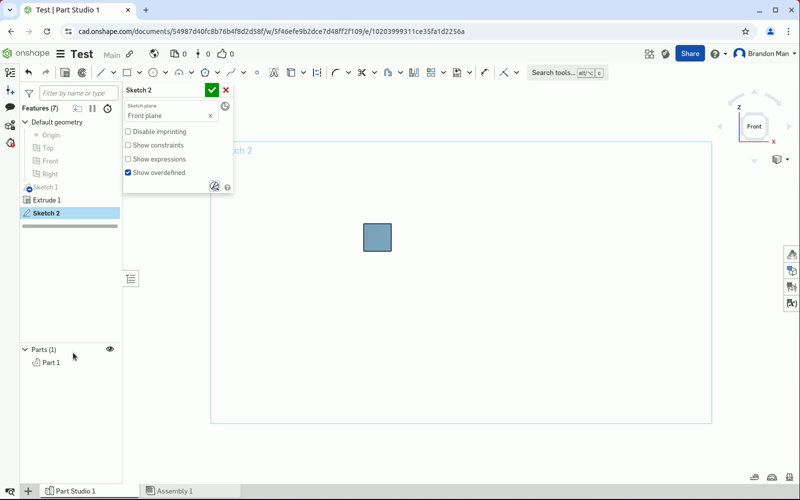
key(y)
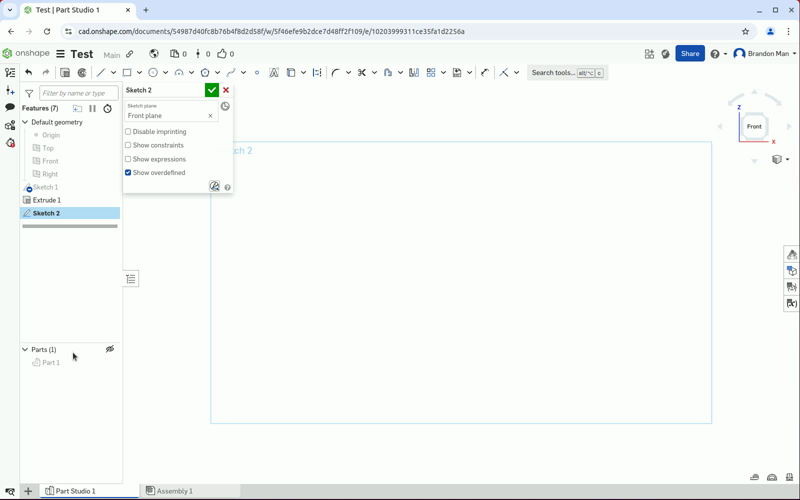
key(l)
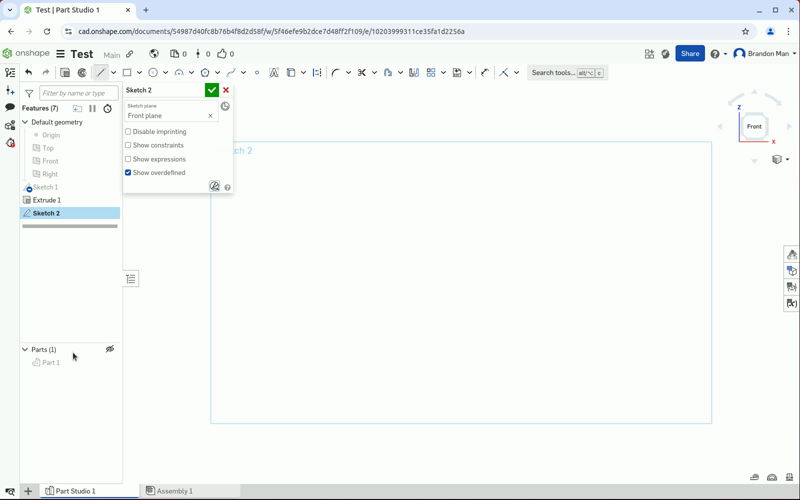
key_down(shift)
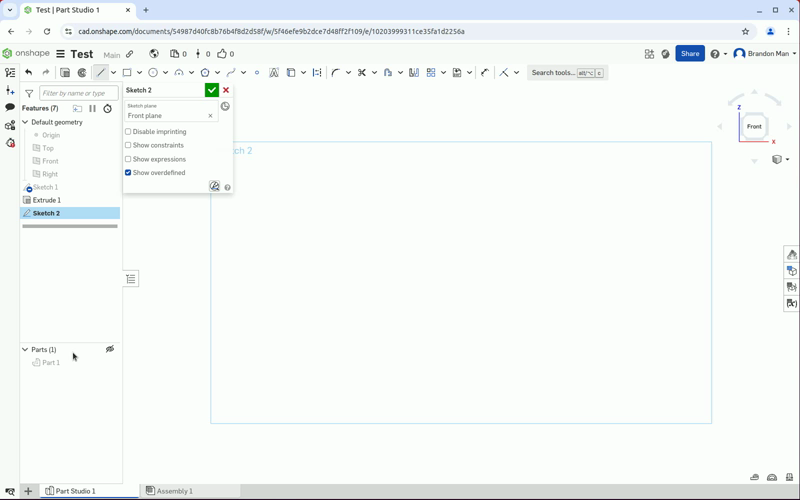
mouse_move(363, 224)
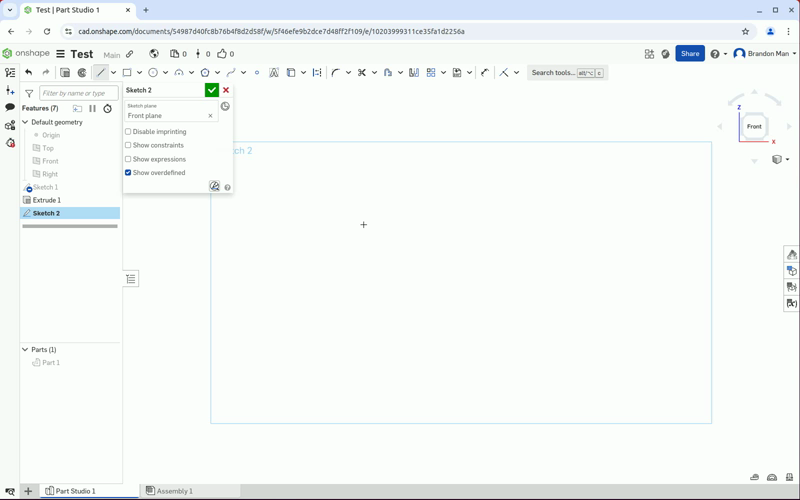
click(363, 224)
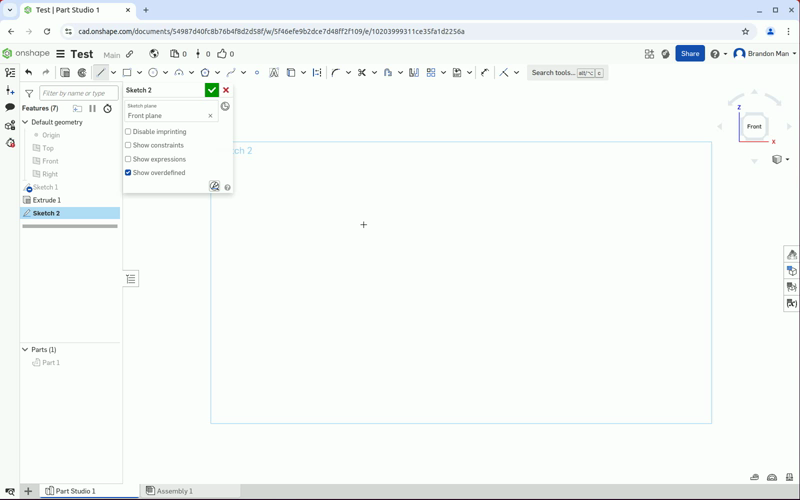
key_up(shift)
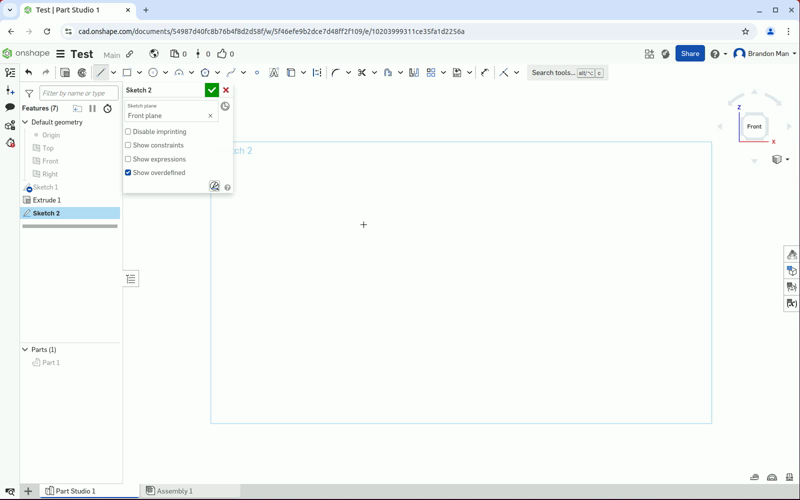
key_down(shift)
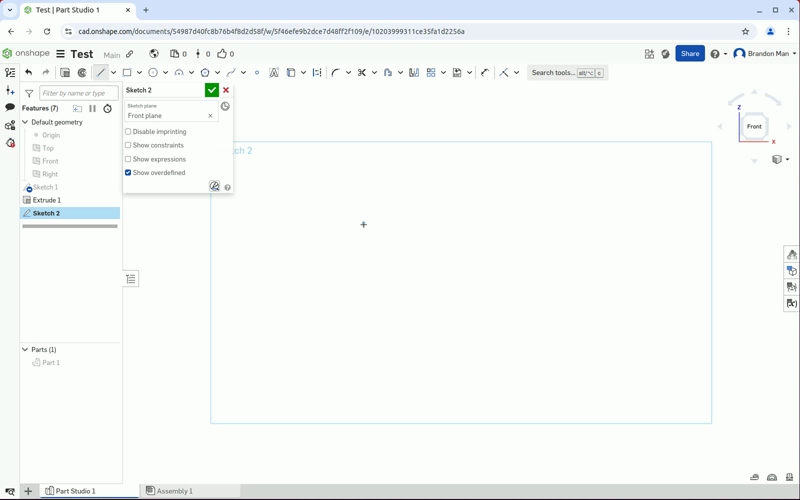
mouse_move(393, 224)
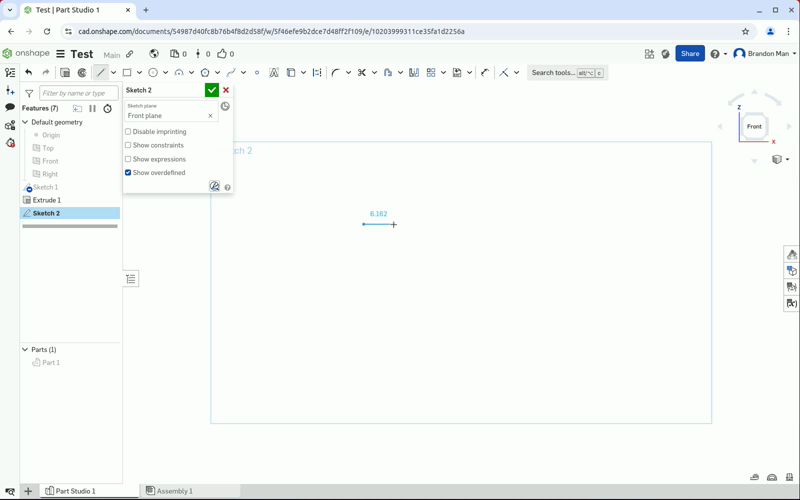
mouse_move(391, 224)
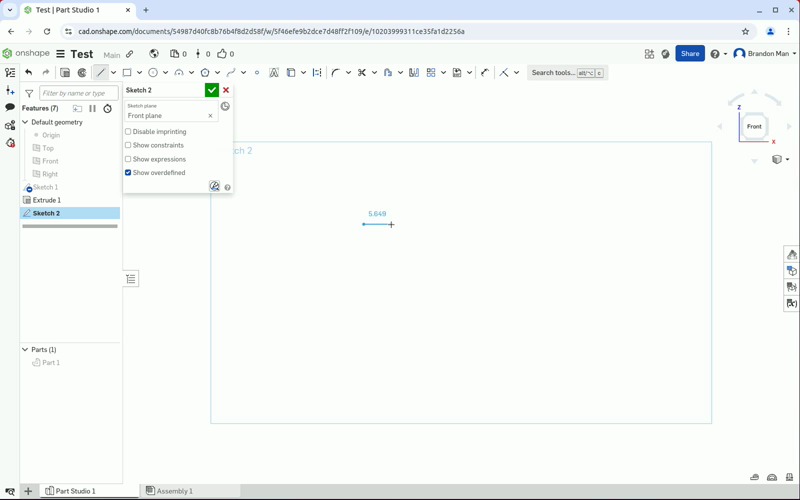
click(391, 224)
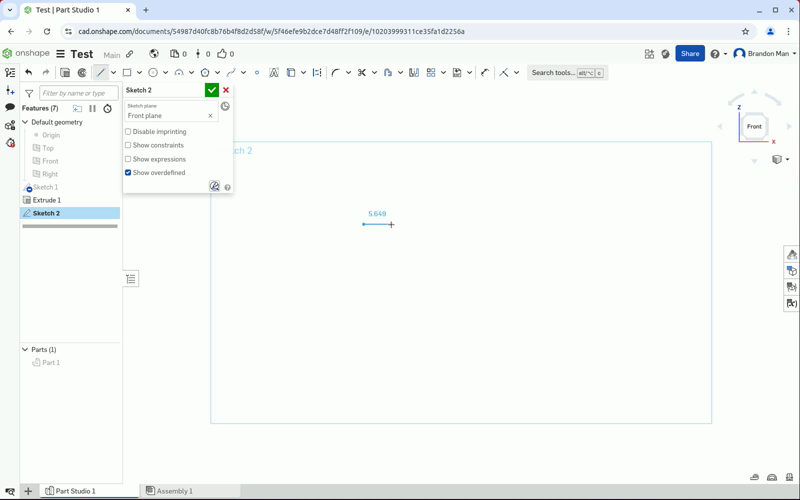
key_up(shift)
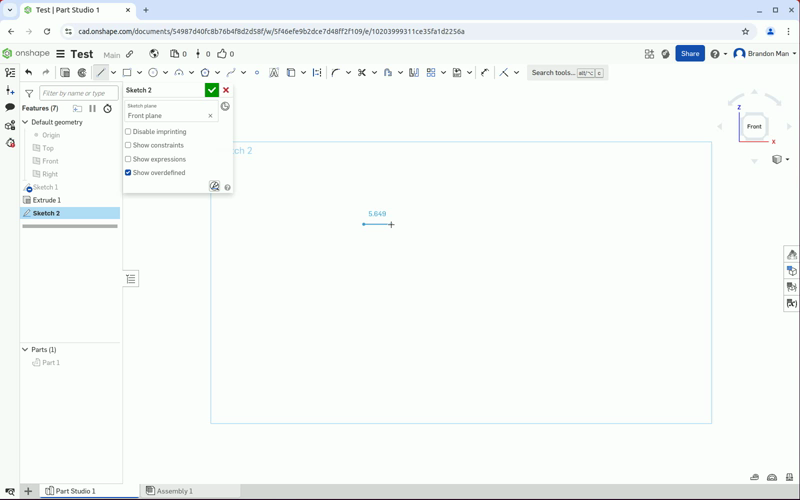
key_down(shift)
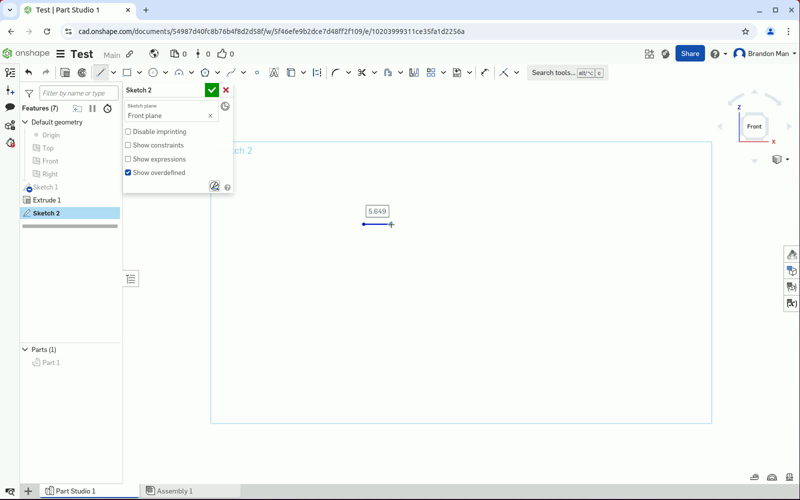
mouse_move(421, 224)
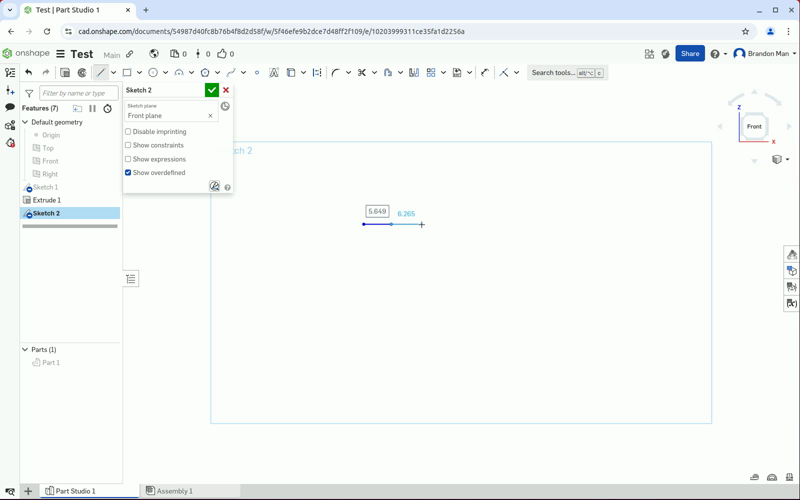
mouse_move(391, 196)
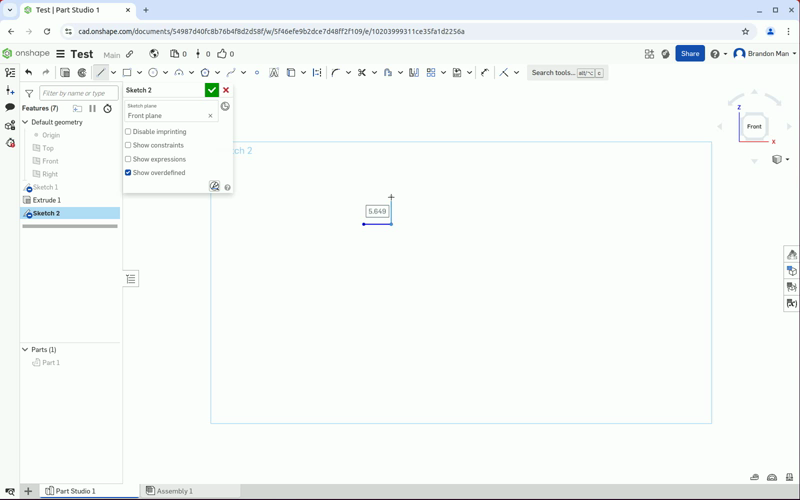
click(391, 196)
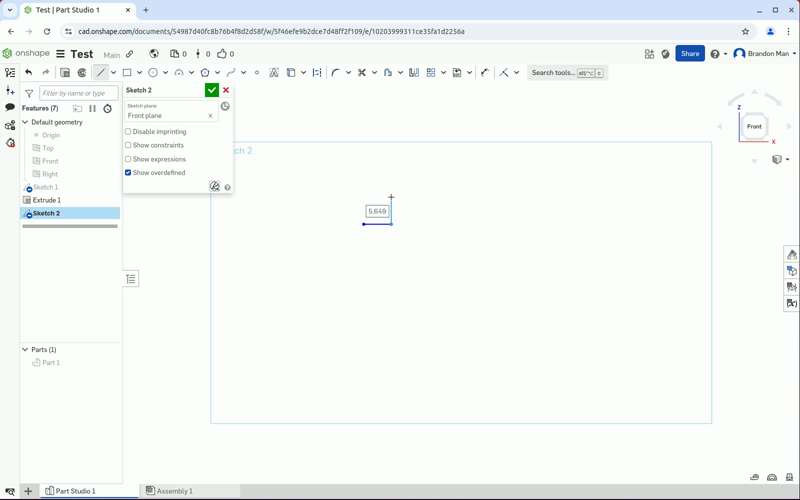
key_up(shift)
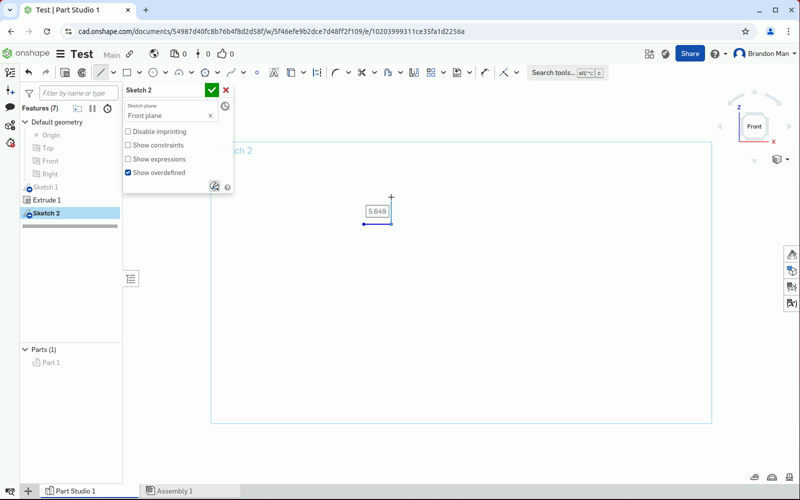
key_down(shift)
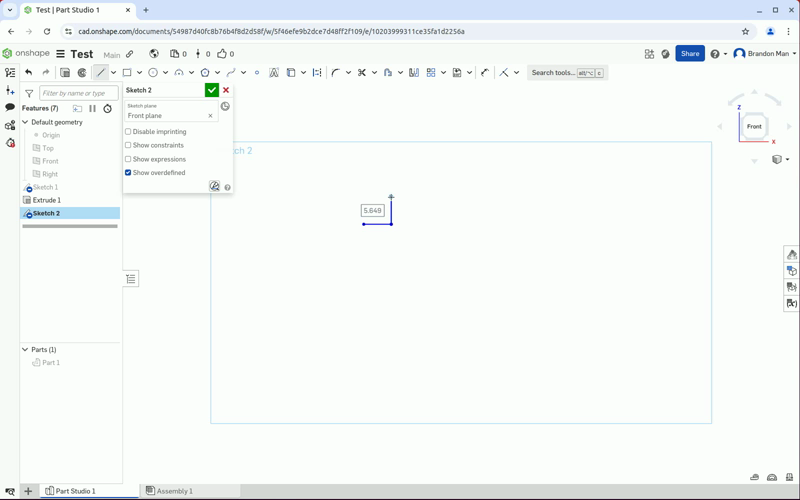
mouse_move(421, 196)
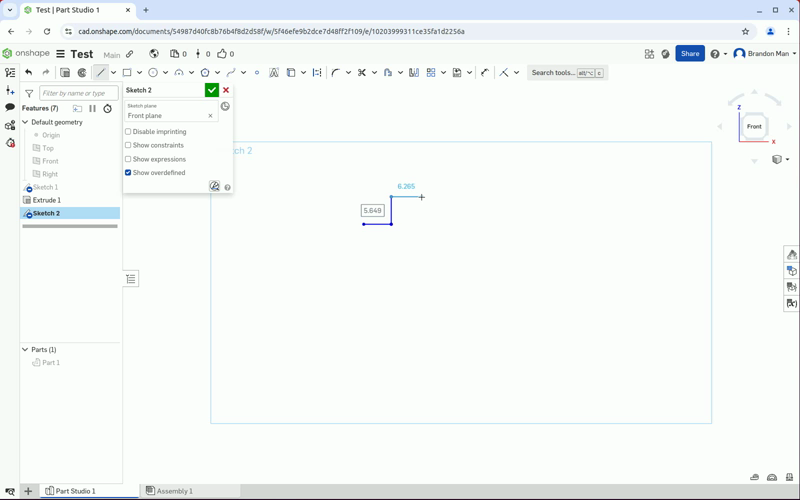
mouse_move(363, 196)
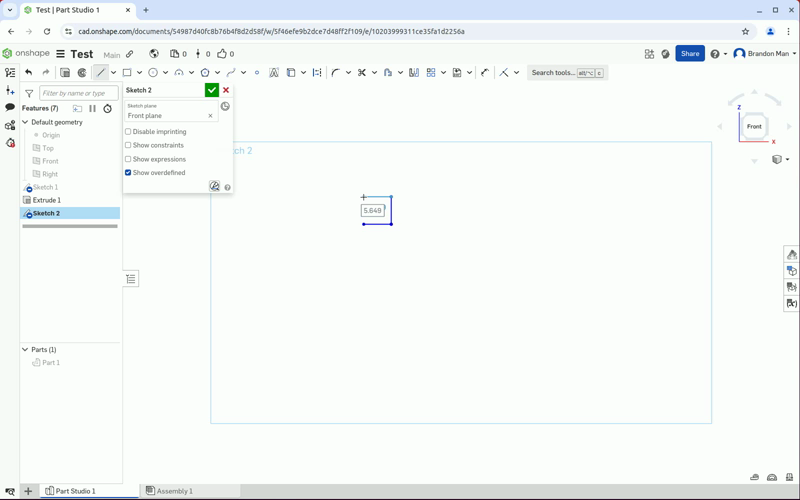
click(363, 196)
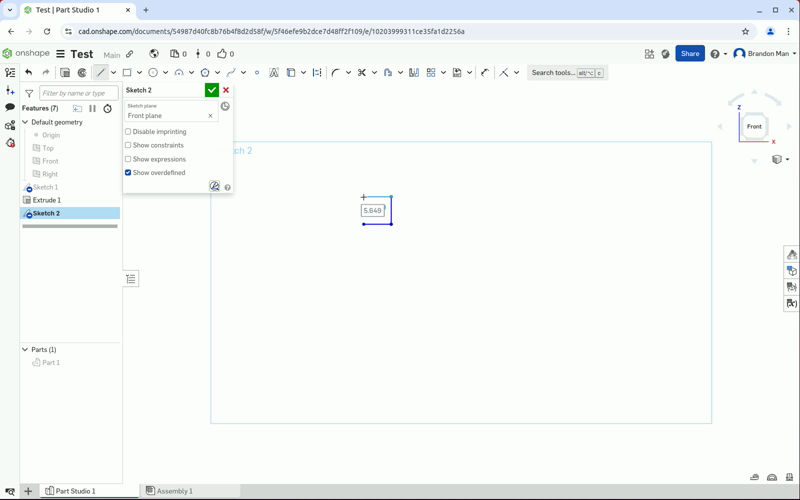
key_up(shift)
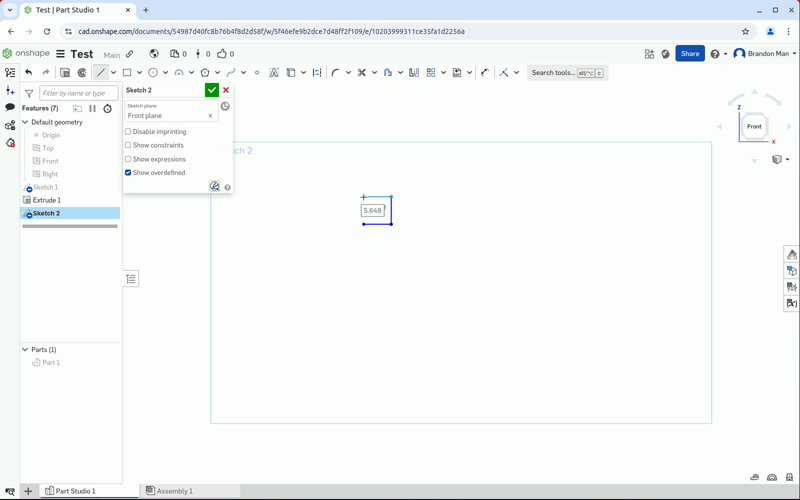
mouse_move(393, 196)
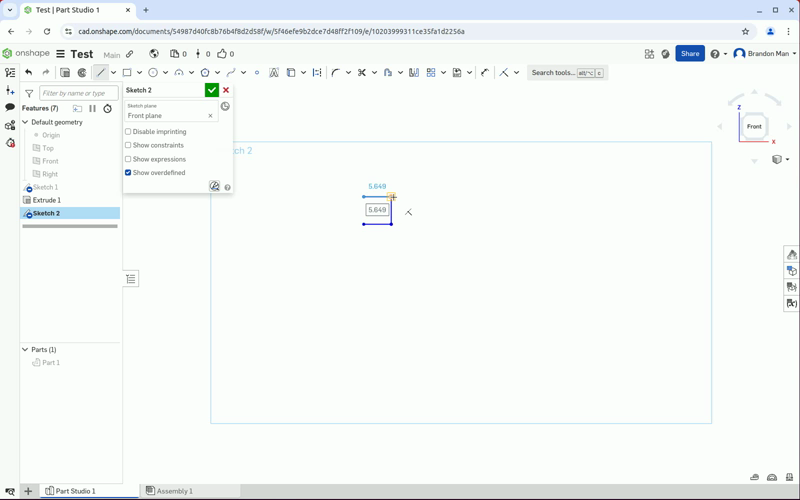
key_down(shift)
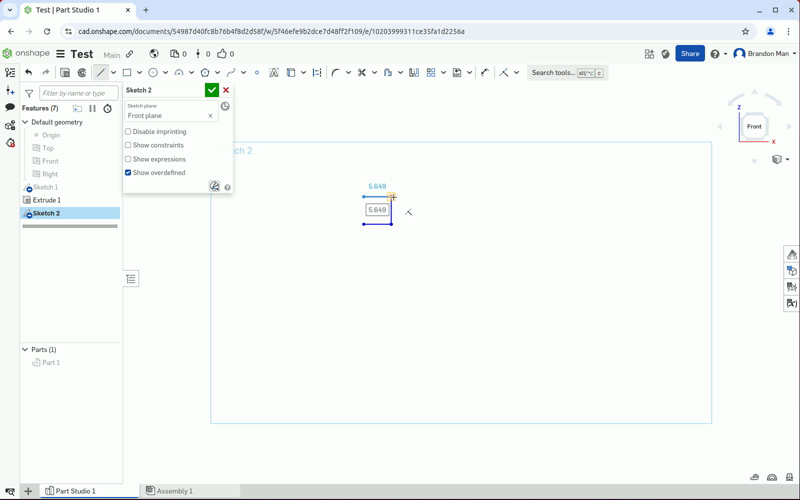
mouse_move(363, 224)
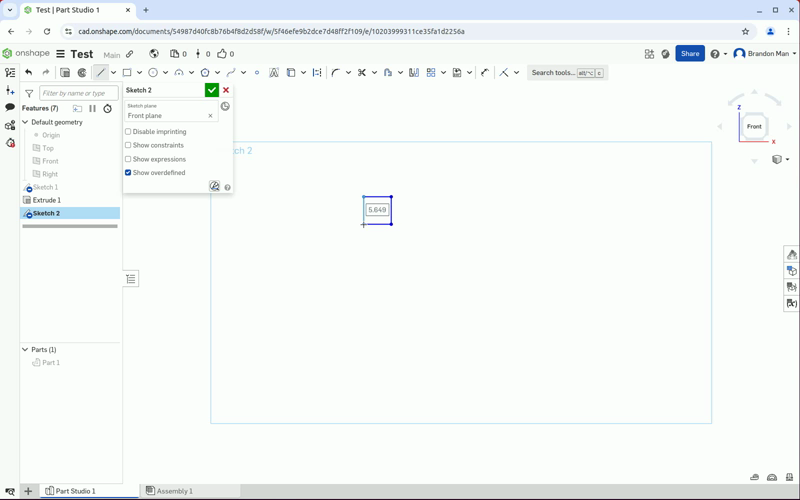
key_up(shift)
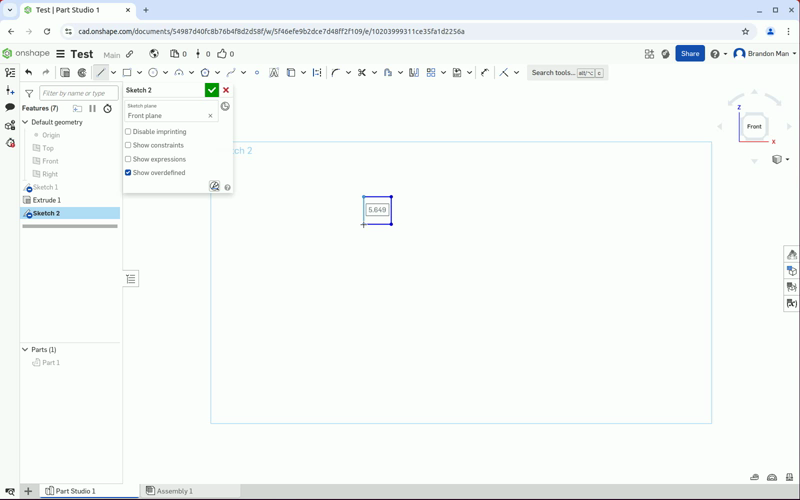
click(363, 224)
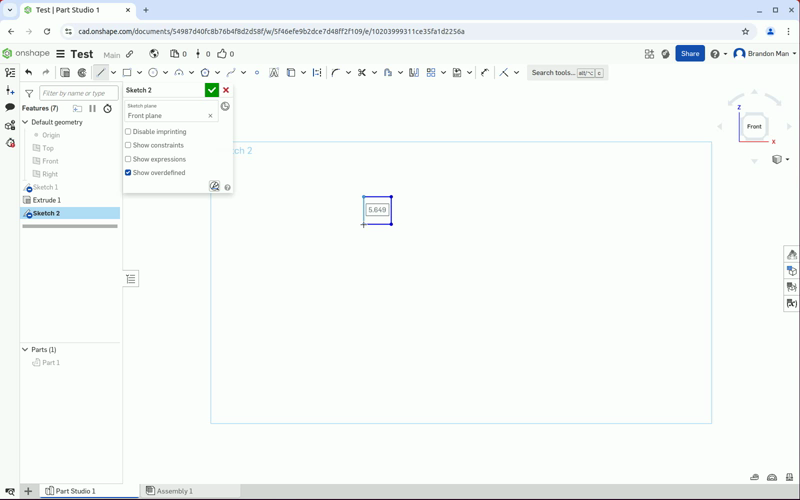
key(esc)
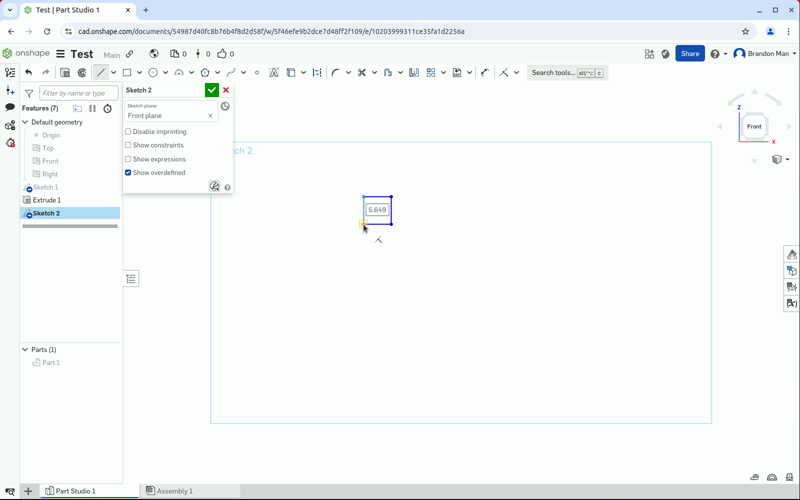
mouse_move(370, 203)
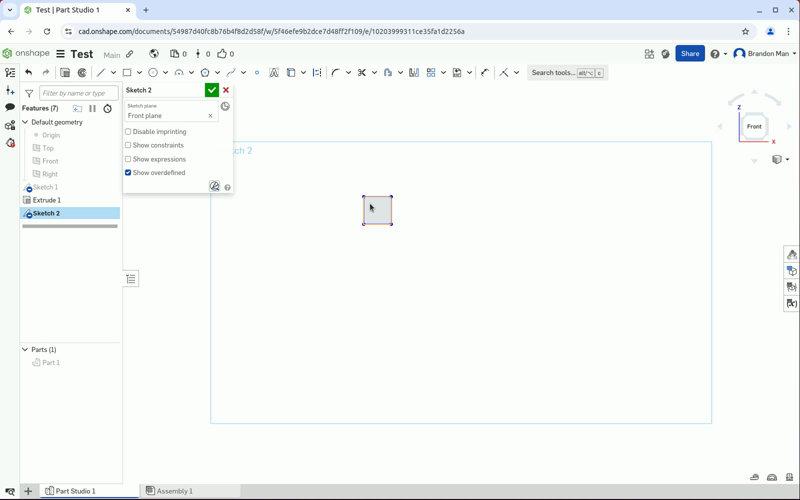
scroll(6)
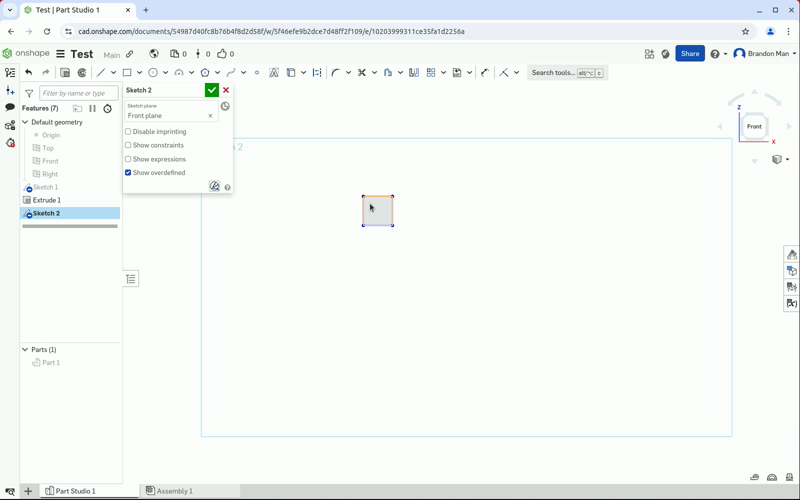
scroll(6)
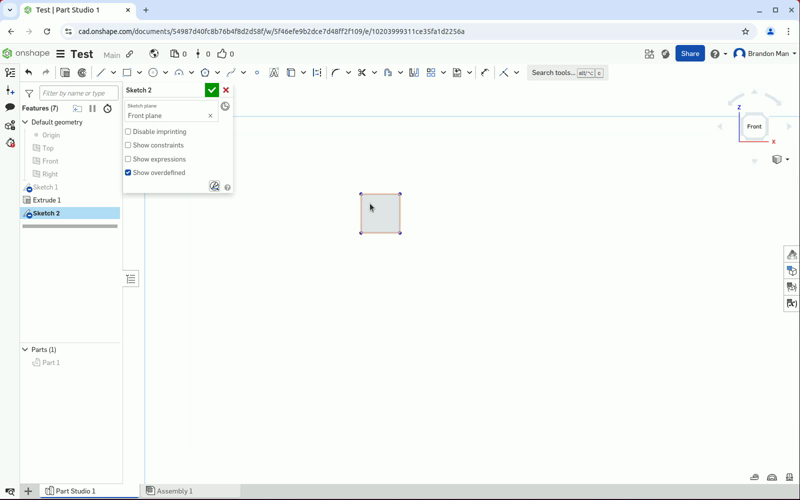
scroll(6)
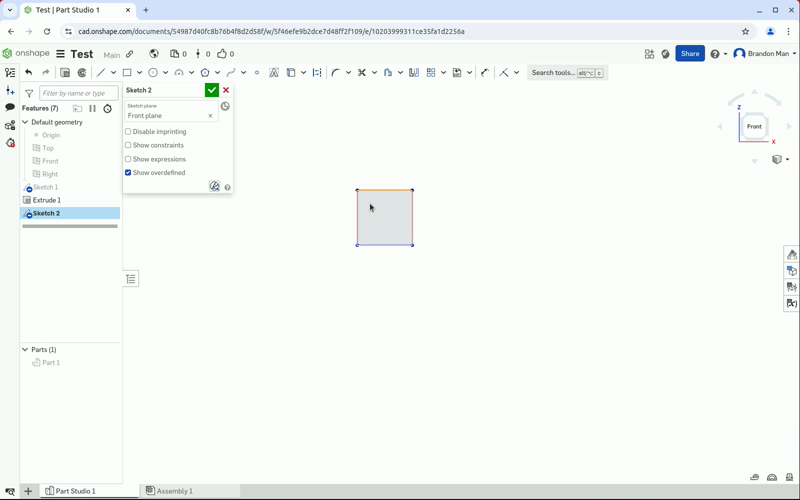
scroll(6)
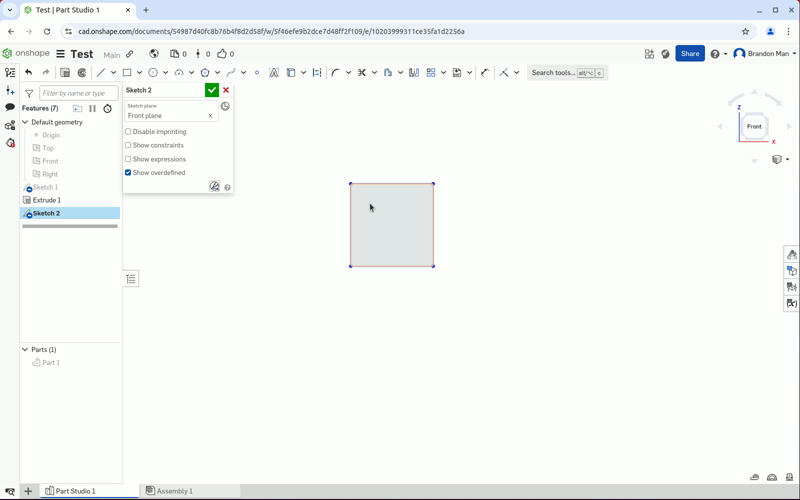
scroll(6)
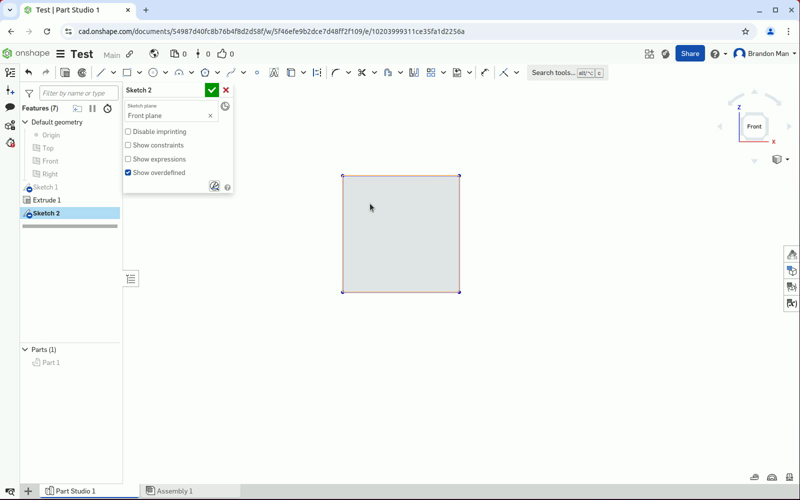
scroll(6)
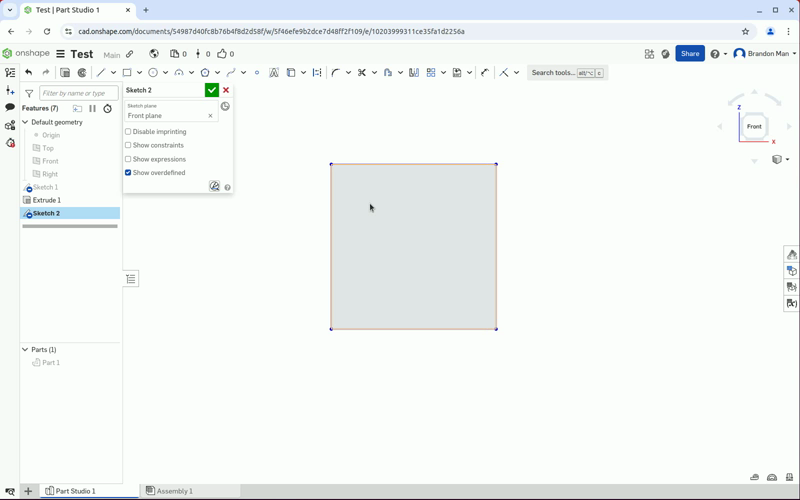
scroll(6)
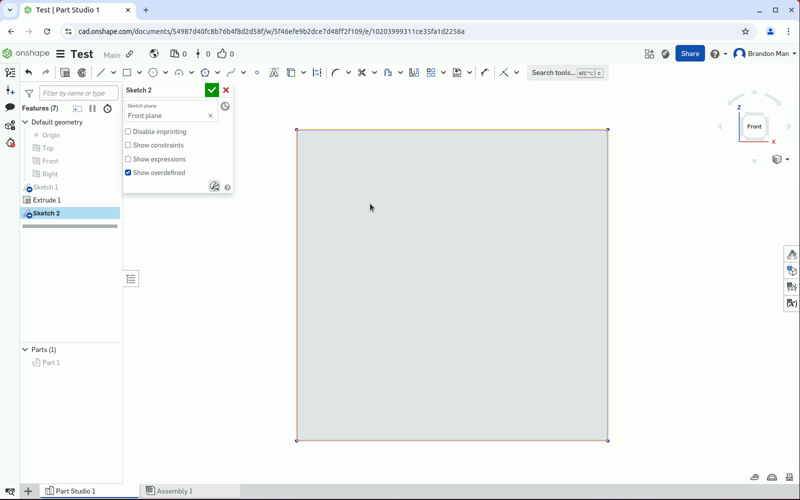
click(370, 203)
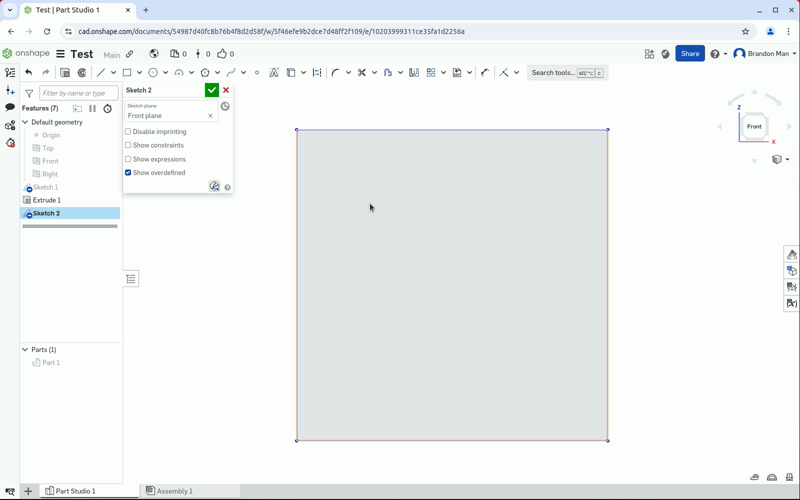
scroll(-6)
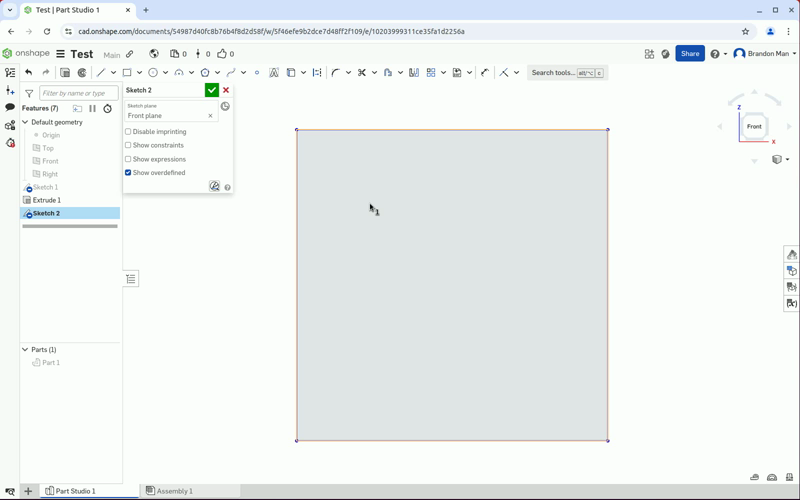
scroll(-6)
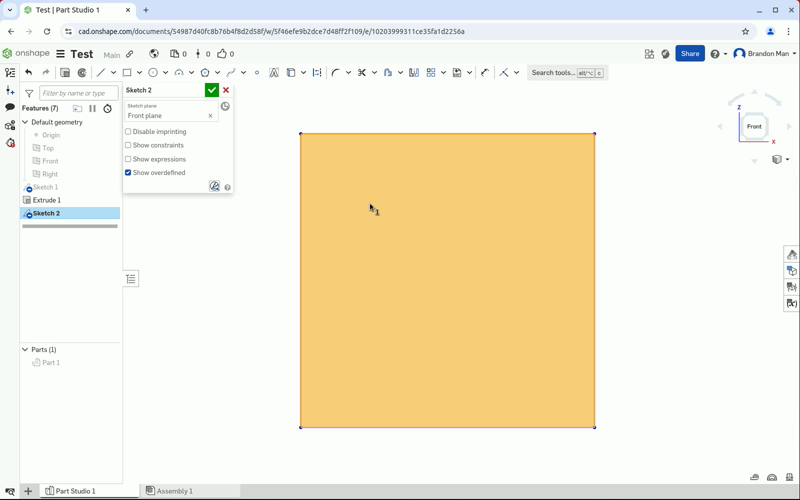
scroll(-6)
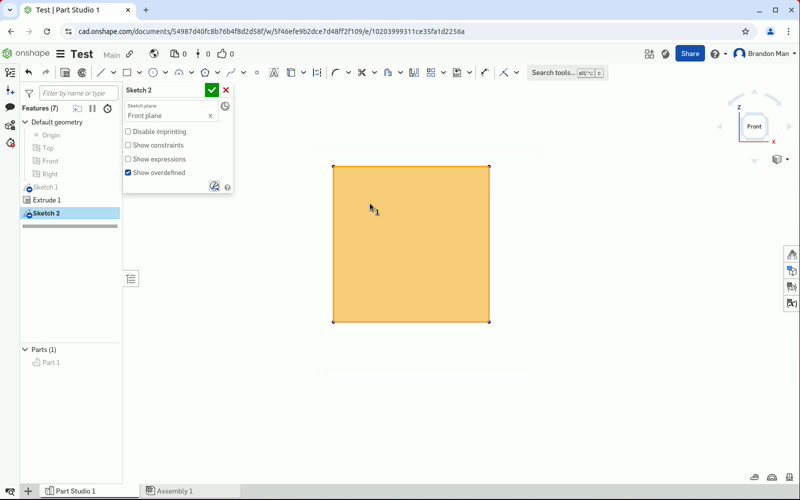
scroll(-6)
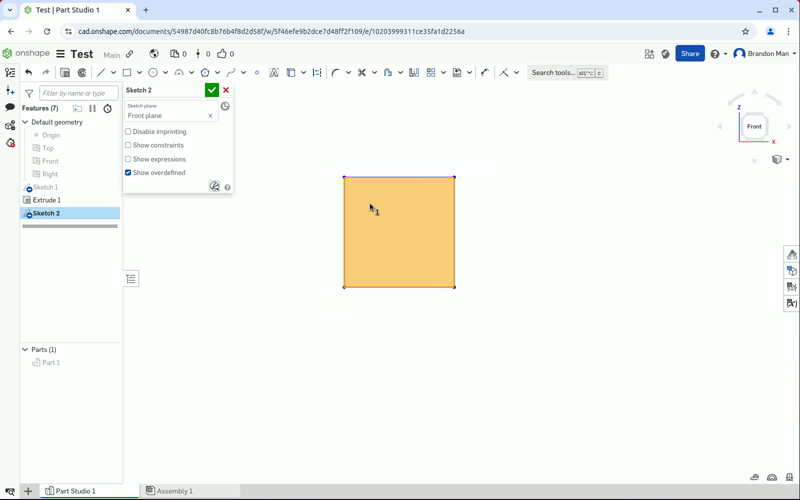
scroll(-6)
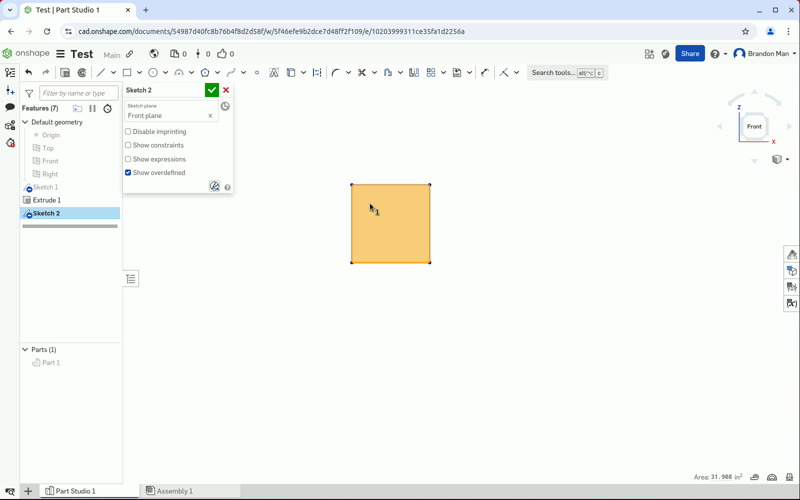
scroll(-6)
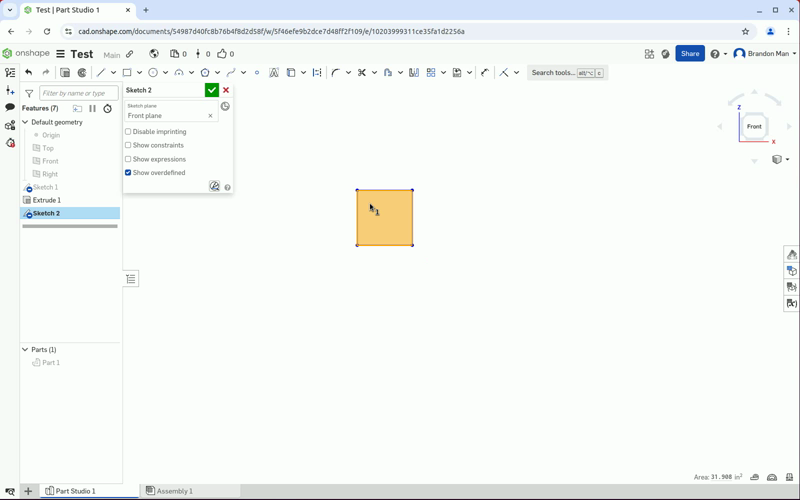
scroll(-6)
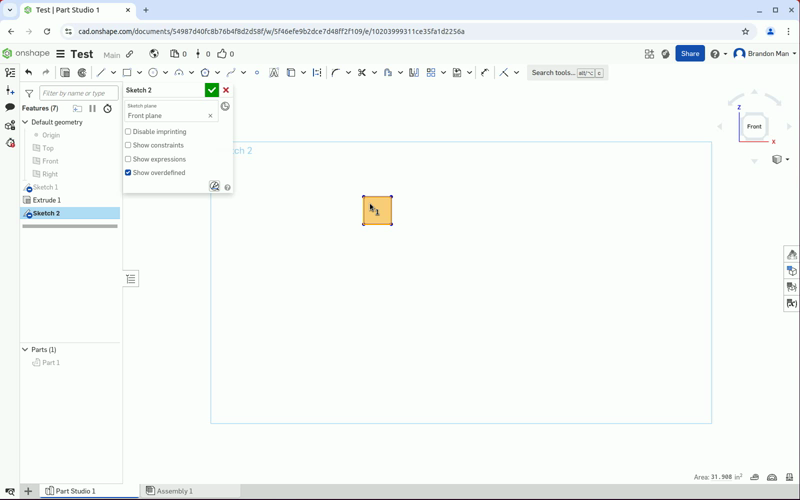
mouse_move(73, 352)
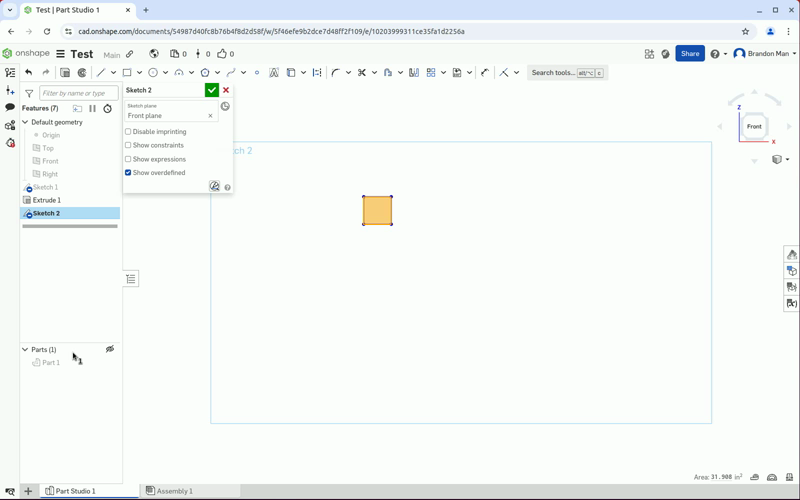
key(shift+y)
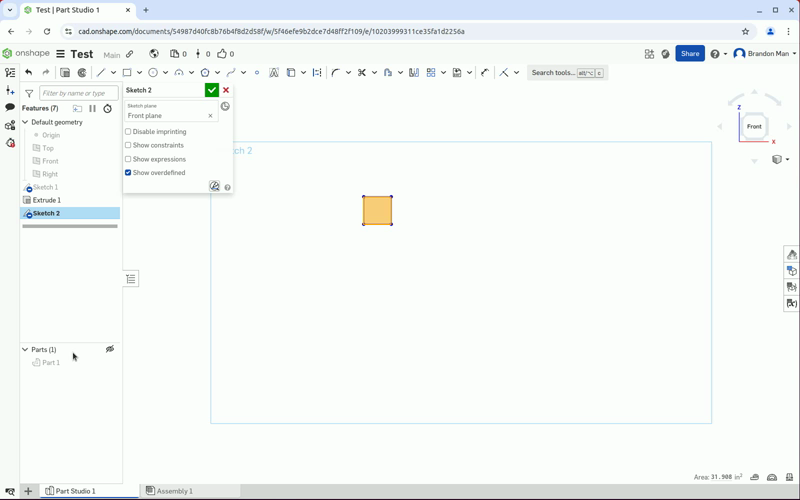
key(shift+e)
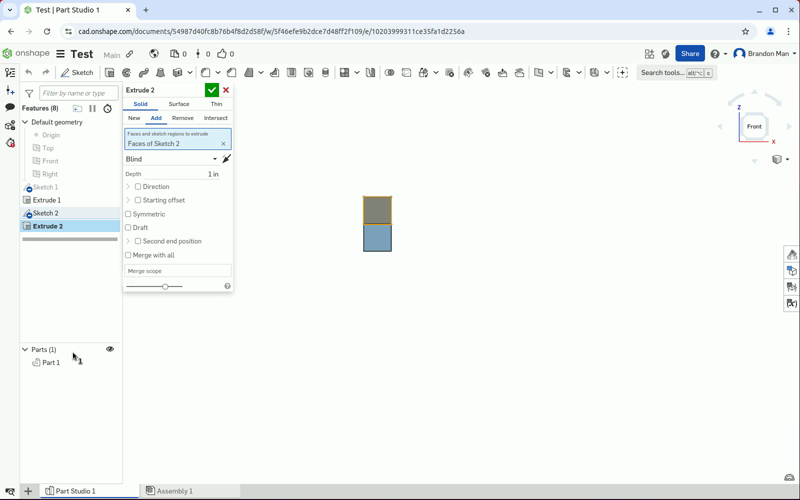
mouse_move(143, 106)
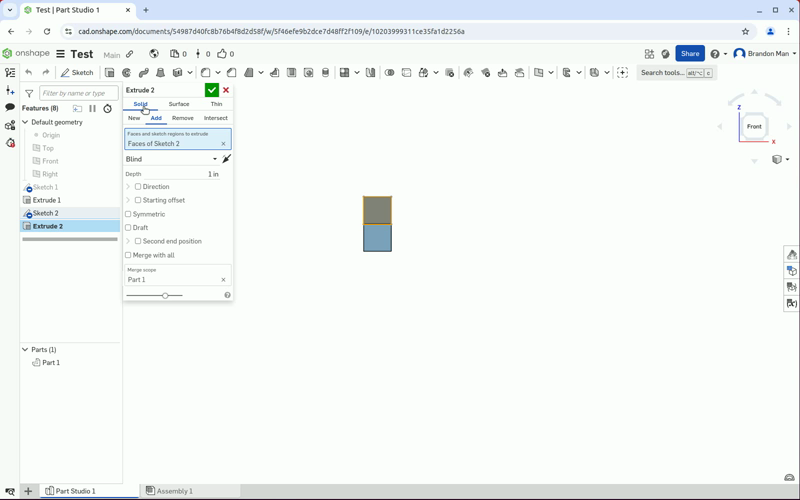
click(143, 106)
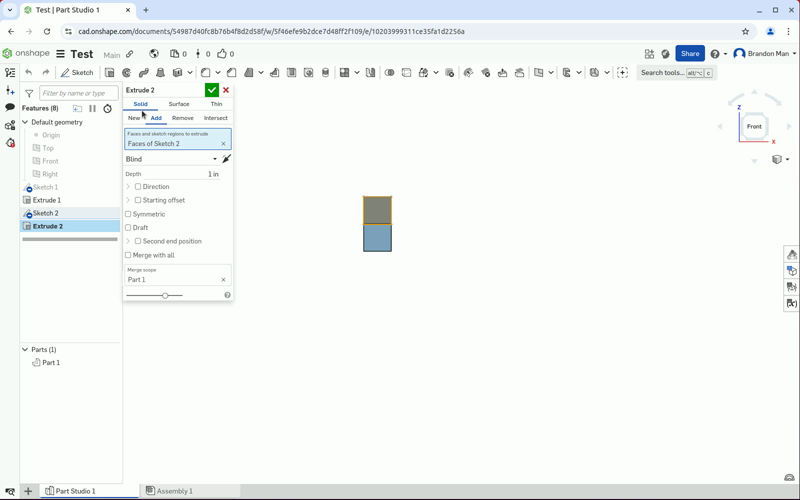
mouse_move(137, 120)
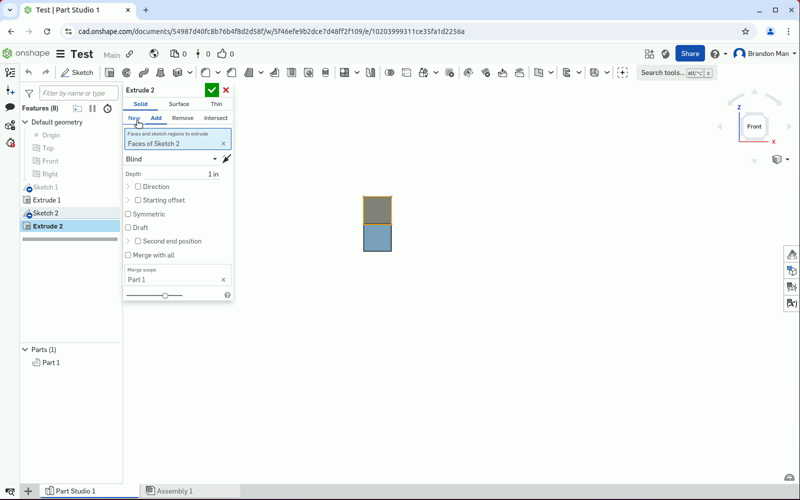
click(137, 120)
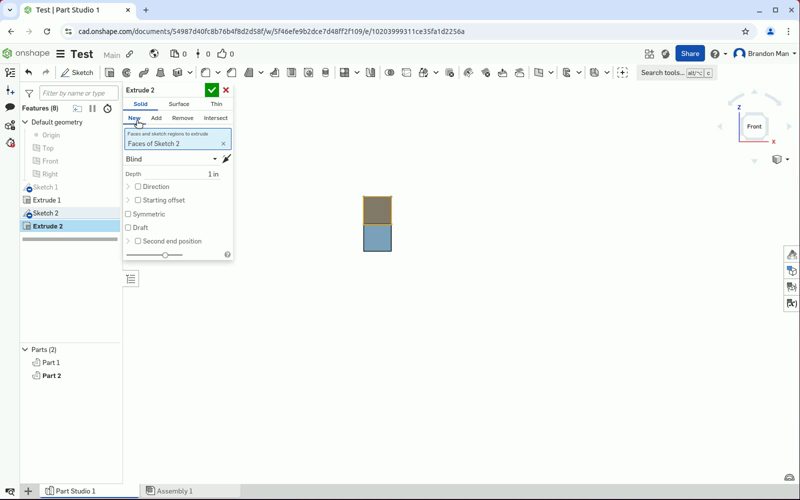
key(tab, 4)
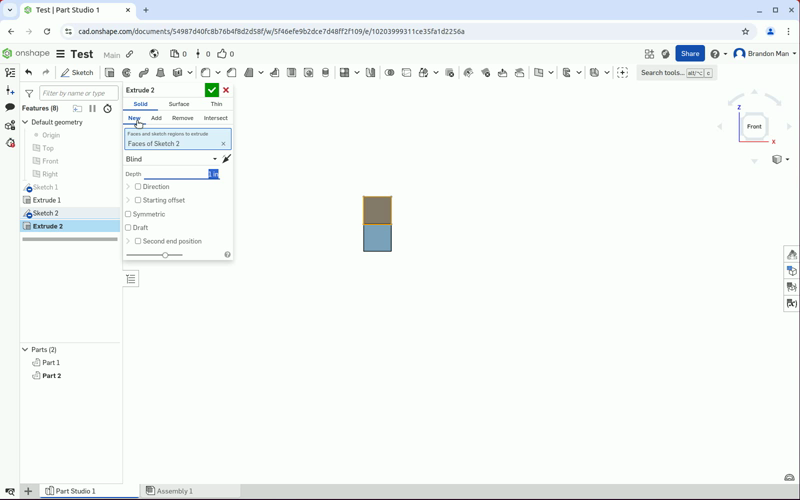
text(5.296)
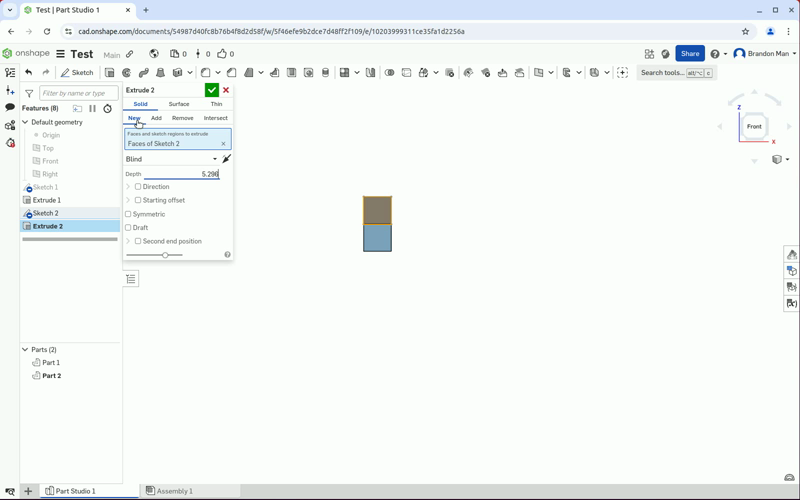
key(tab, 3)
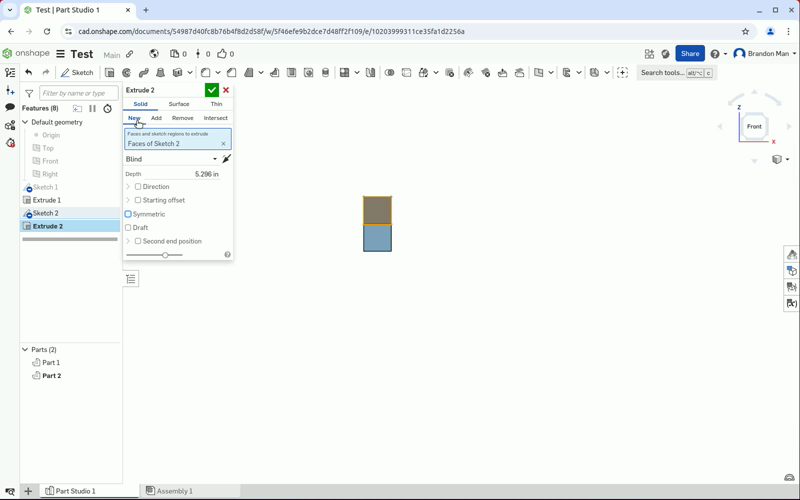
key(space)
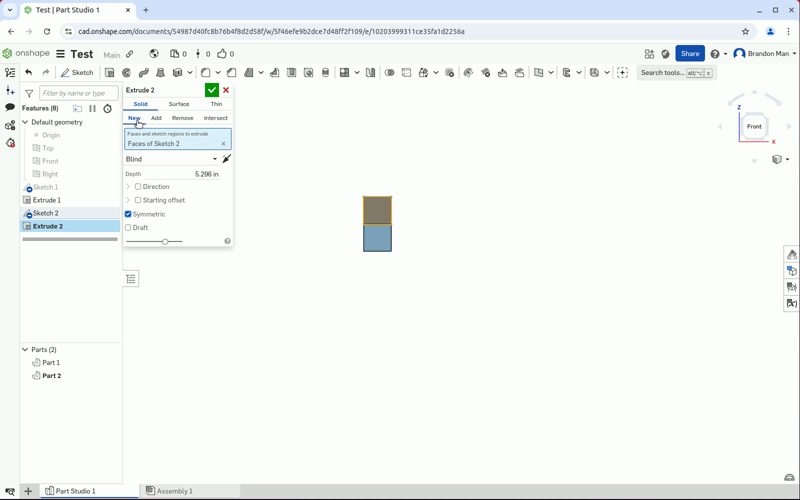
key(enter)
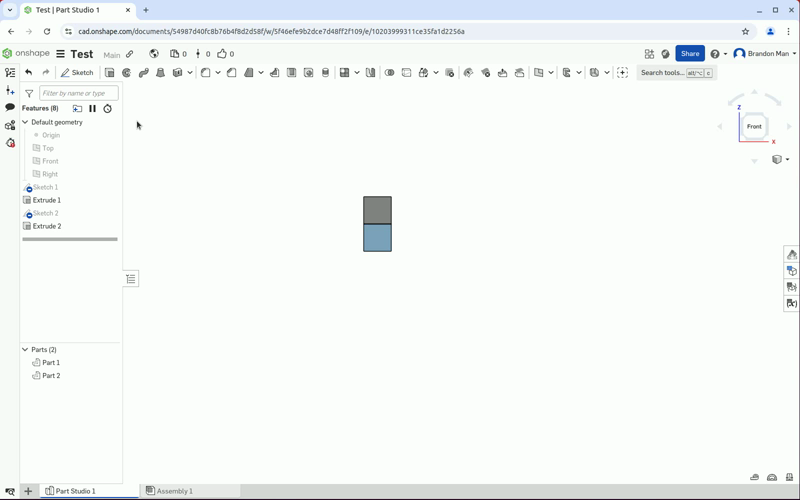
key(shift+h)
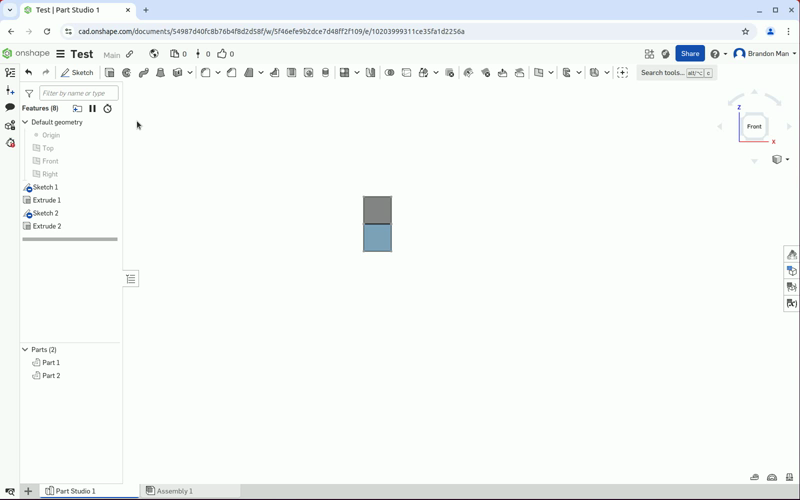
key(shift+h)
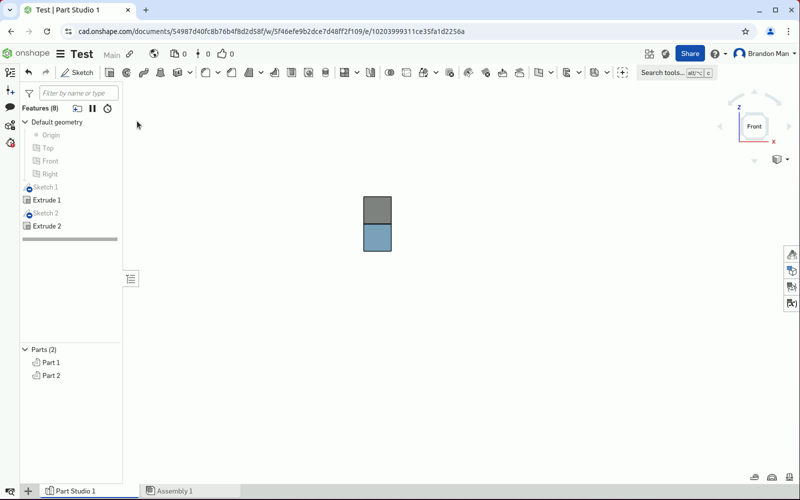
mouse_move(73, 189)
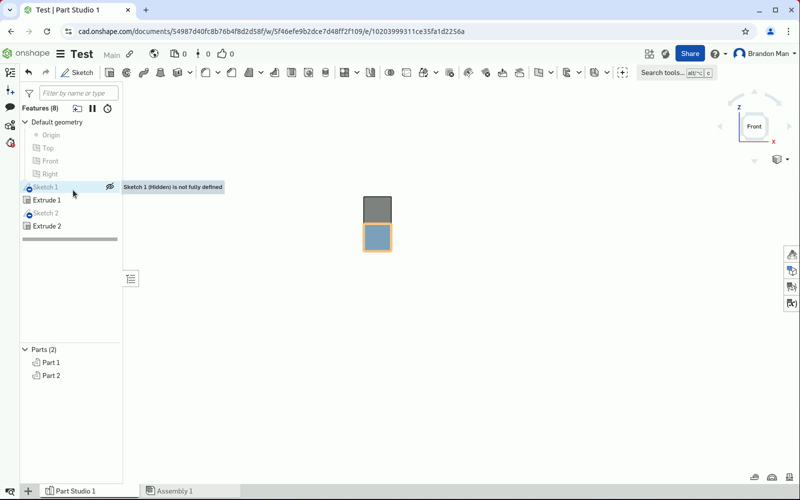
click(73, 189)
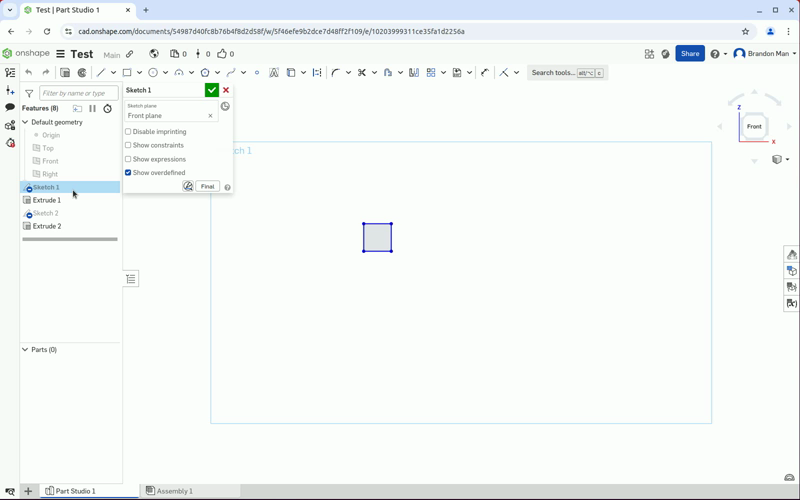
mouse_move(229, 92)
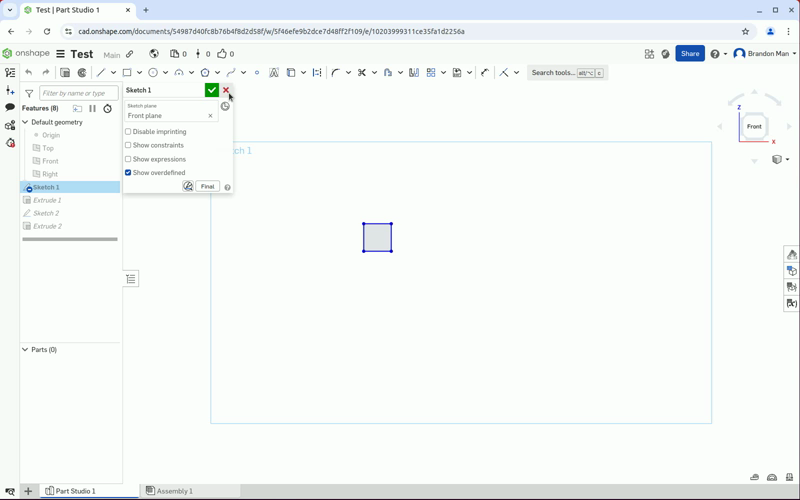
click(229, 92)
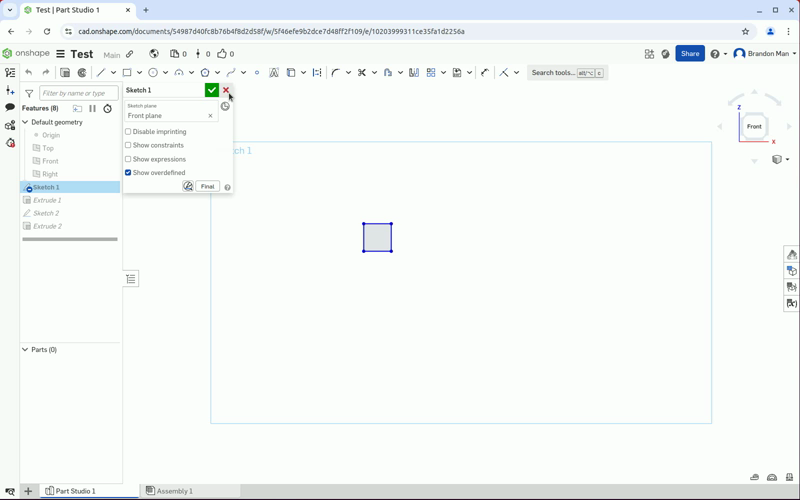
key(shift+s)
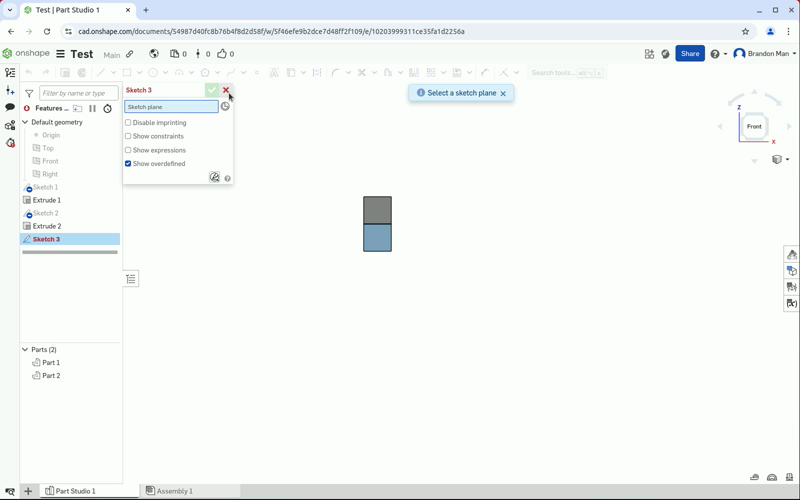
mouse_move(73, 163)
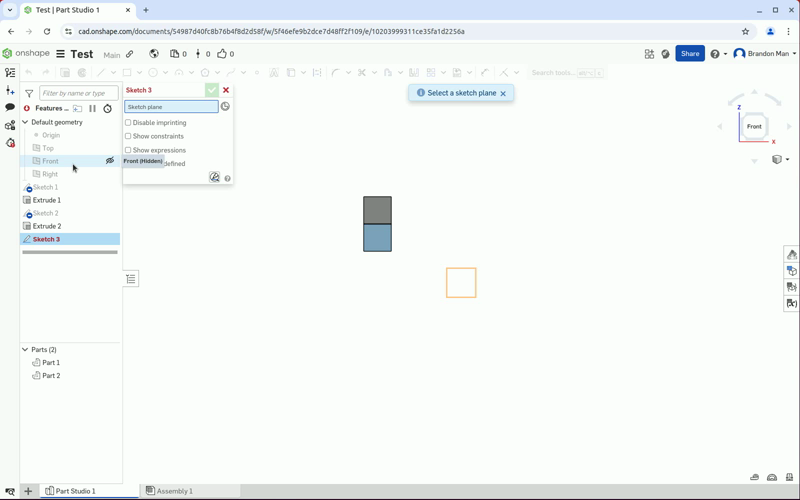
click(73, 163)
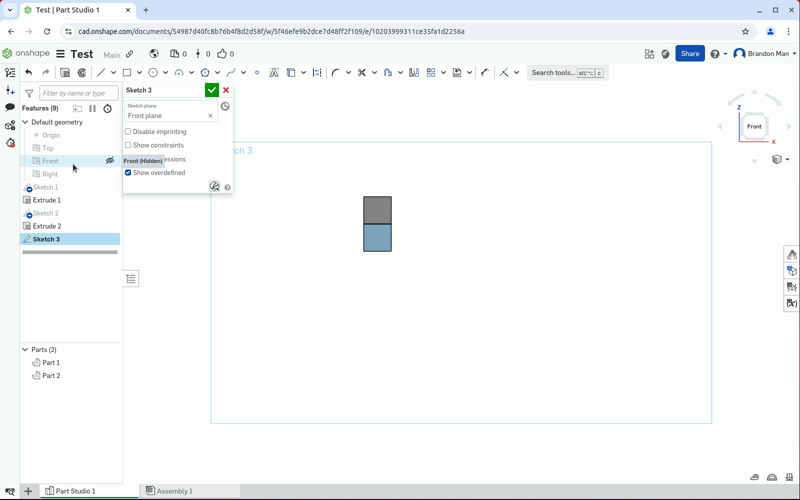
mouse_move(73, 352)
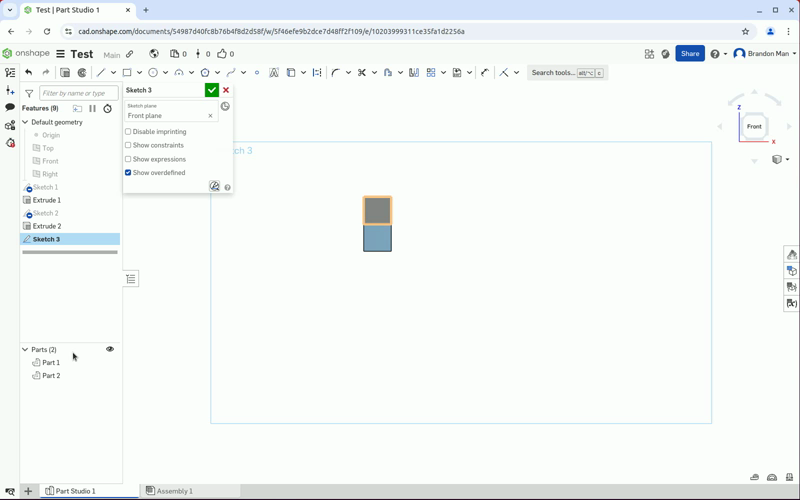
key(y)
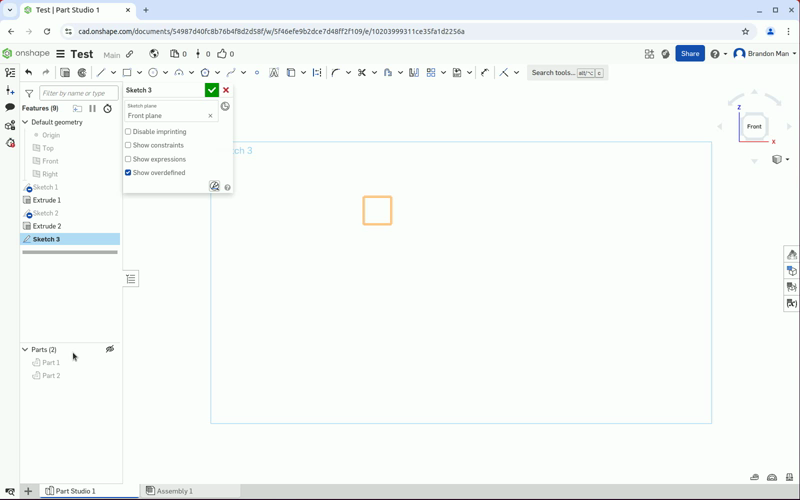
key(l)
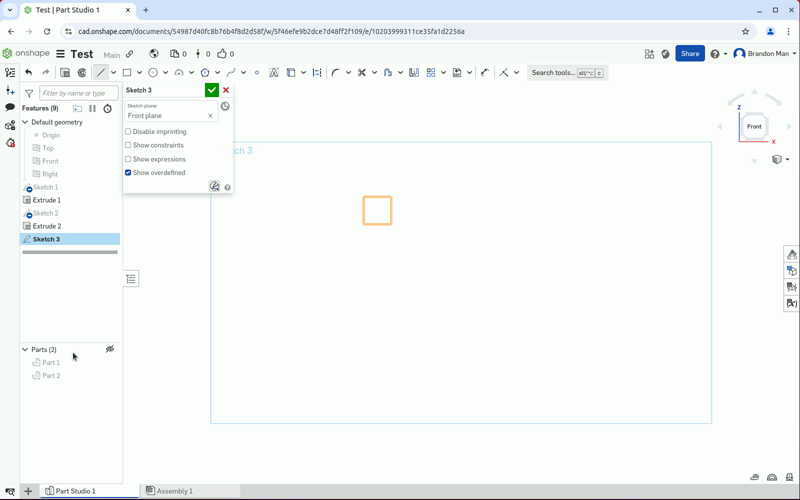
key_down(shift)
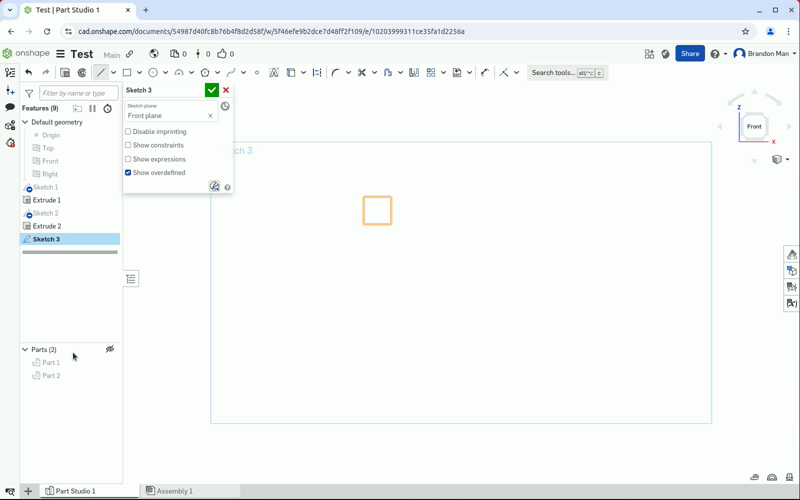
mouse_move(390, 197)
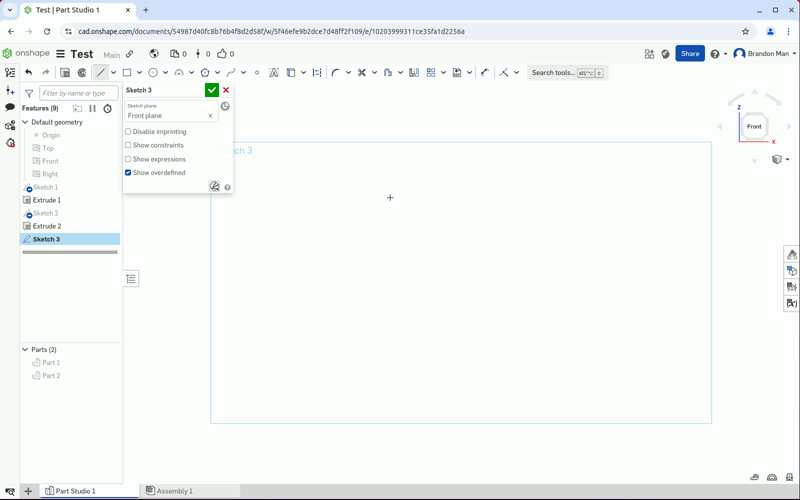
click(390, 197)
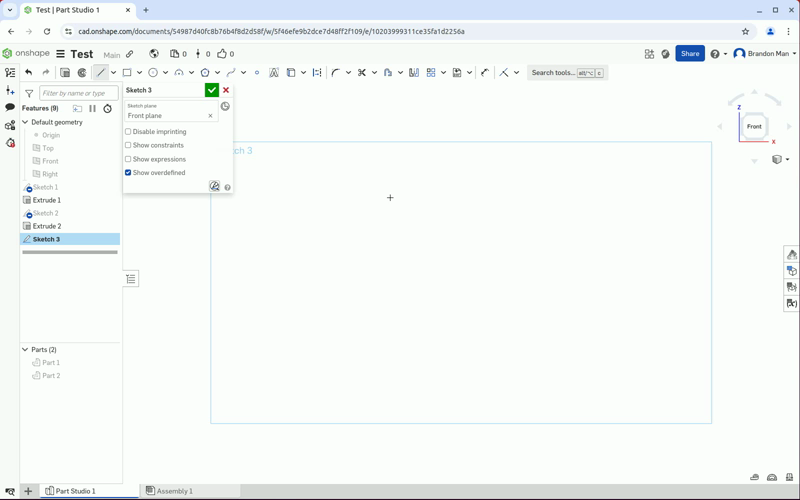
key_up(shift)
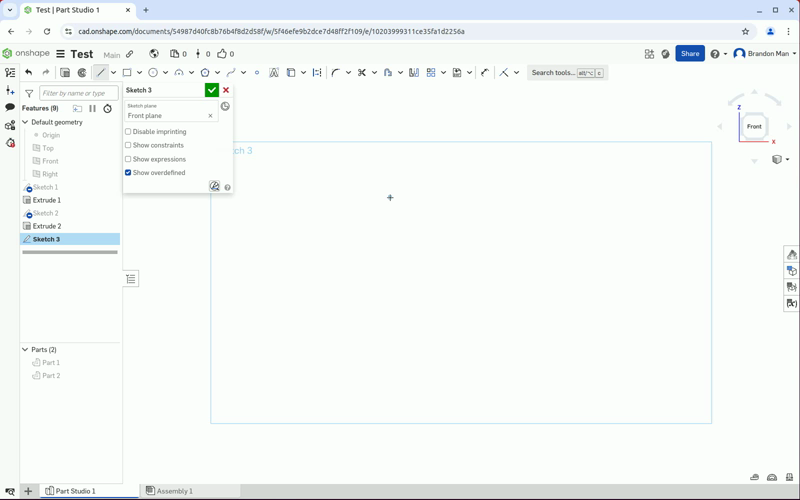
key_down(shift)
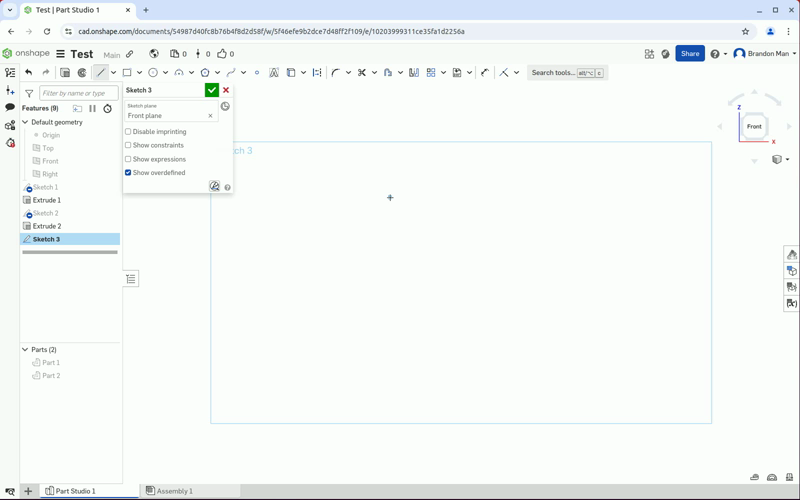
mouse_move(420, 197)
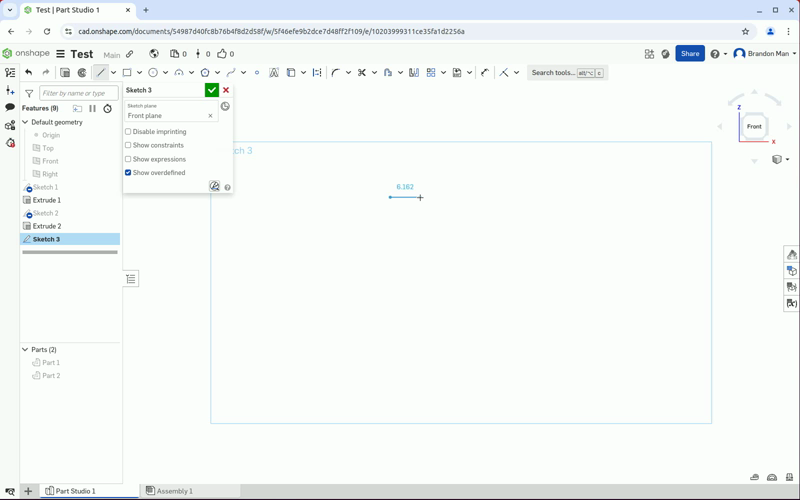
mouse_move(418, 197)
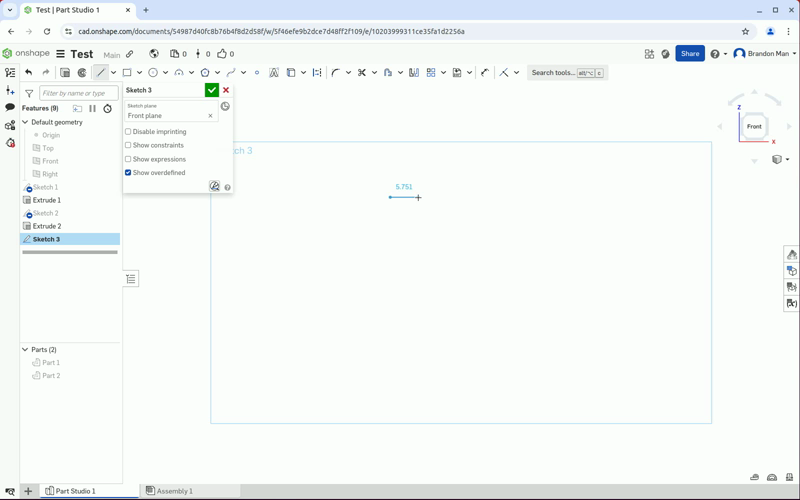
click(418, 197)
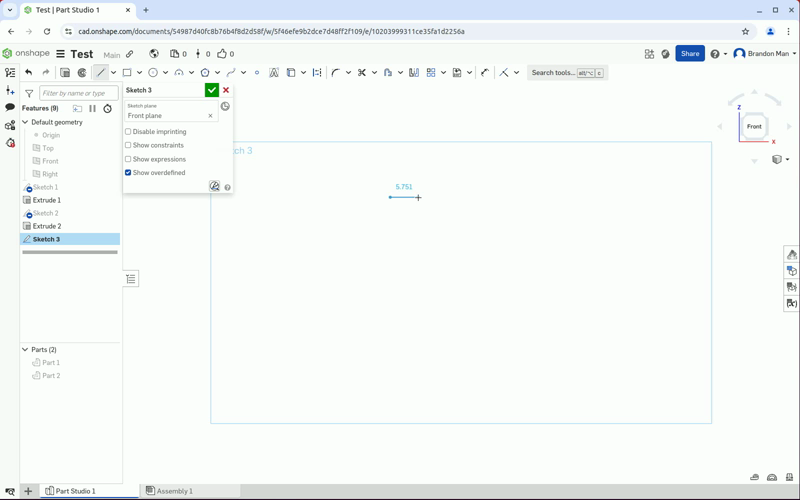
key_up(shift)
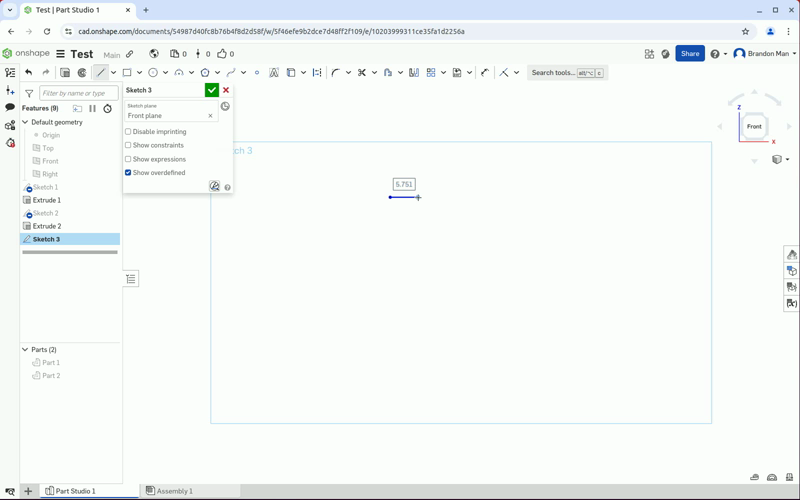
key_down(shift)
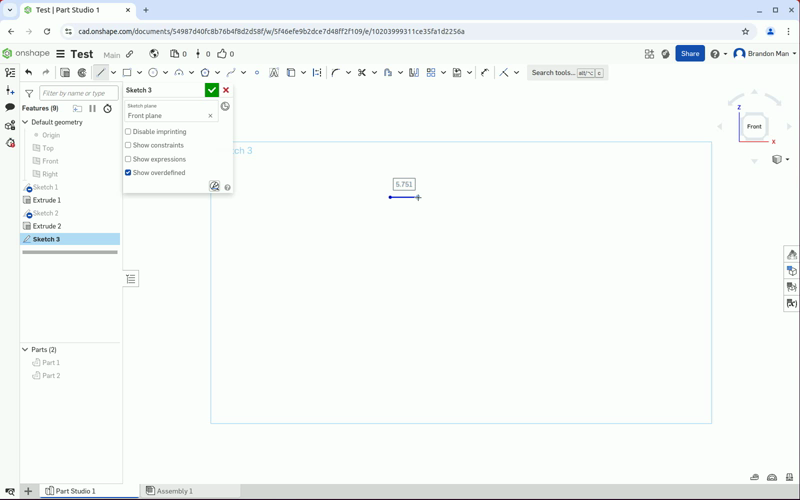
mouse_move(448, 197)
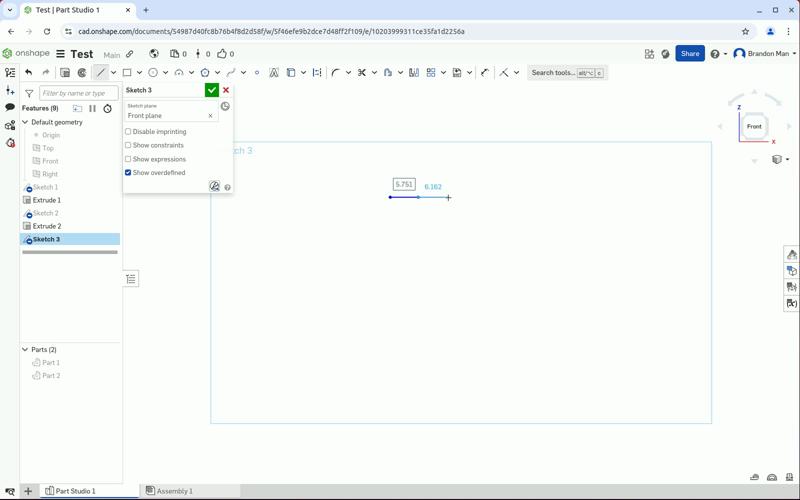
mouse_move(418, 169)
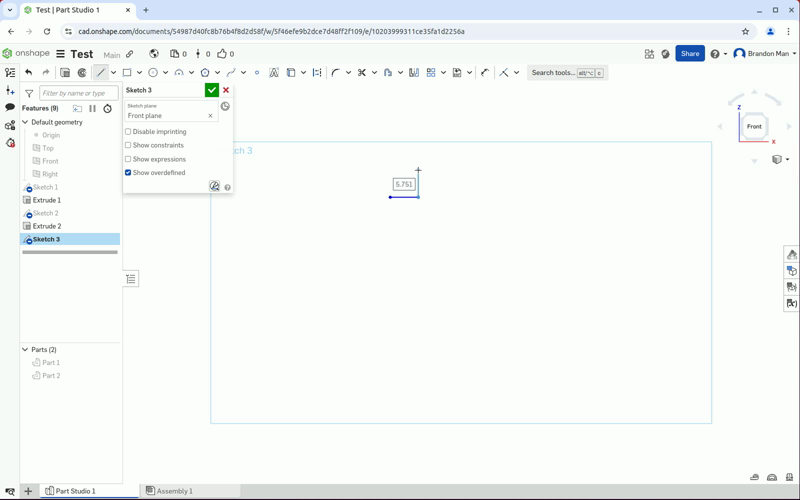
click(418, 169)
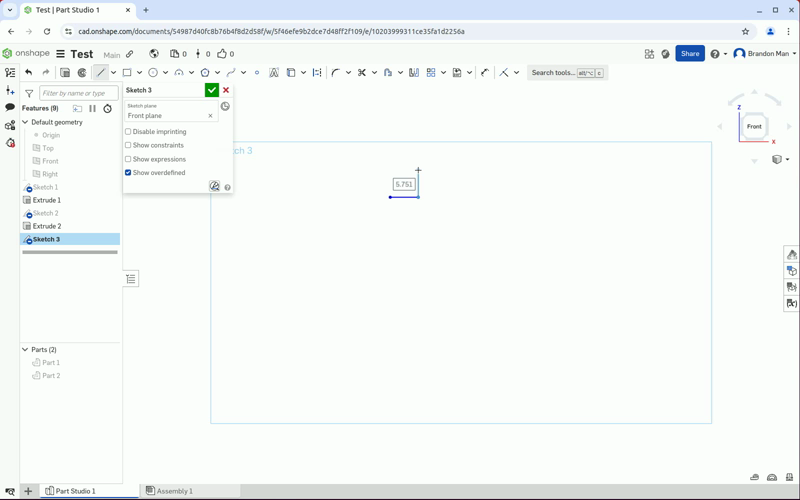
key_up(shift)
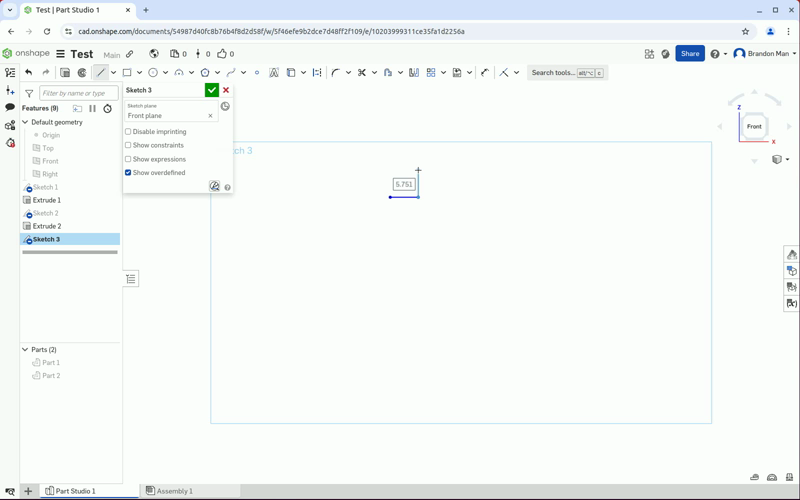
key_down(shift)
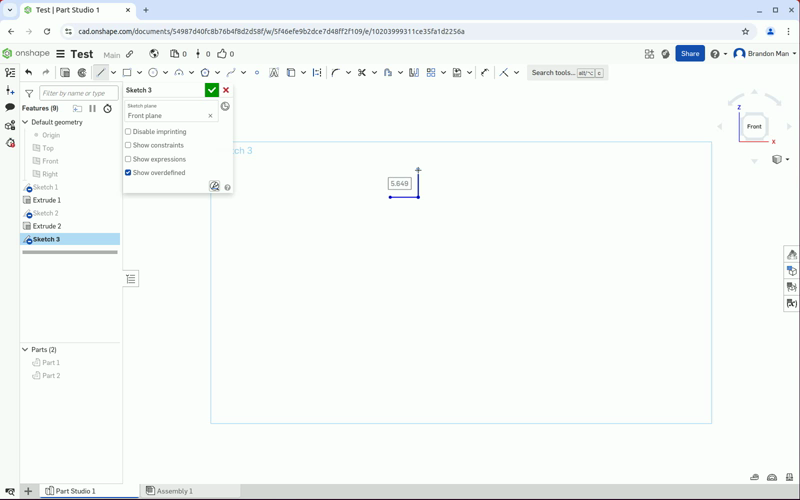
mouse_move(448, 169)
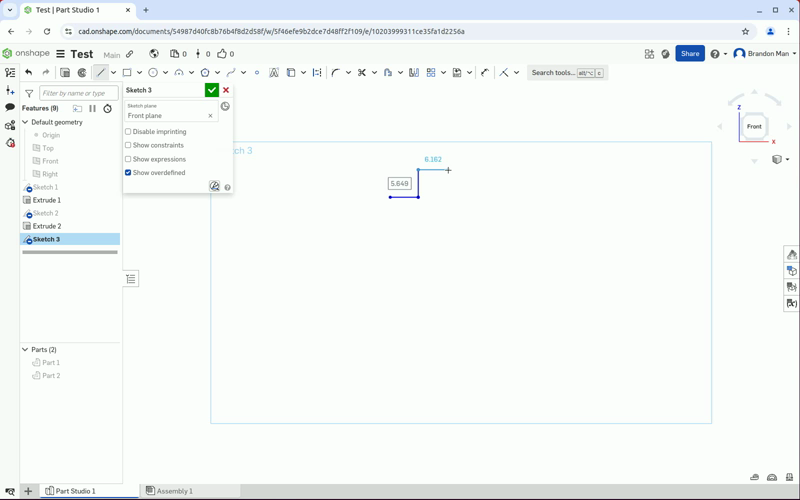
mouse_move(390, 169)
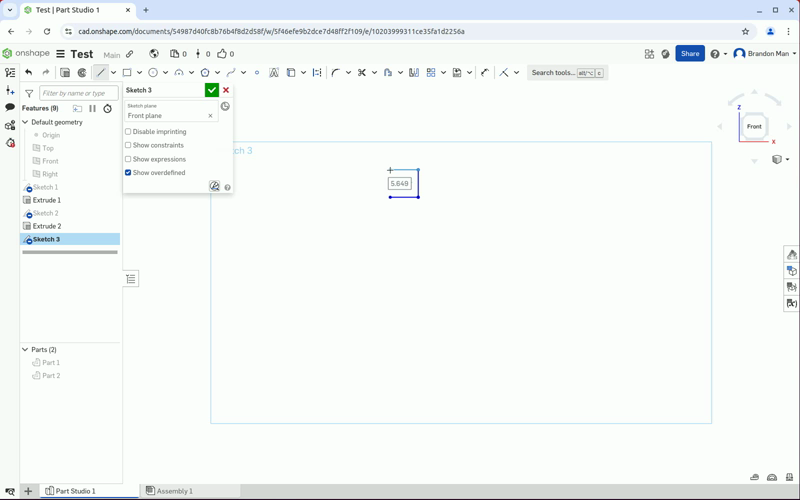
click(390, 169)
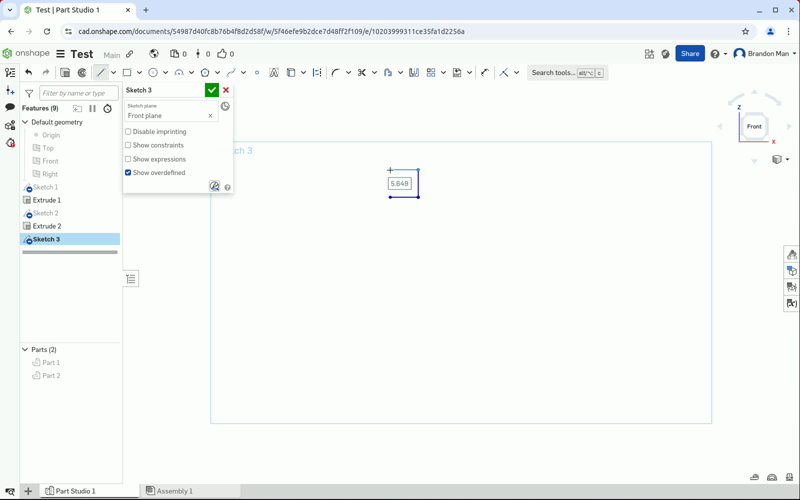
key_up(shift)
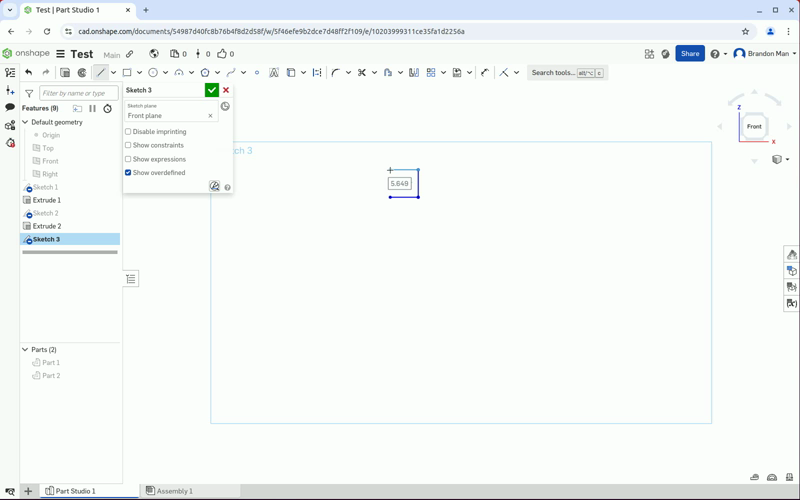
mouse_move(420, 169)
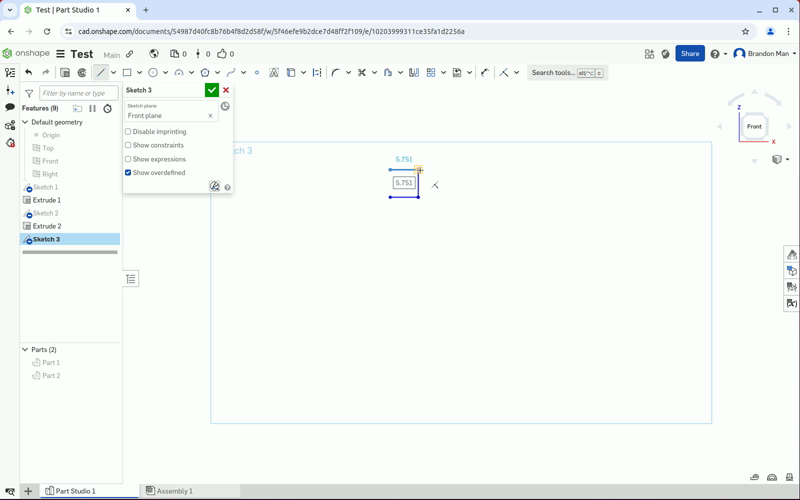
key_down(shift)
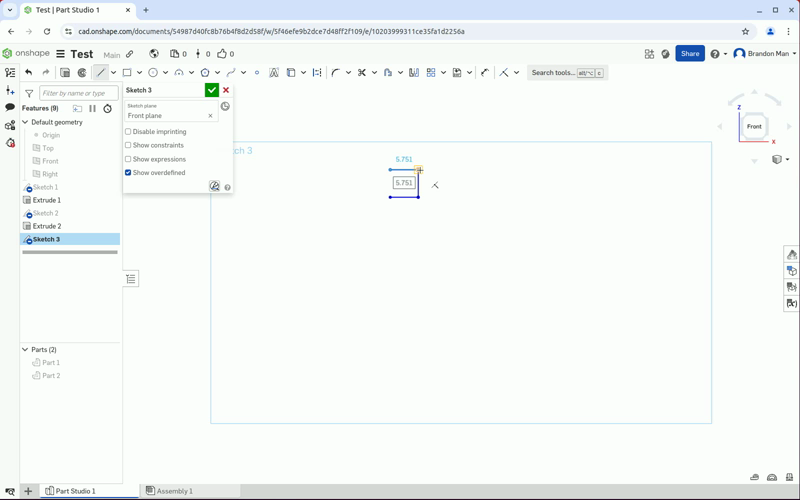
mouse_move(390, 197)
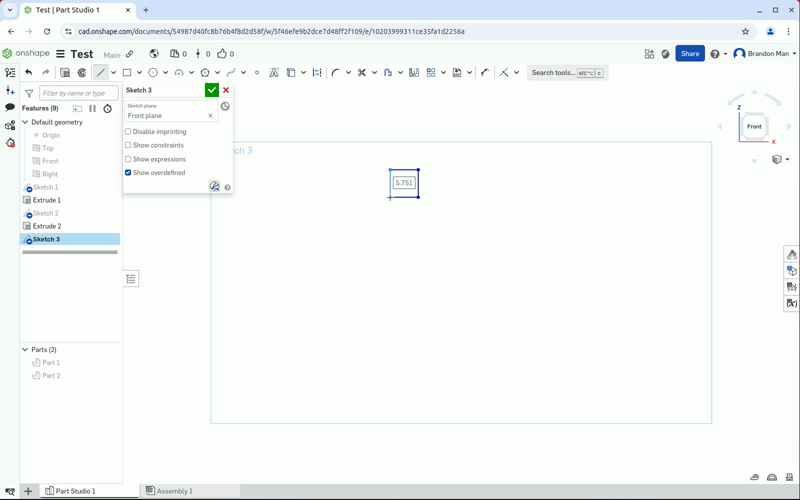
key_up(shift)
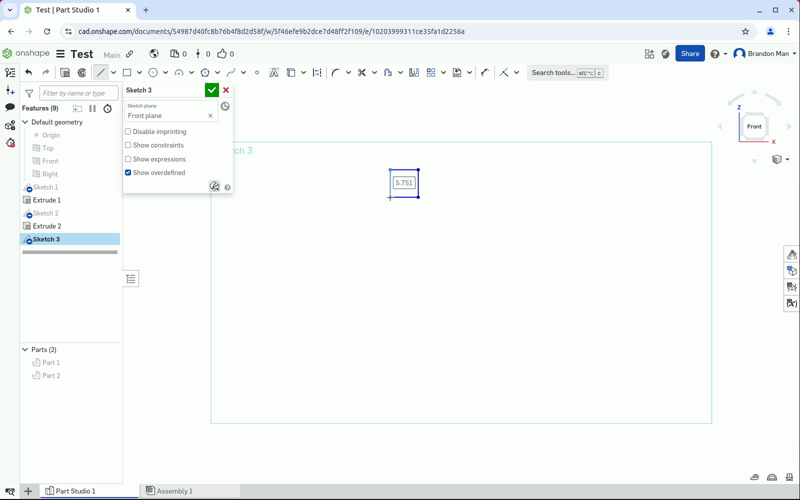
click(390, 197)
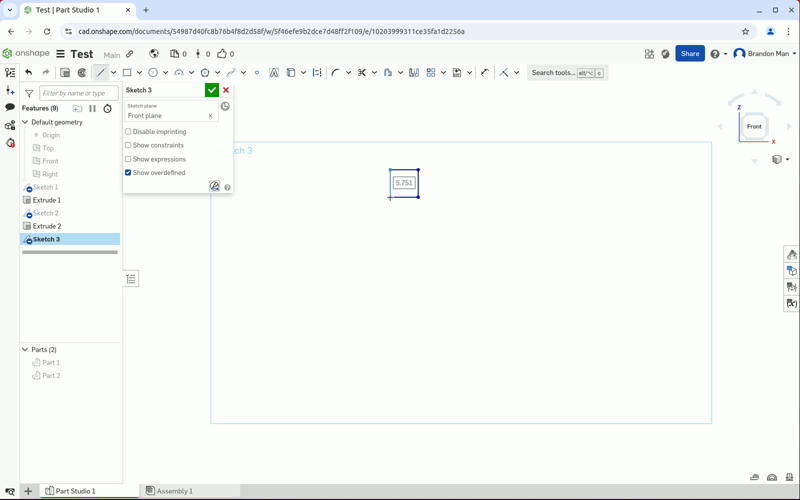
key(esc)
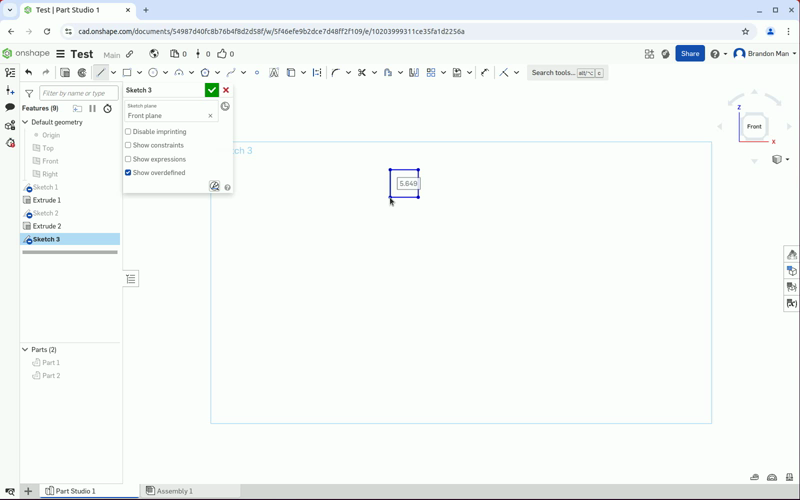
mouse_move(409, 195)
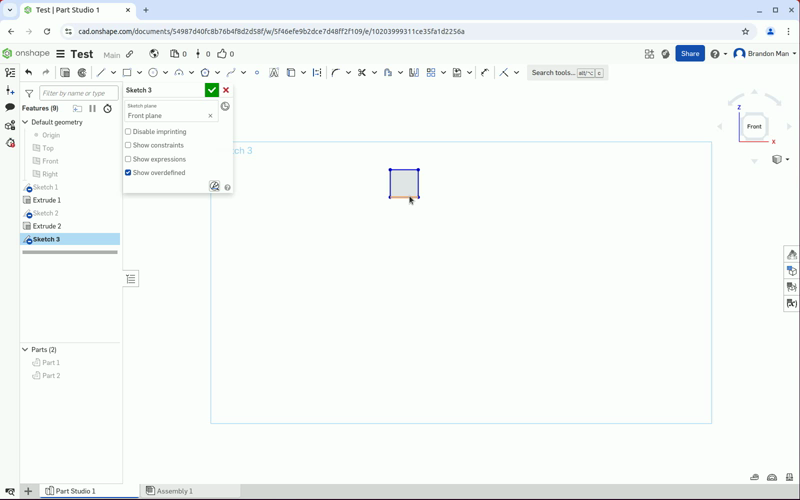
scroll(6)
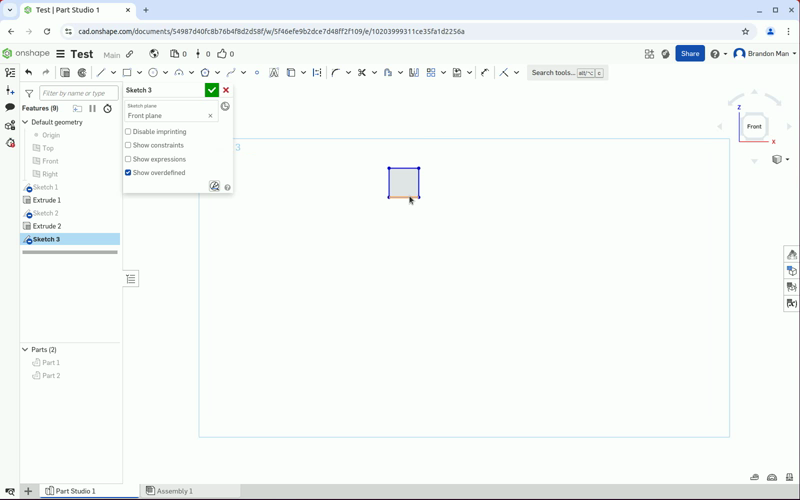
scroll(6)
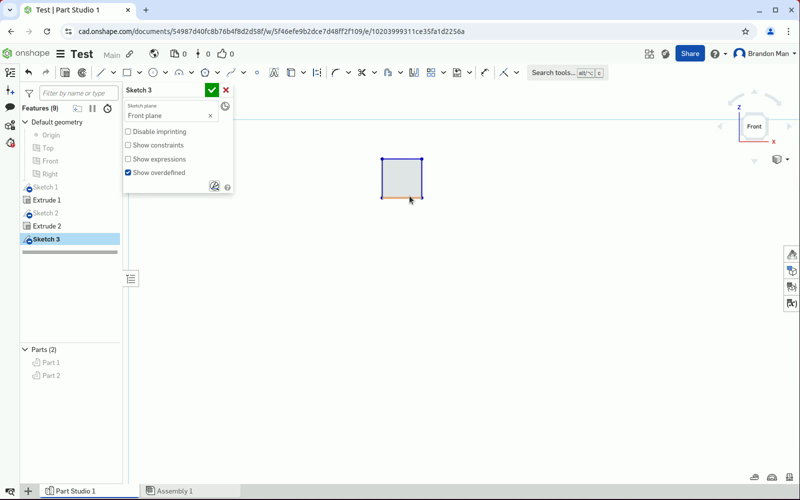
scroll(6)
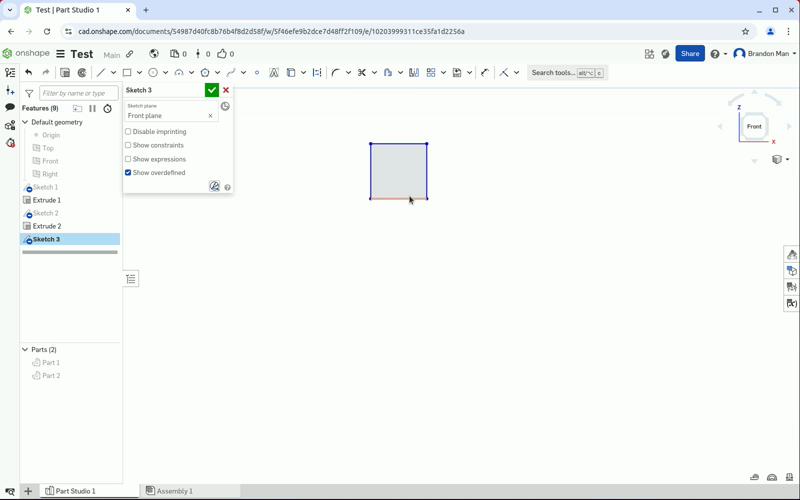
scroll(6)
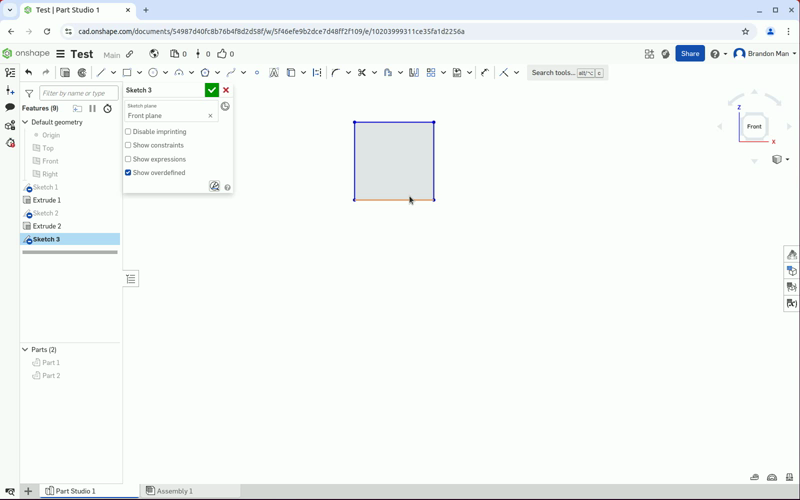
scroll(6)
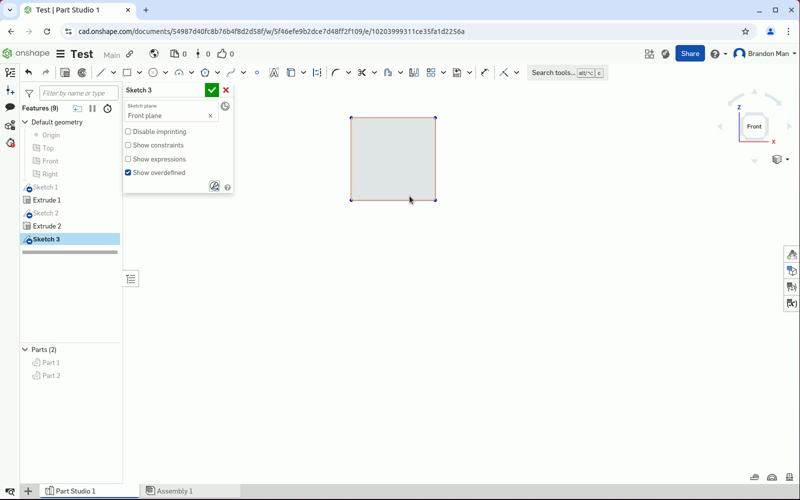
scroll(6)
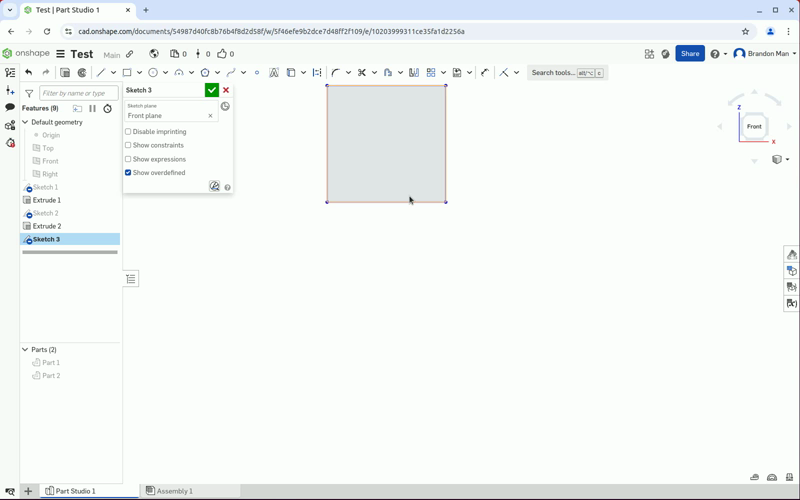
scroll(6)
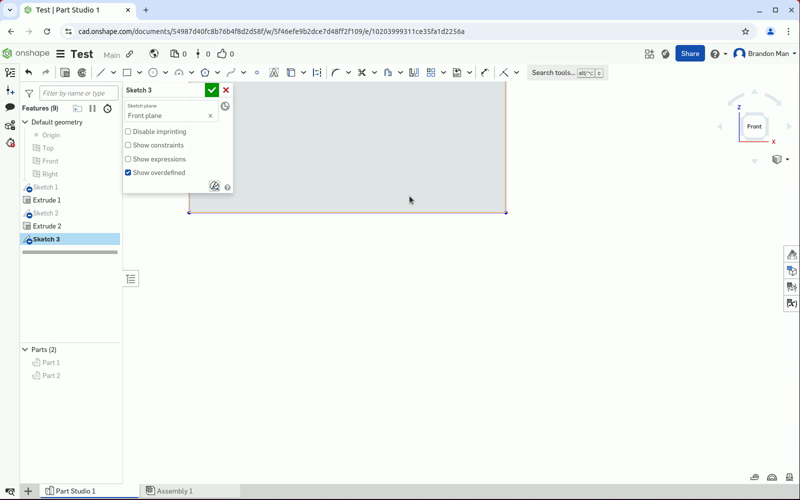
click(409, 195)
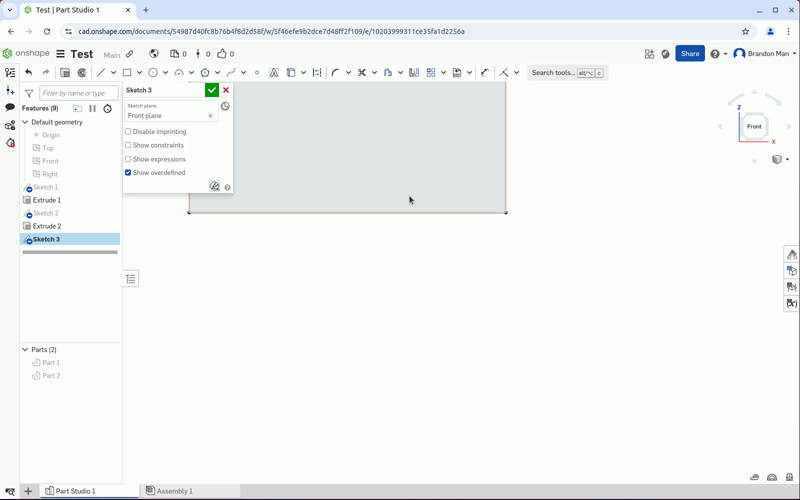
scroll(-6)
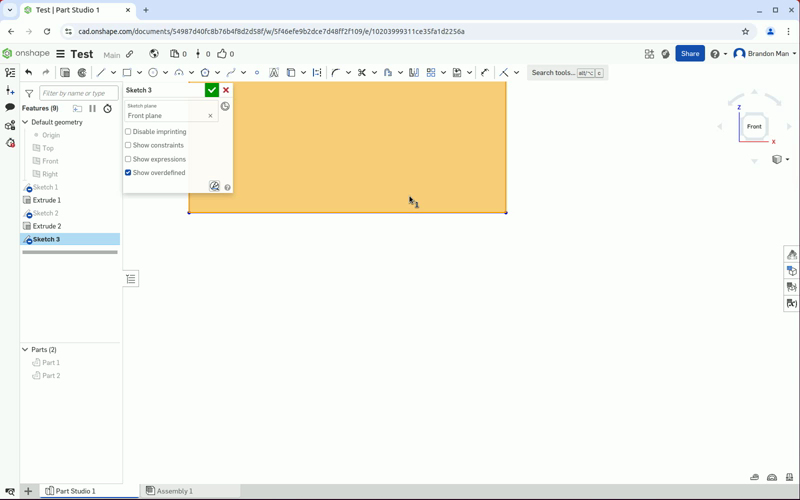
scroll(-6)
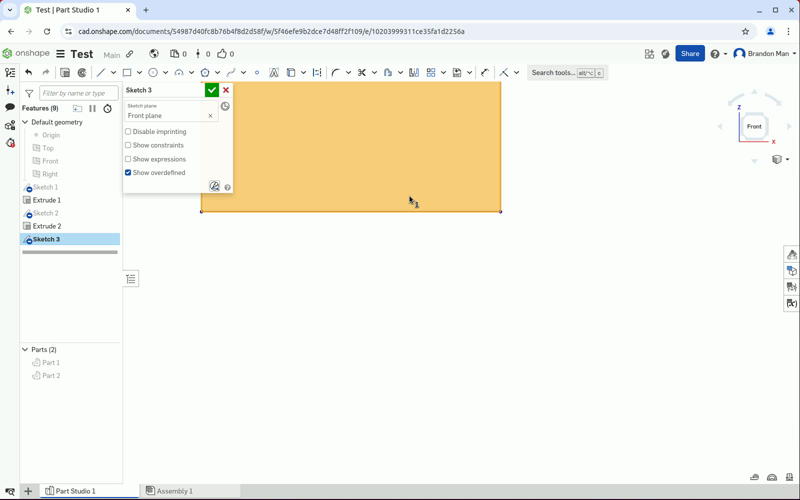
scroll(-6)
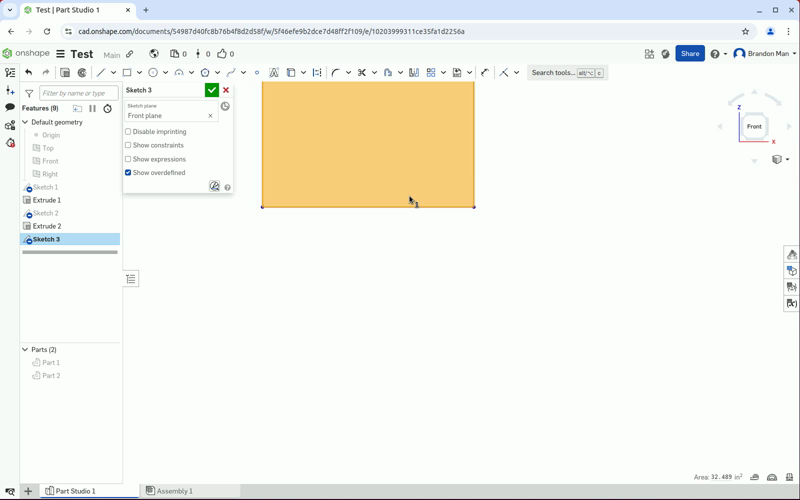
scroll(-6)
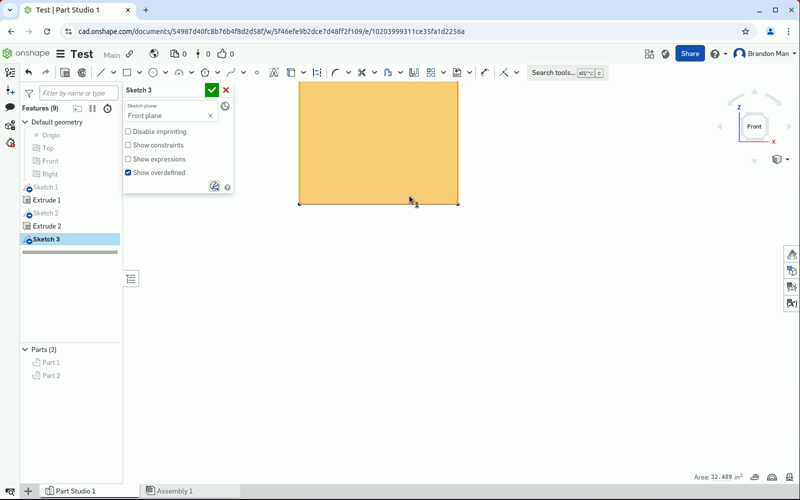
scroll(-6)
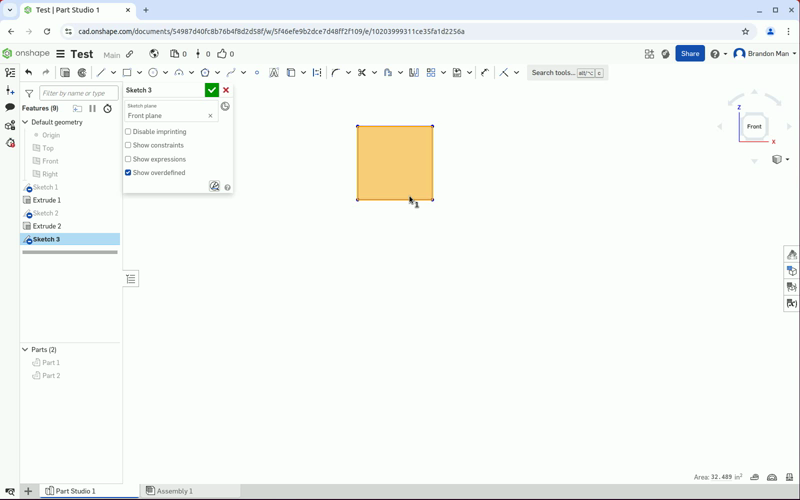
scroll(-6)
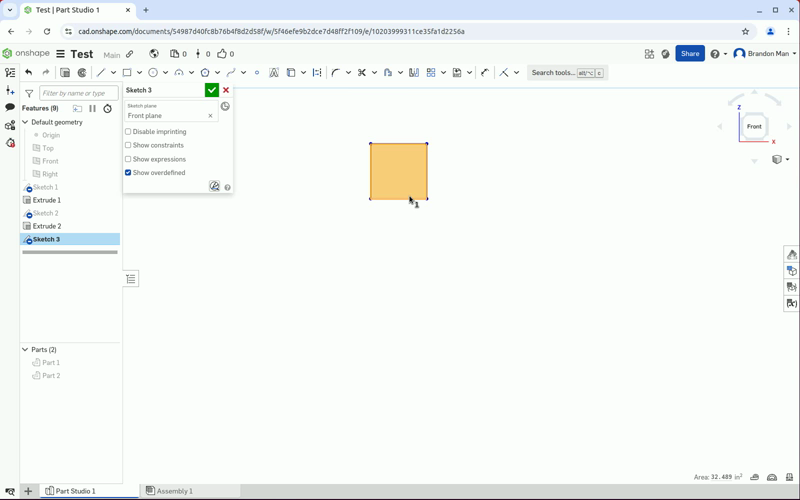
scroll(-6)
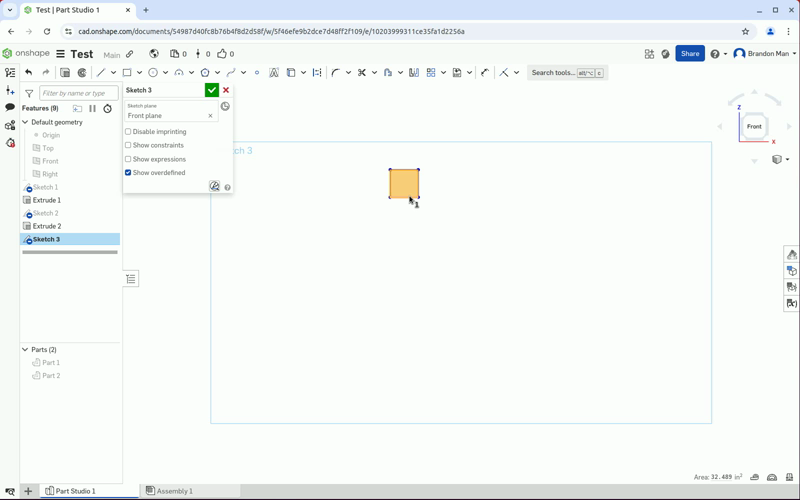
mouse_move(73, 352)
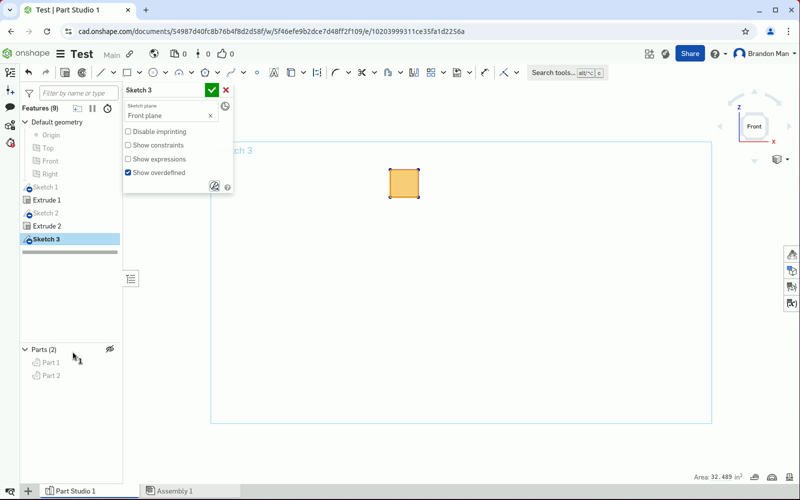
key(shift+y)
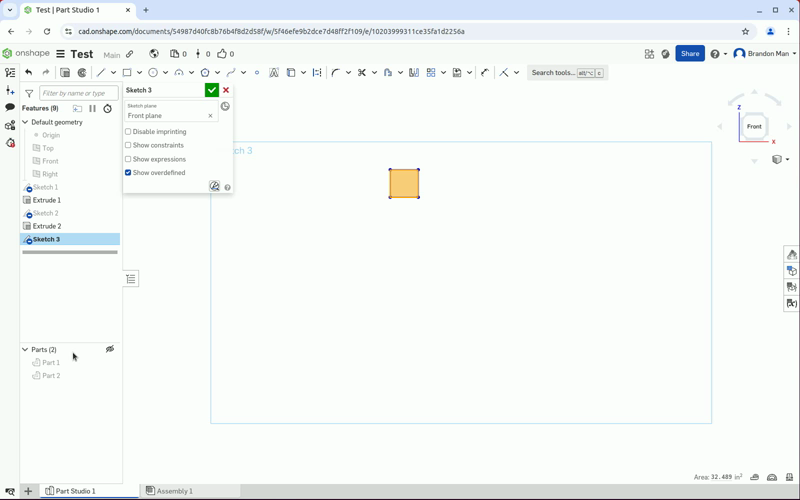
key(shift+e)
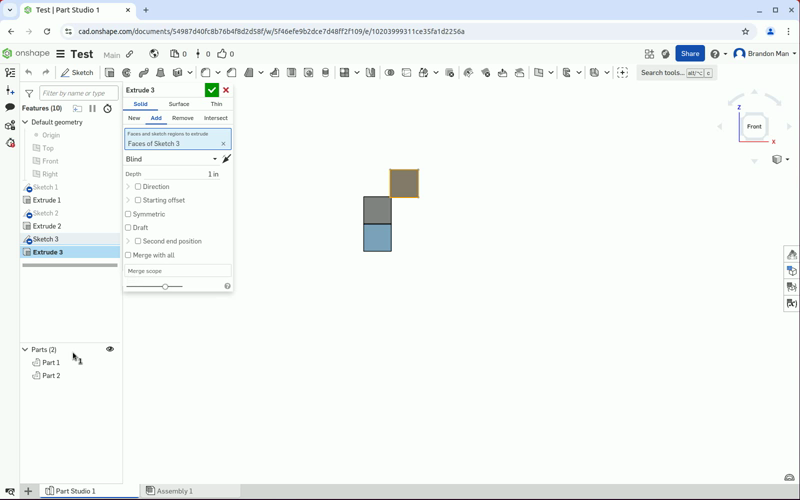
mouse_move(143, 106)
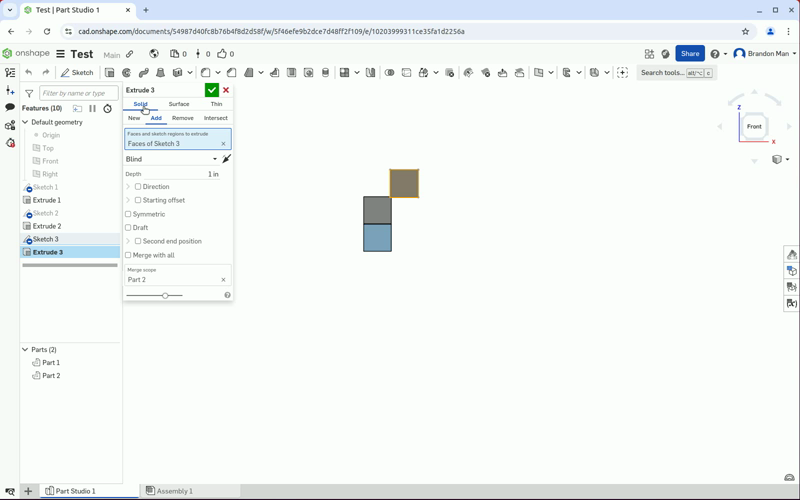
click(143, 106)
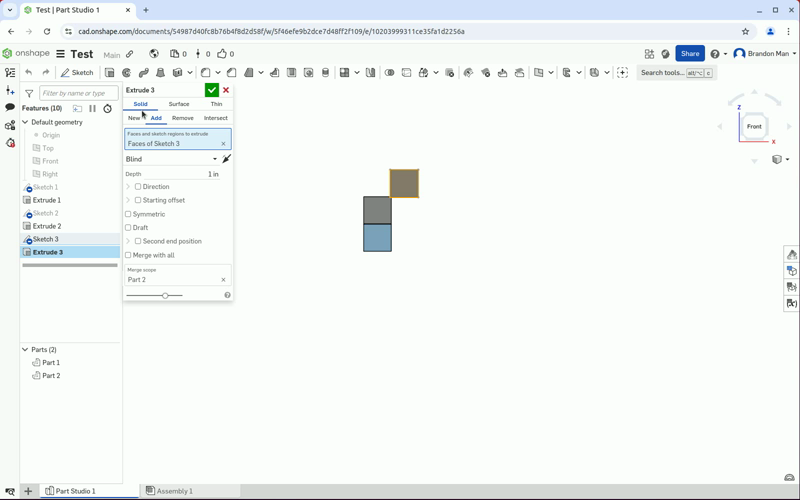
mouse_move(137, 120)
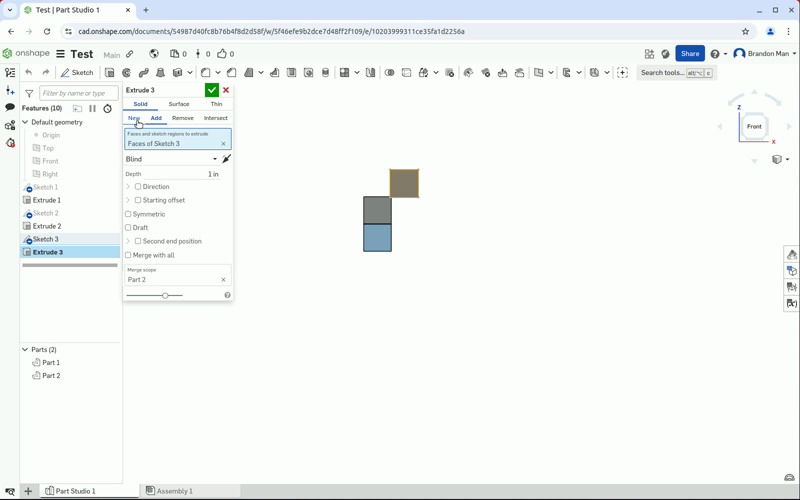
click(137, 120)
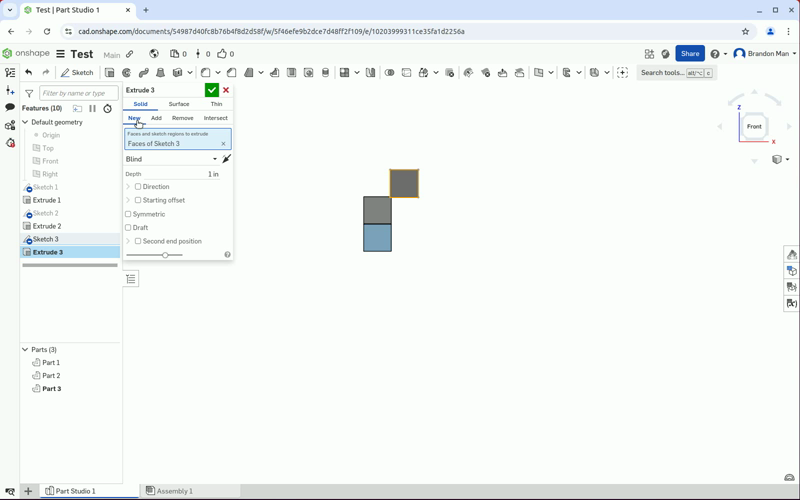
key(tab, 4)
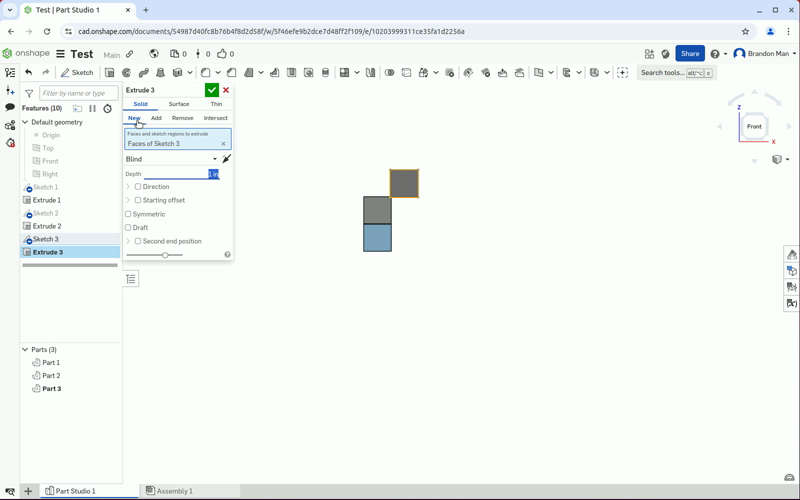
text(5.296)
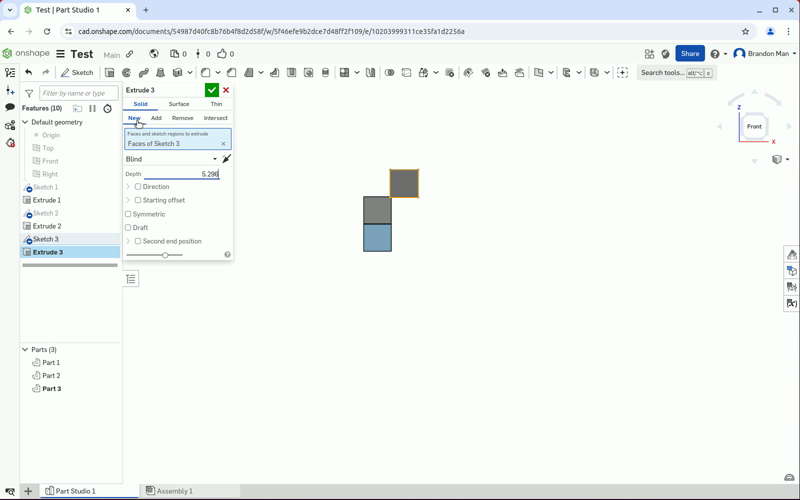
key(tab, 3)
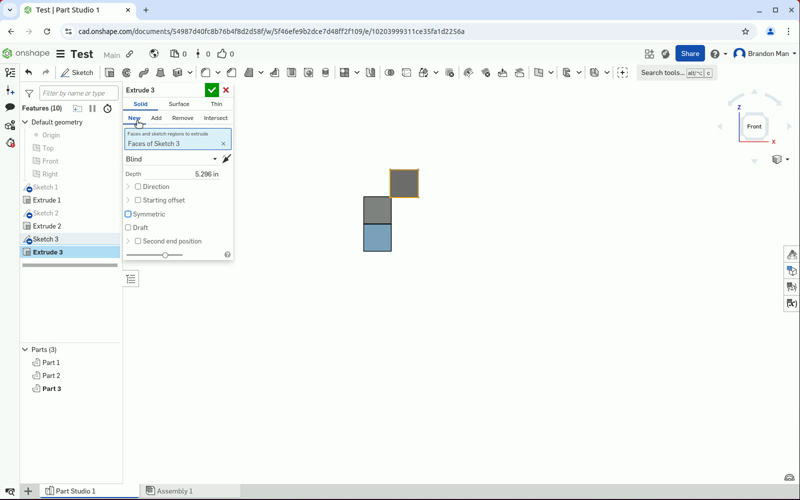
key(space)
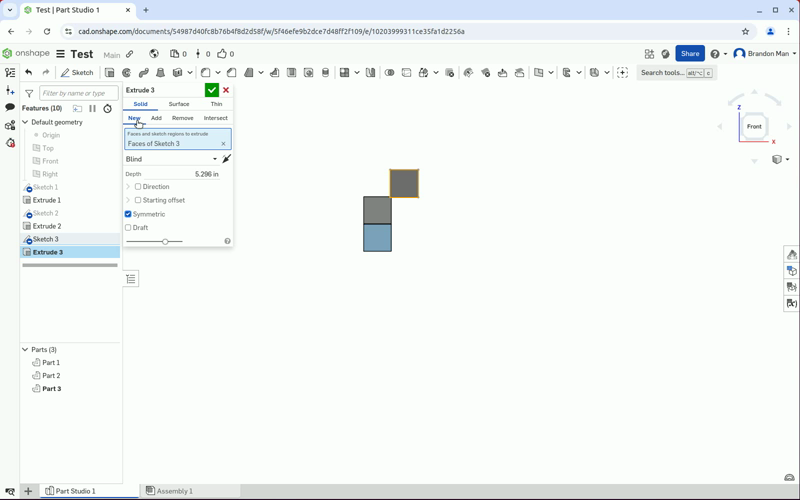
key(enter)
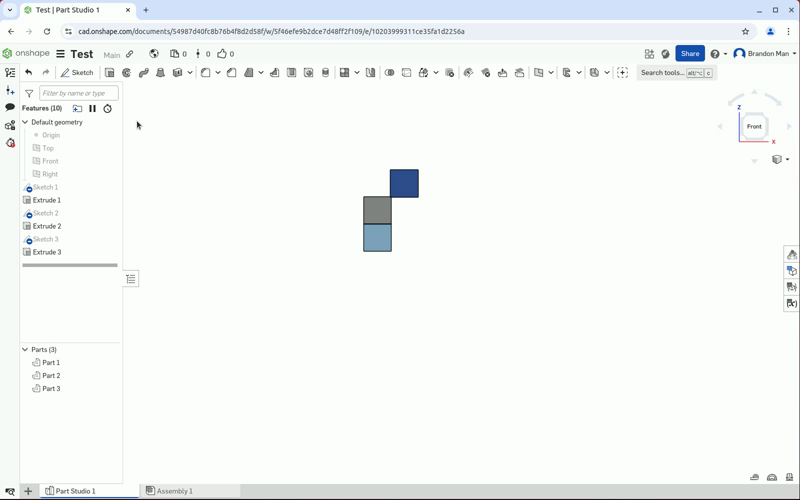
key(shift+h)
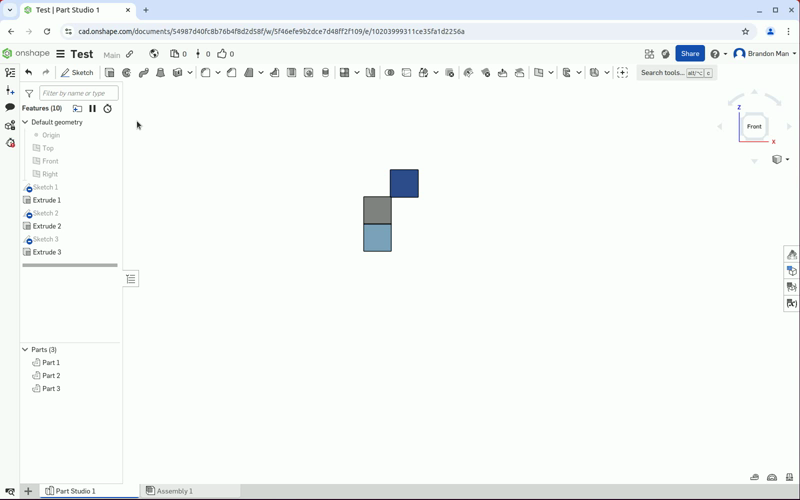
key(shift+h)
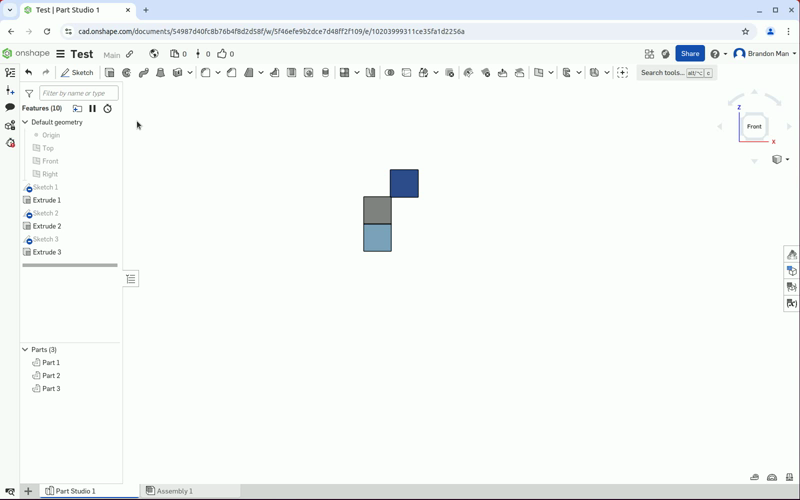
mouse_move(73, 189)
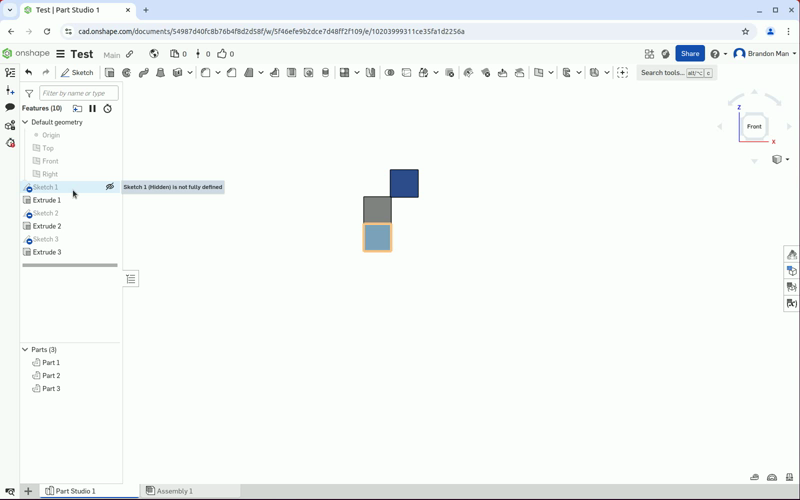
click(73, 189)
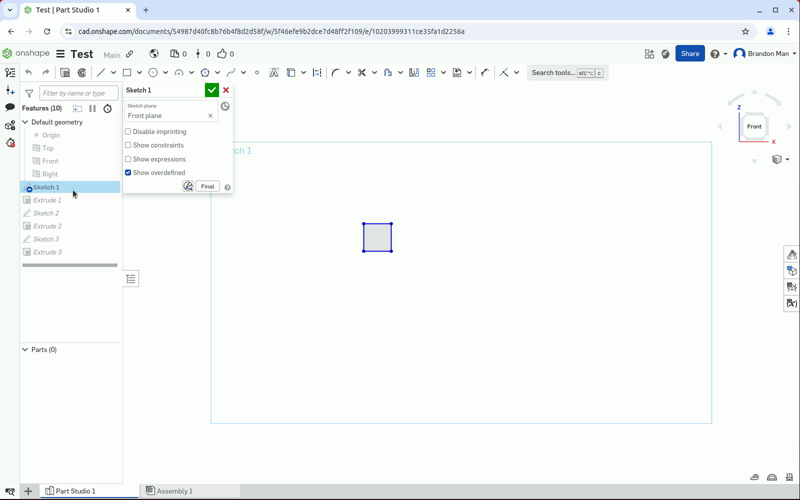
mouse_move(229, 92)
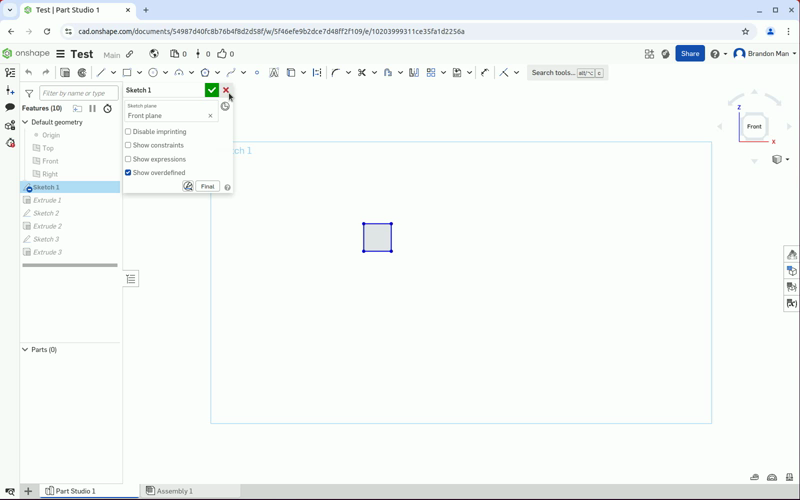
click(229, 92)
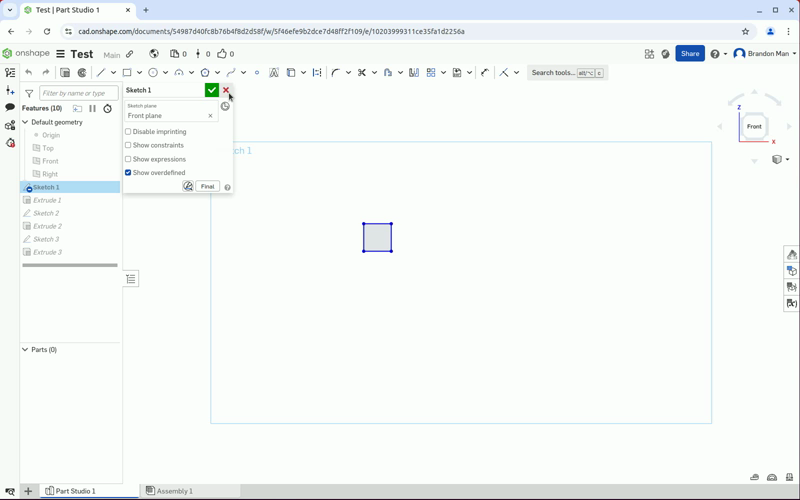
key(shift+s)
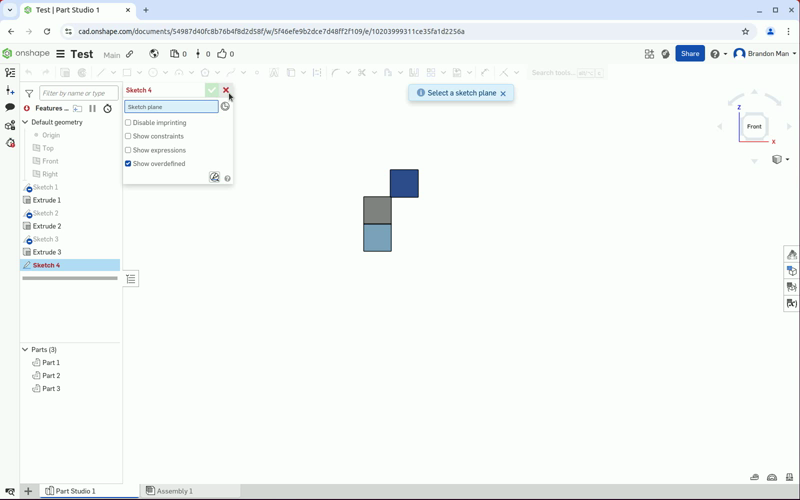
mouse_move(73, 163)
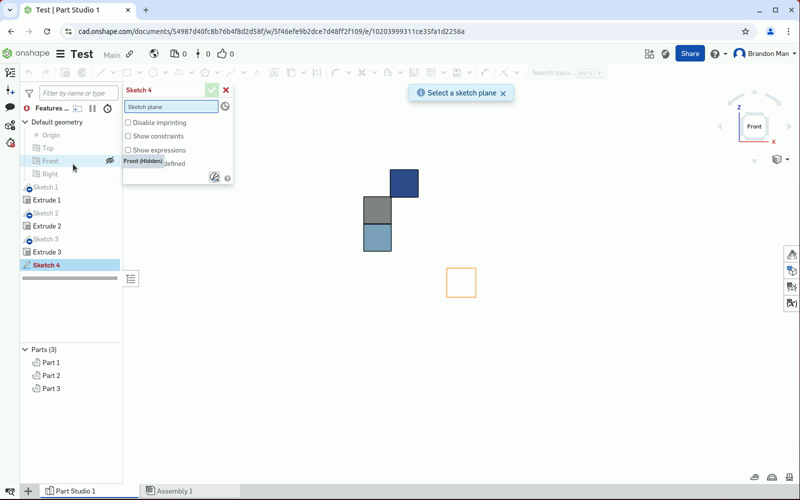
click(73, 163)
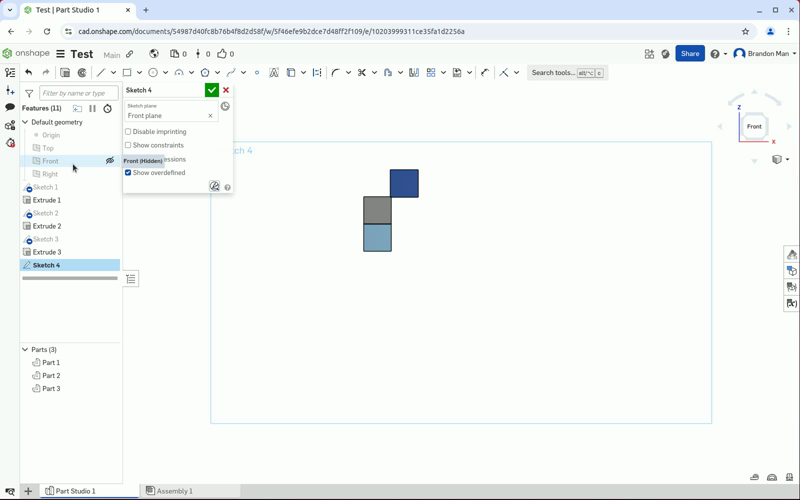
mouse_move(73, 352)
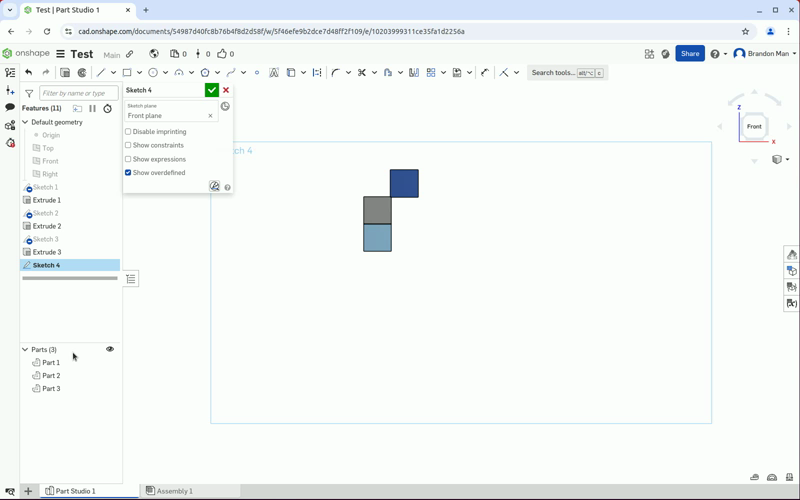
key(y)
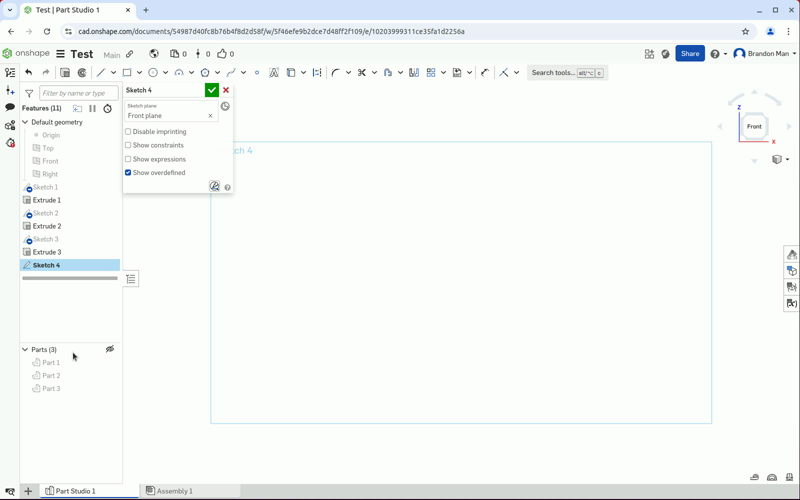
key(l)
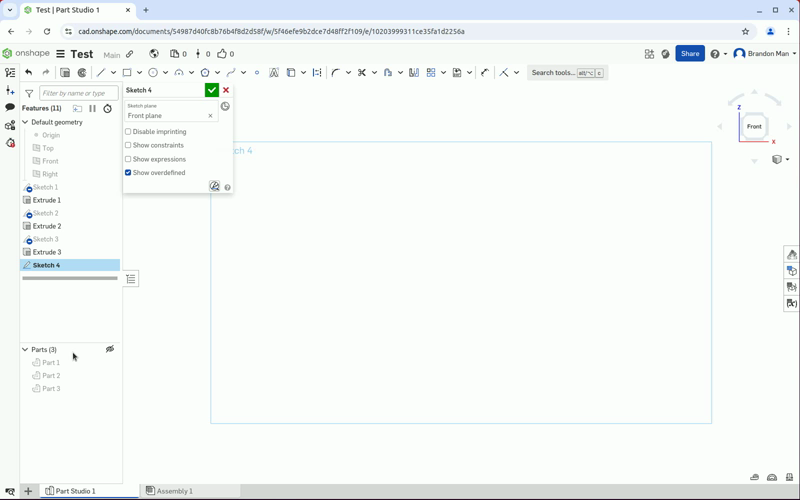
key_down(shift)
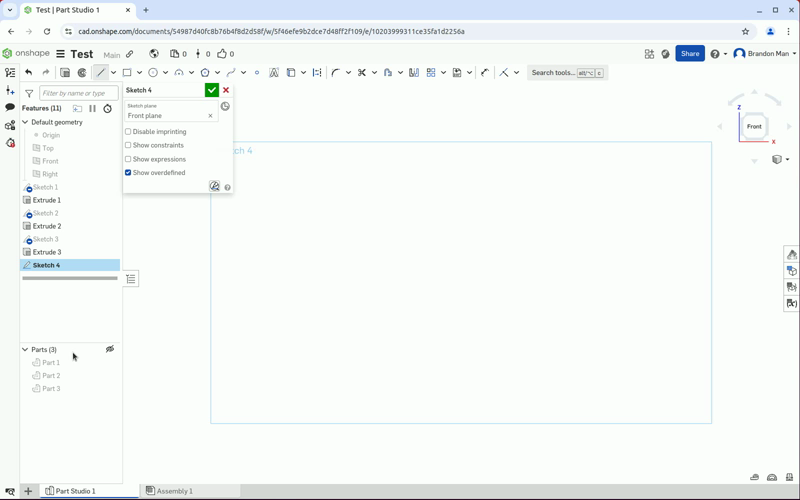
mouse_move(390, 224)
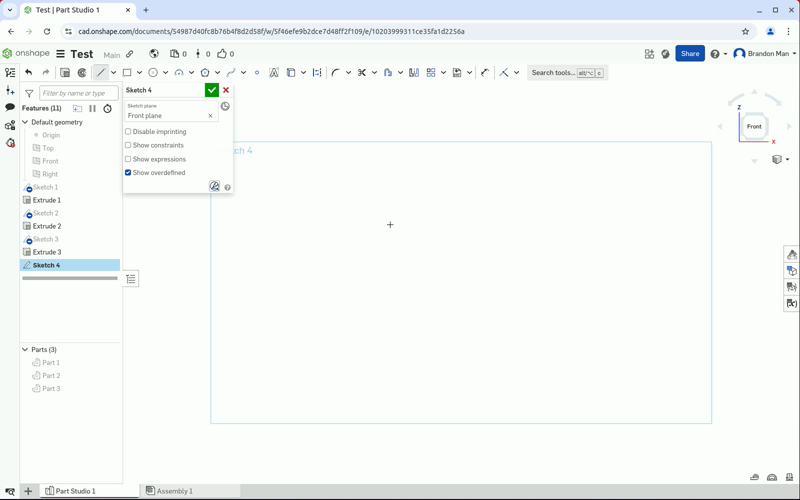
click(390, 224)
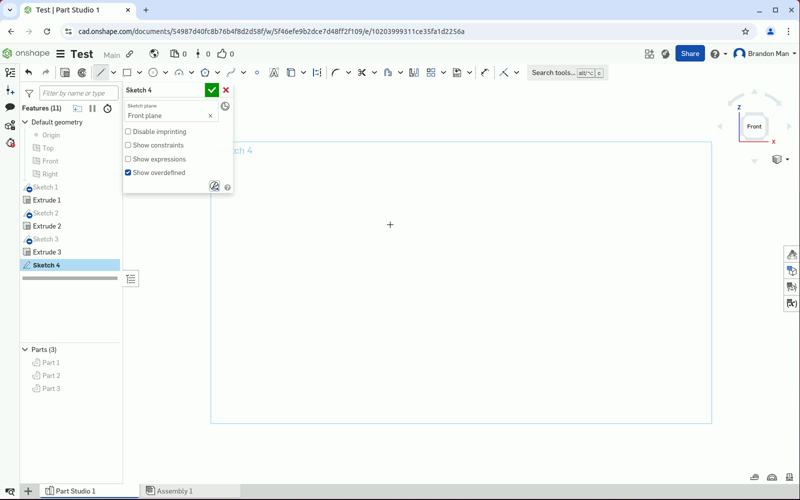
key_up(shift)
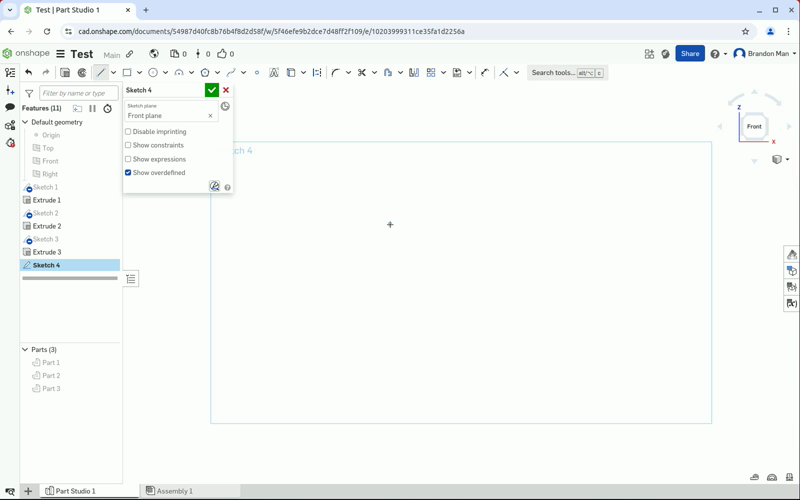
key_down(shift)
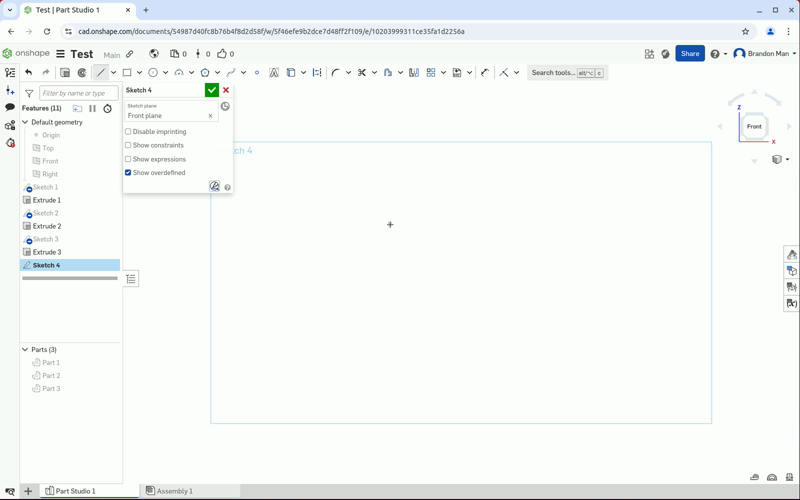
mouse_move(420, 224)
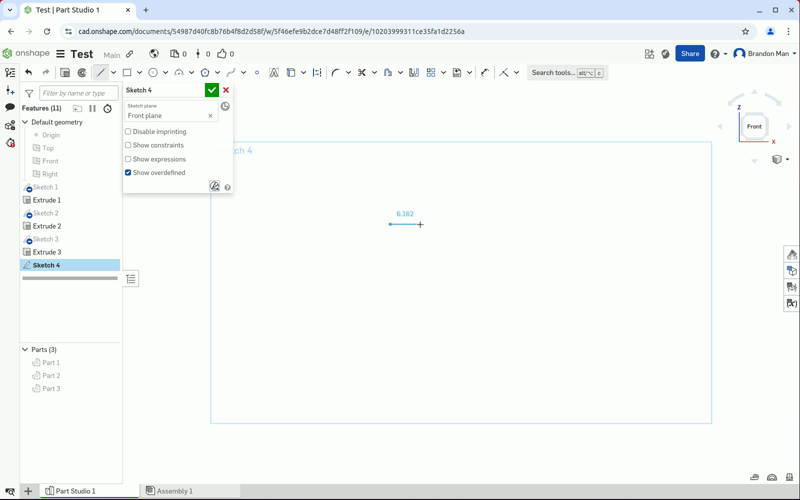
mouse_move(418, 224)
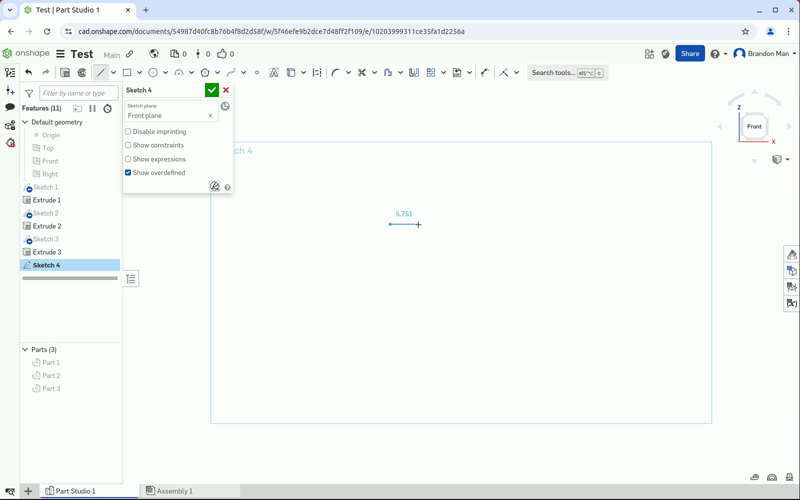
click(418, 224)
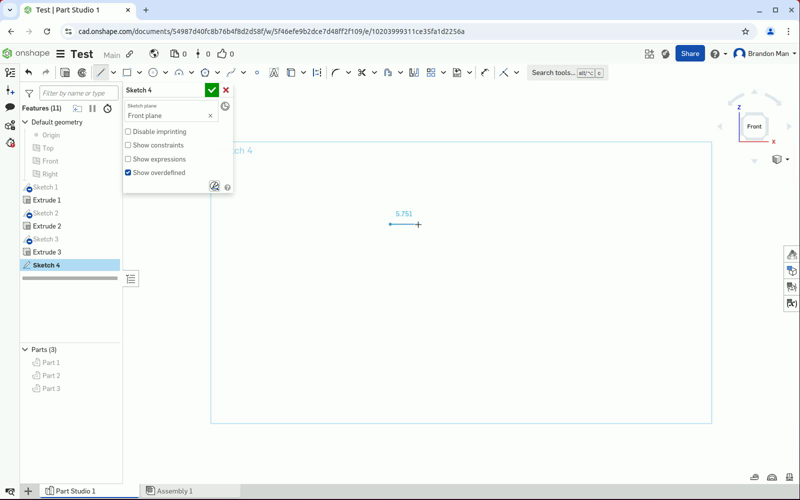
key_up(shift)
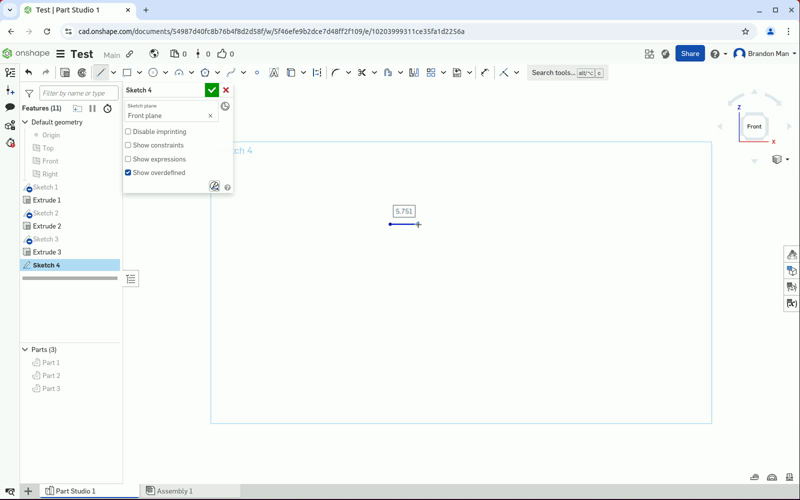
key_down(shift)
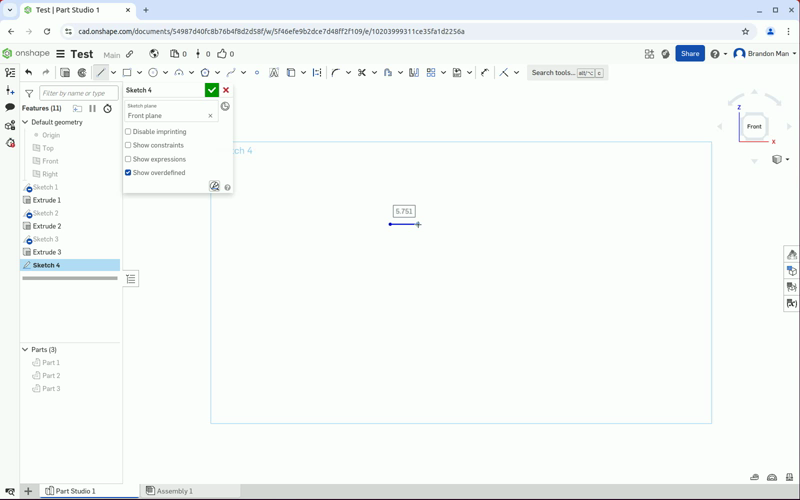
mouse_move(448, 224)
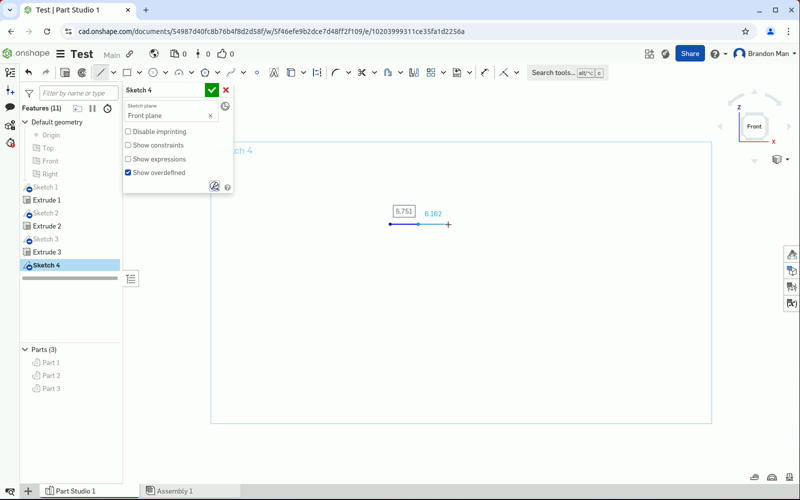
mouse_move(418, 196)
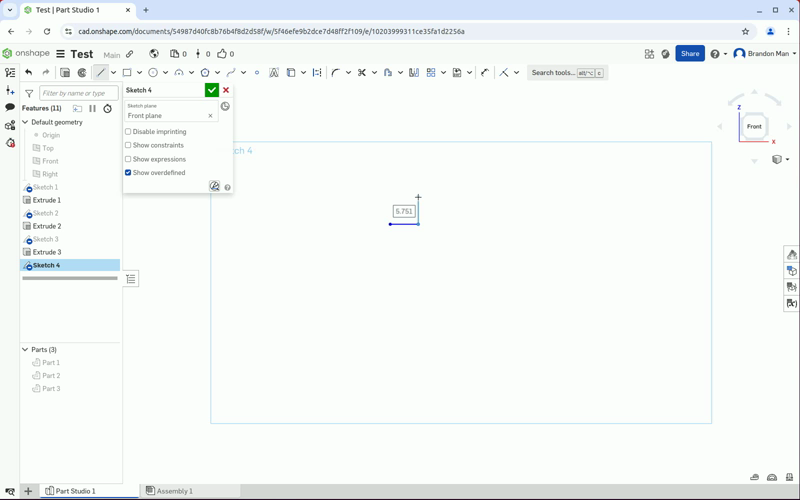
click(418, 196)
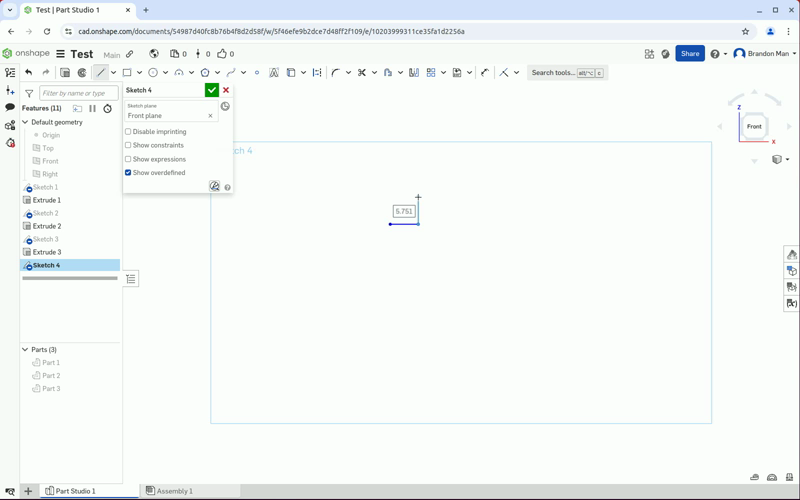
key_up(shift)
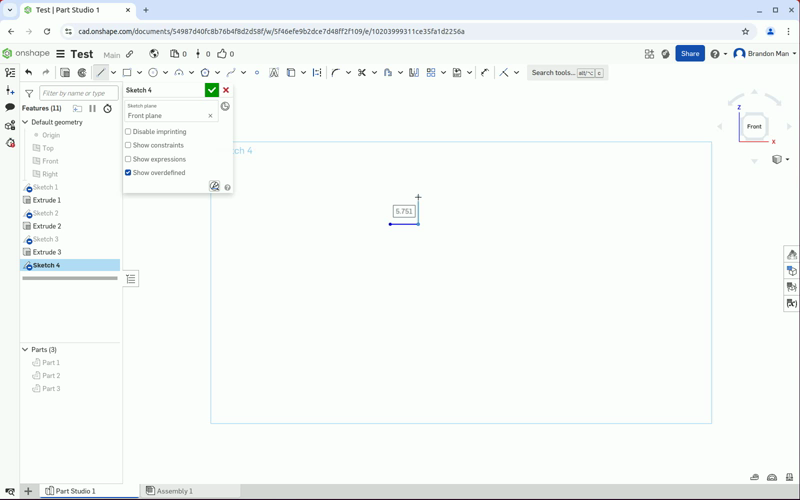
key_down(shift)
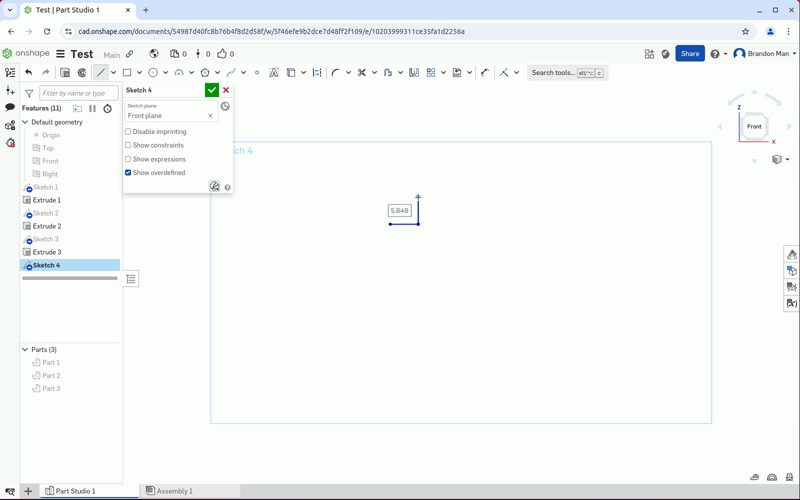
mouse_move(448, 196)
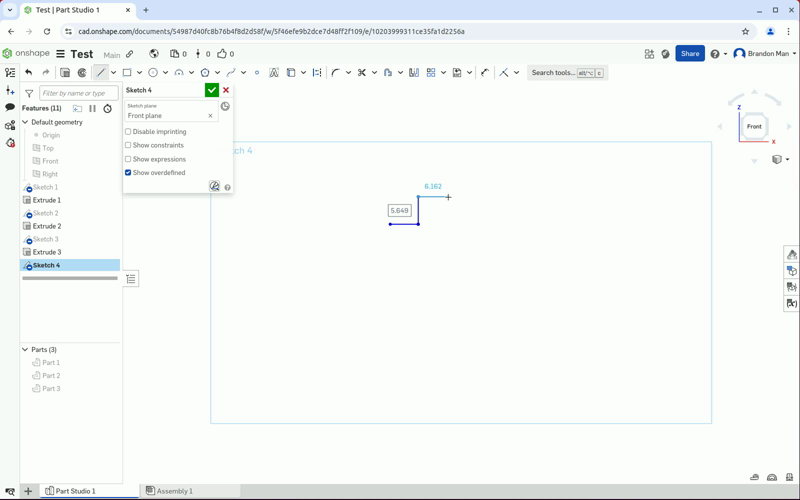
mouse_move(390, 196)
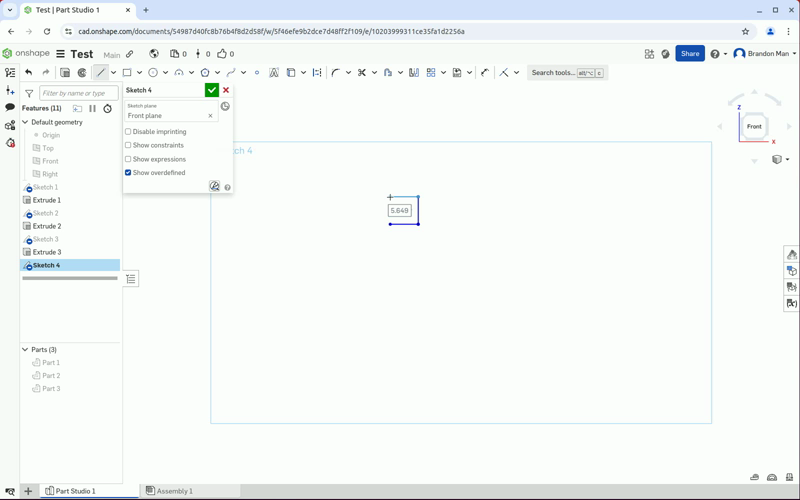
click(390, 196)
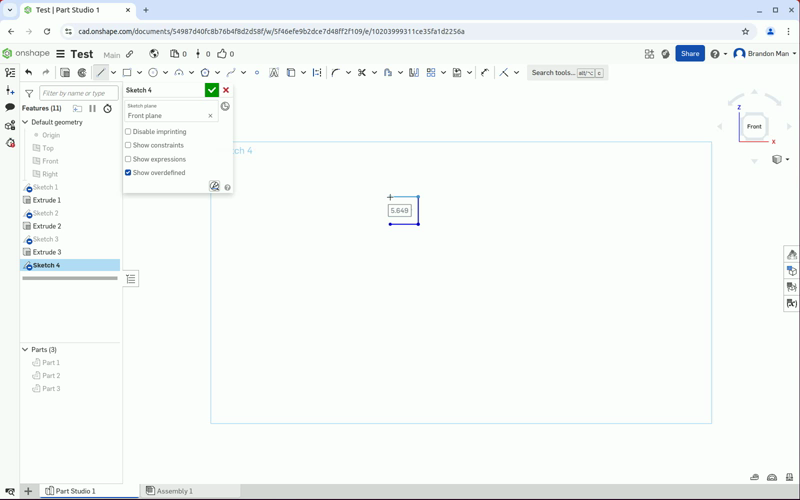
key_up(shift)
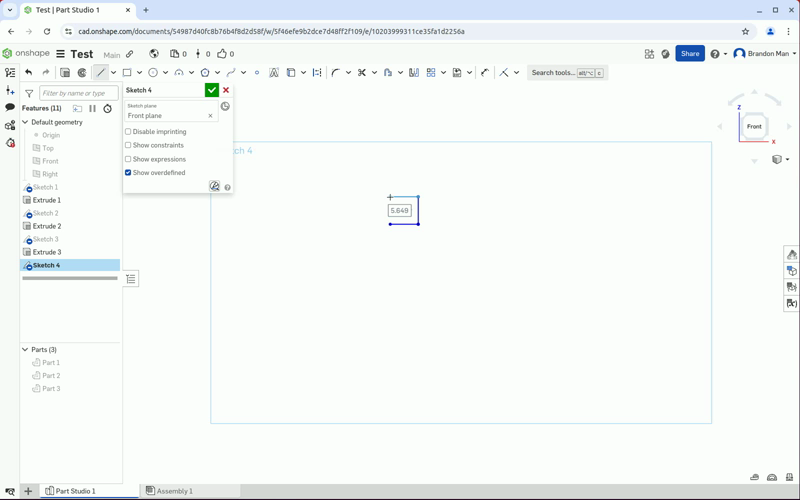
mouse_move(420, 196)
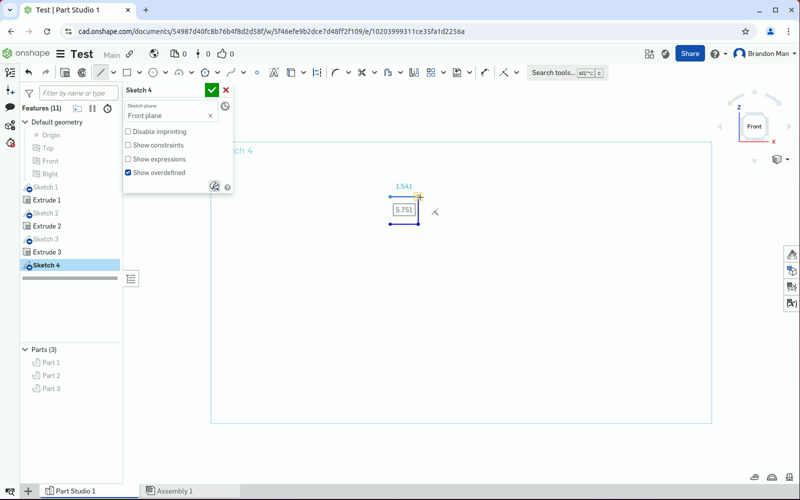
key_down(shift)
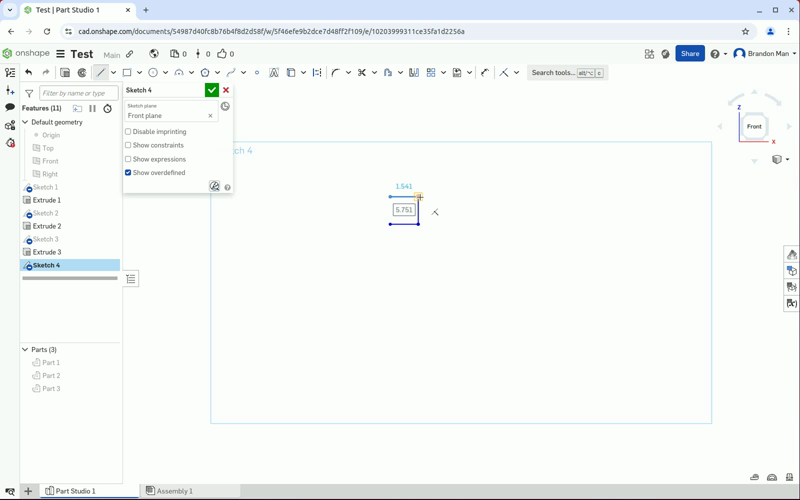
mouse_move(390, 224)
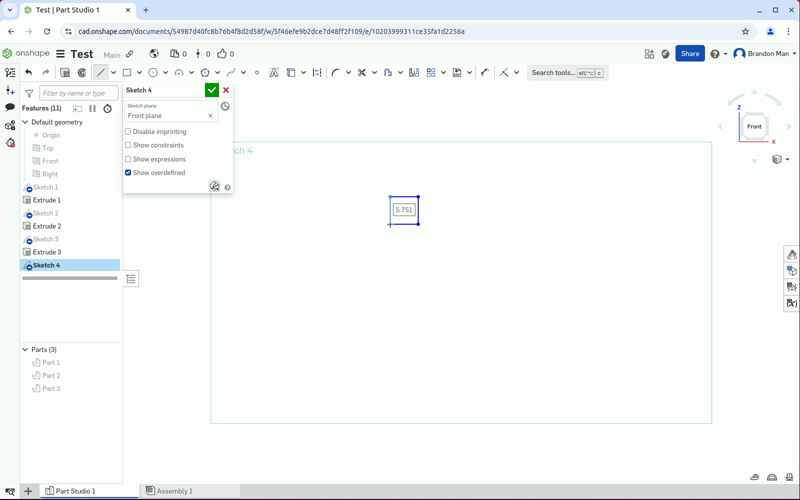
key_up(shift)
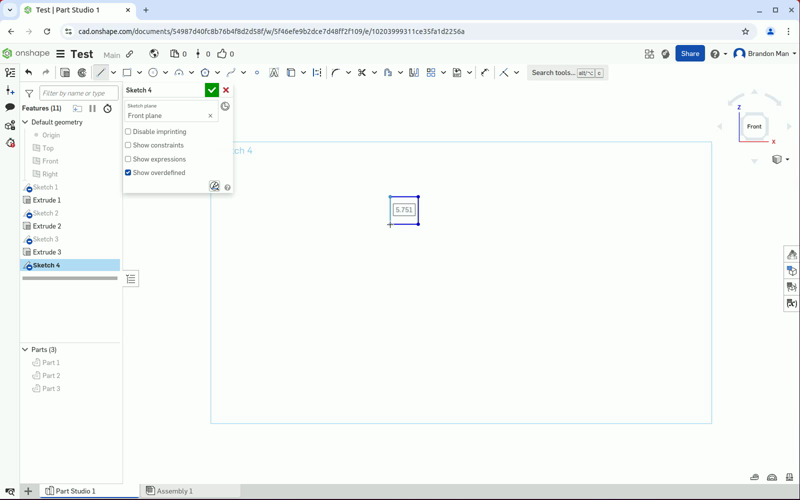
click(390, 224)
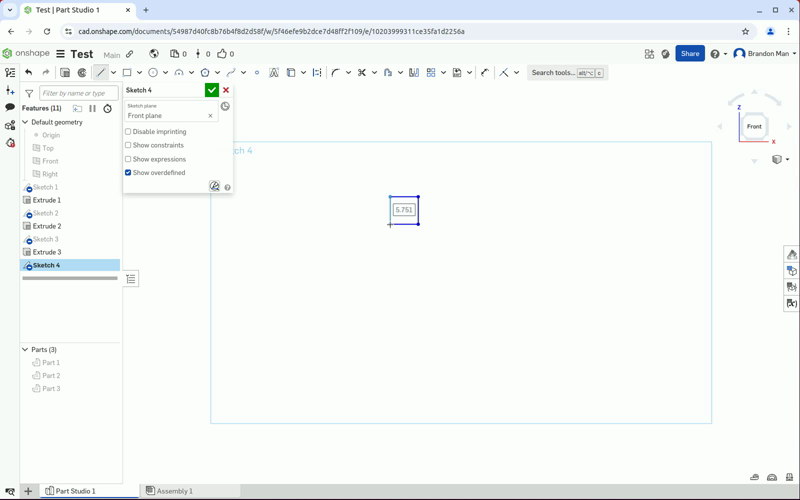
key(esc)
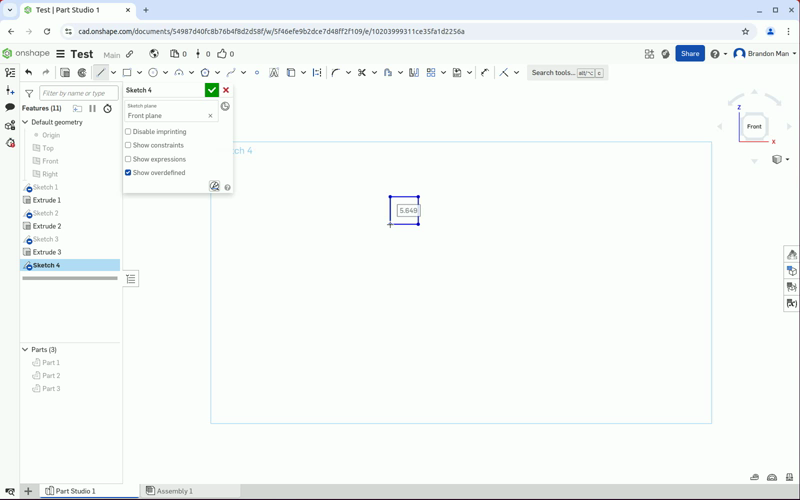
mouse_move(408, 210)
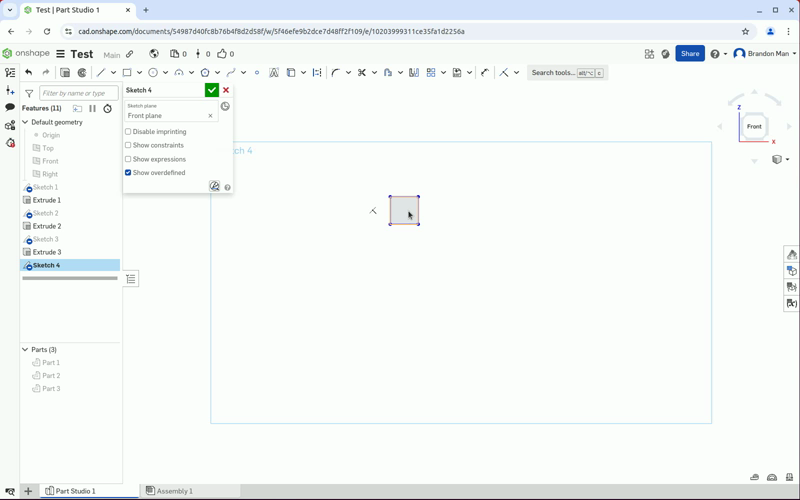
scroll(6)
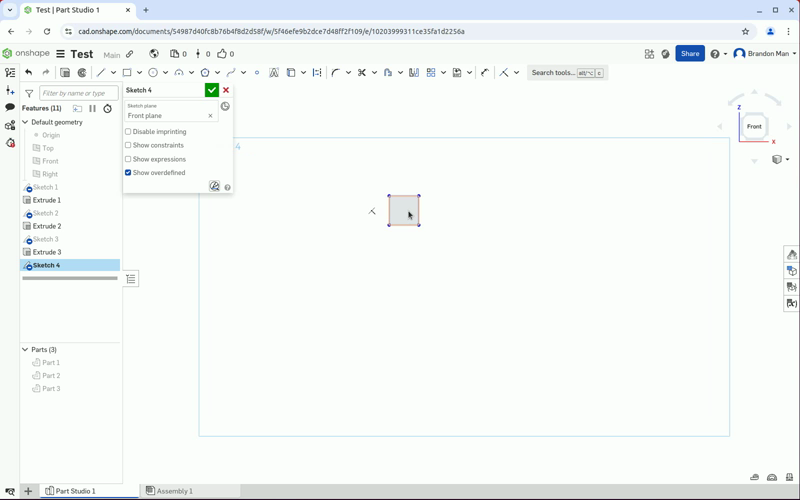
scroll(6)
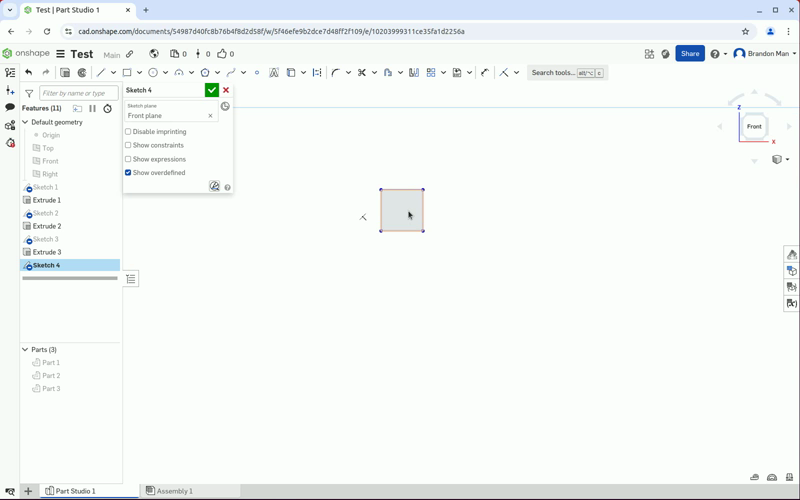
scroll(6)
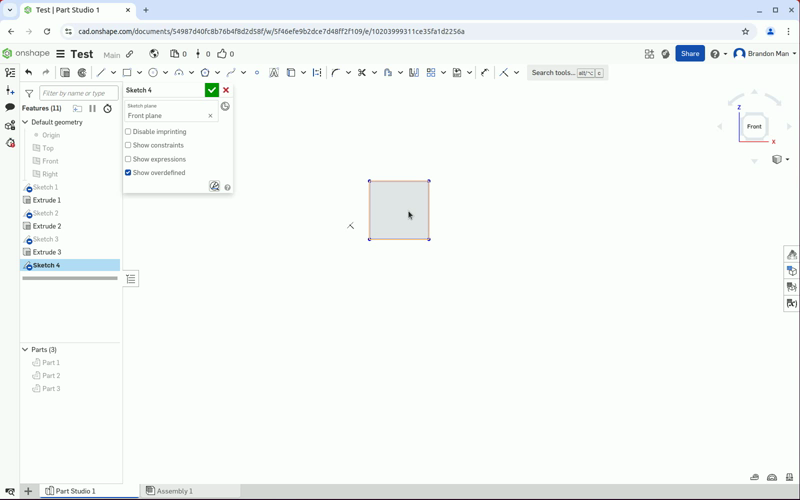
scroll(6)
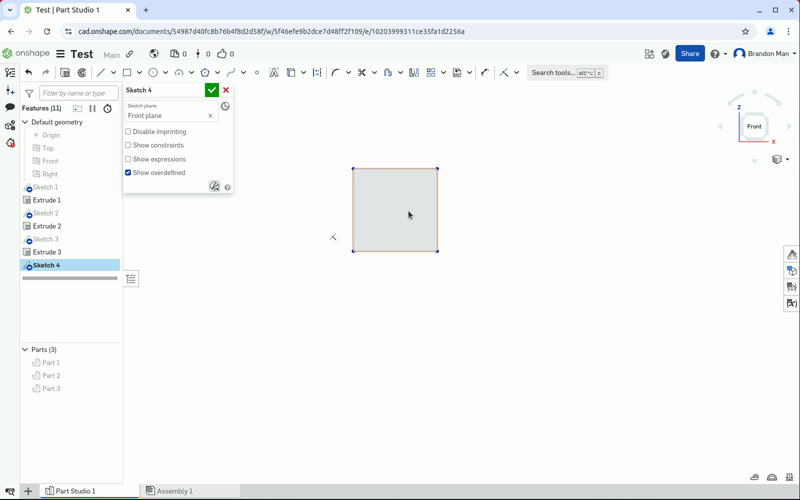
scroll(6)
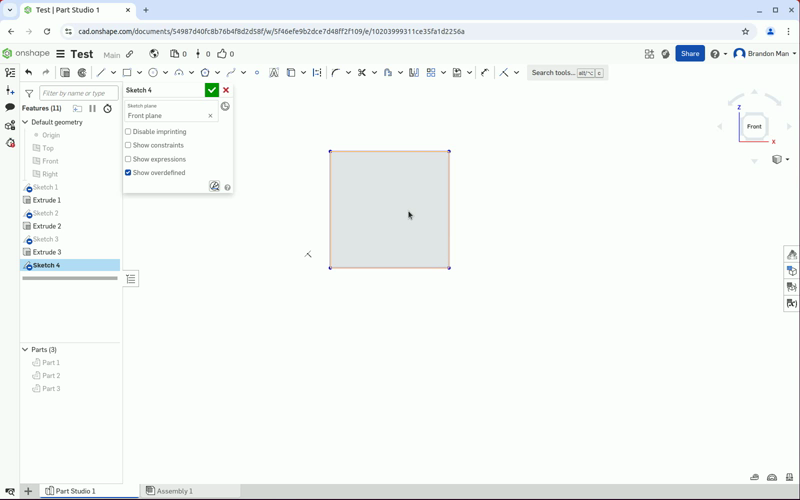
scroll(6)
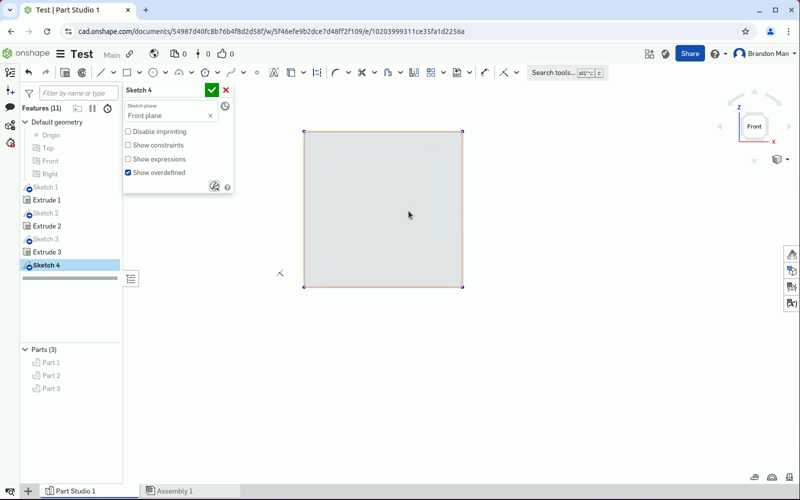
scroll(6)
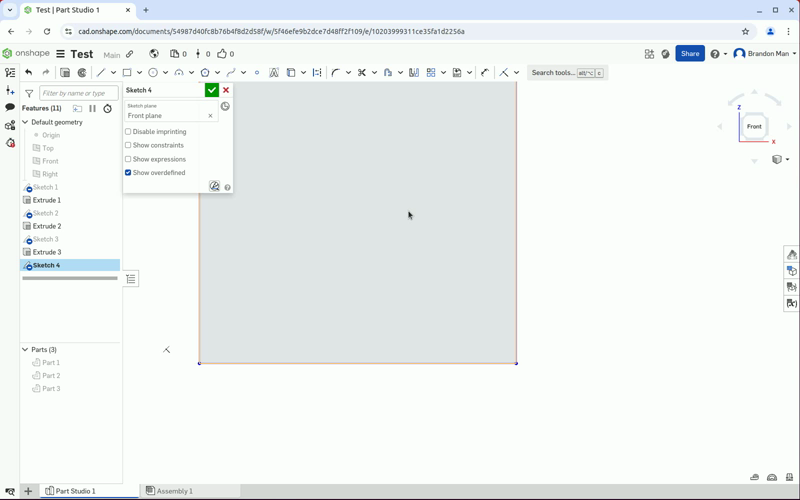
click(408, 210)
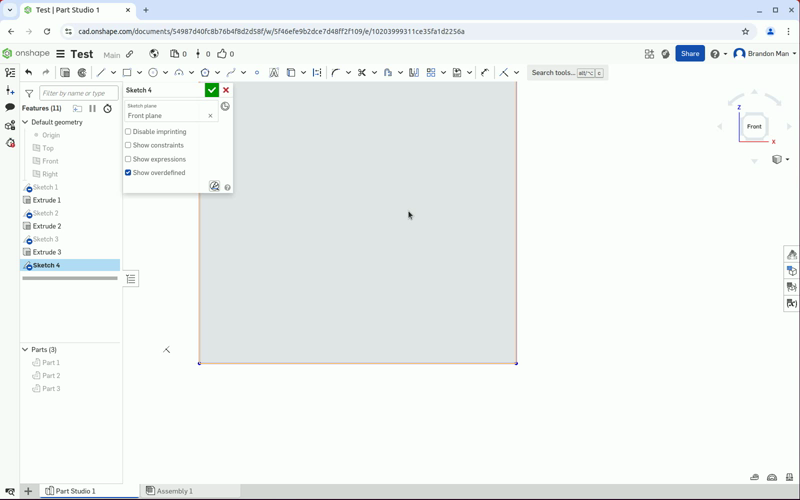
scroll(-6)
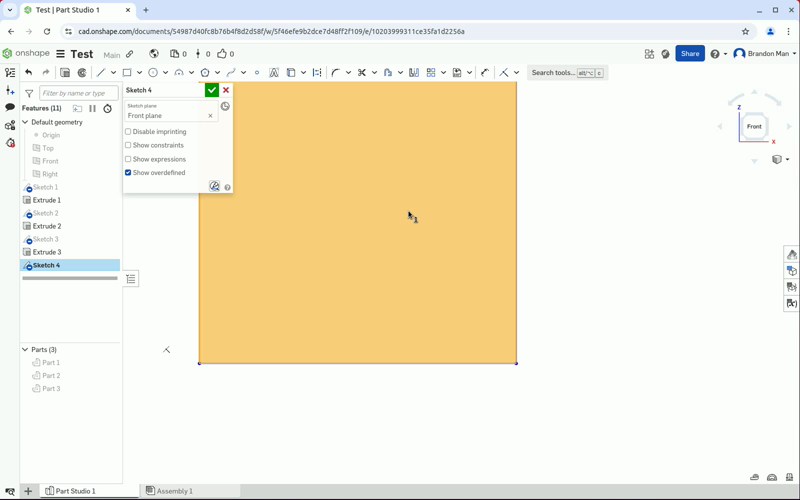
scroll(-6)
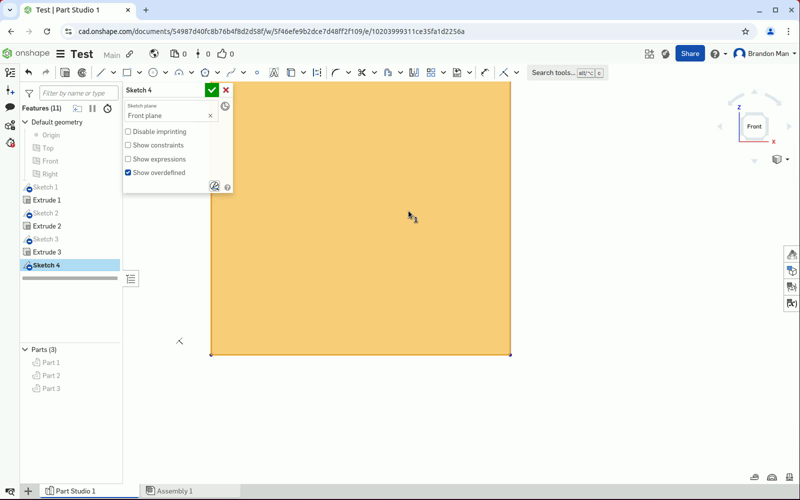
scroll(-6)
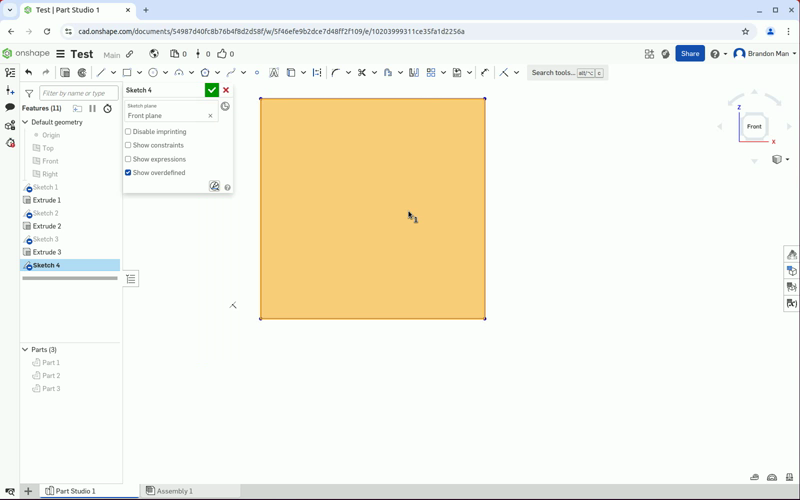
scroll(-6)
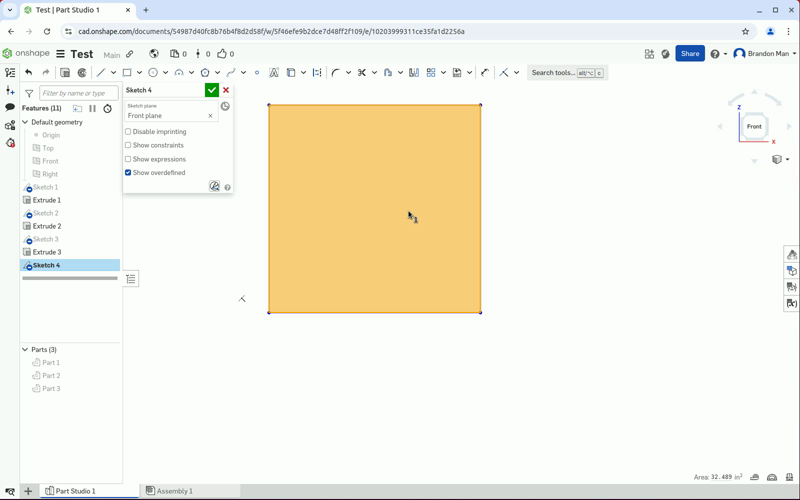
scroll(-6)
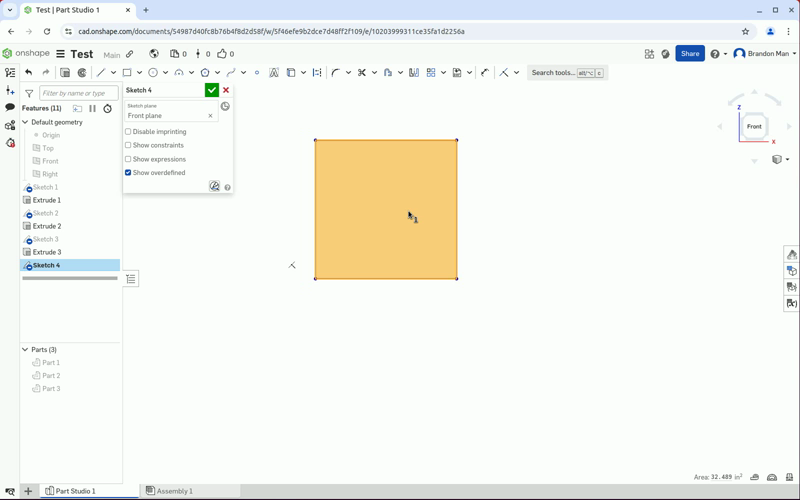
scroll(-6)
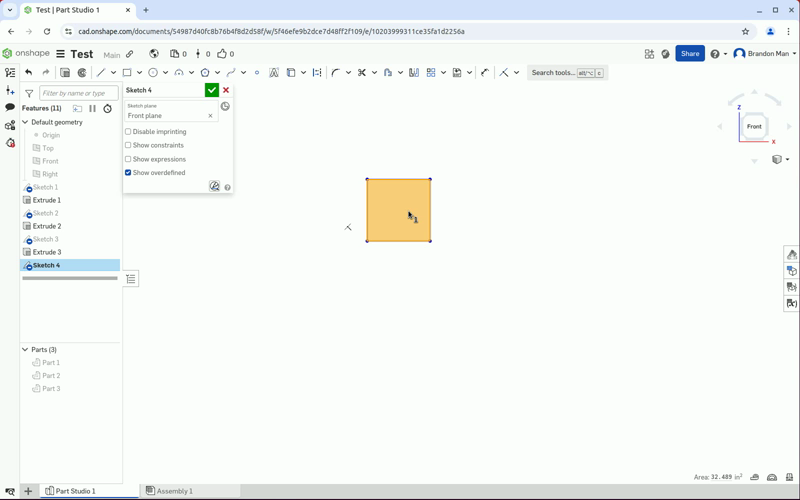
scroll(-6)
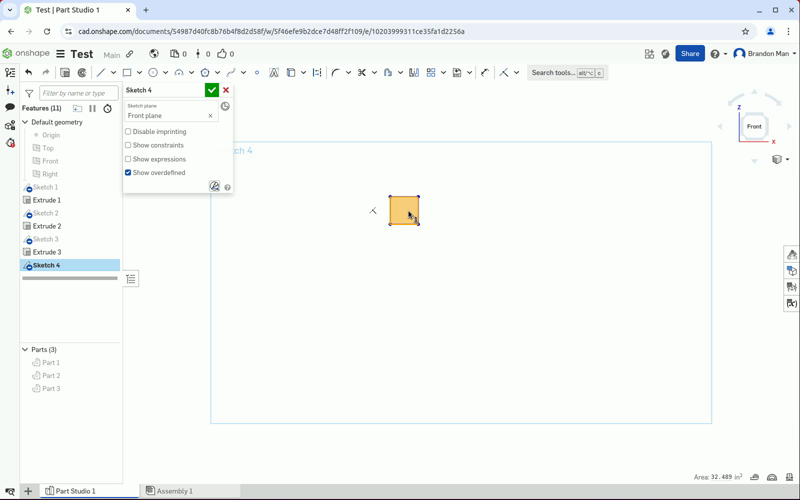
mouse_move(73, 352)
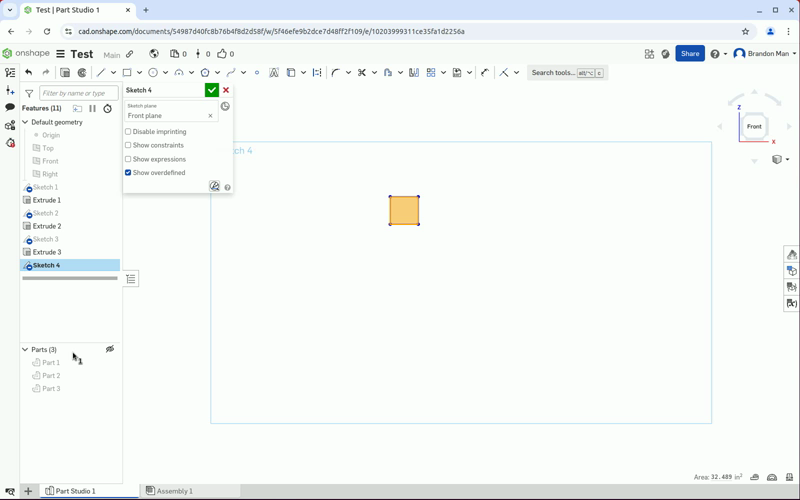
key(shift+y)
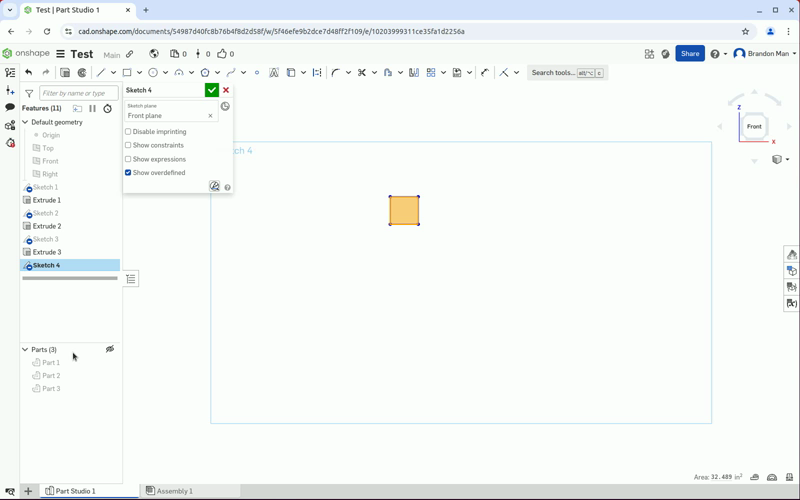
key(shift+e)
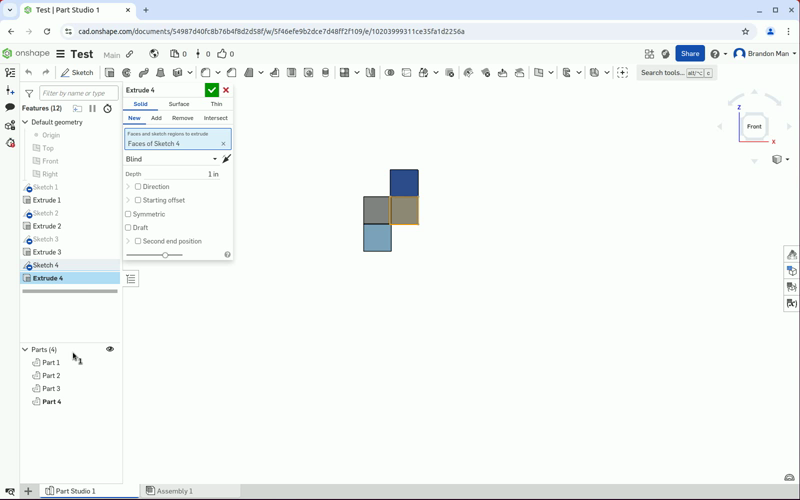
mouse_move(143, 106)
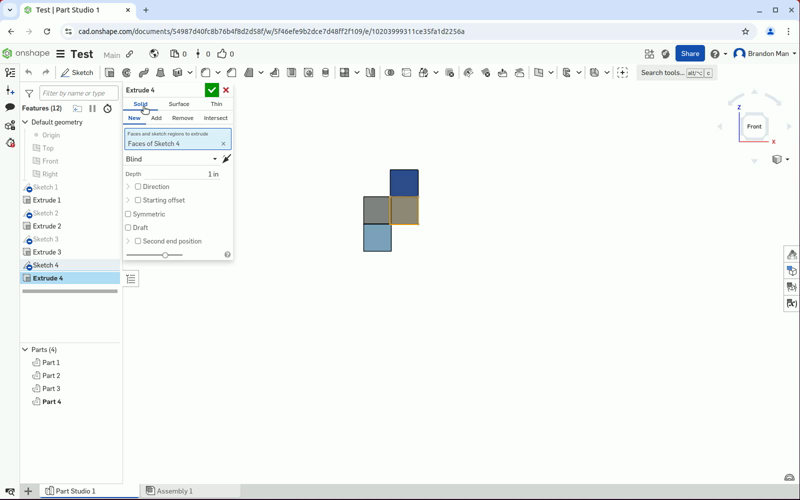
click(143, 106)
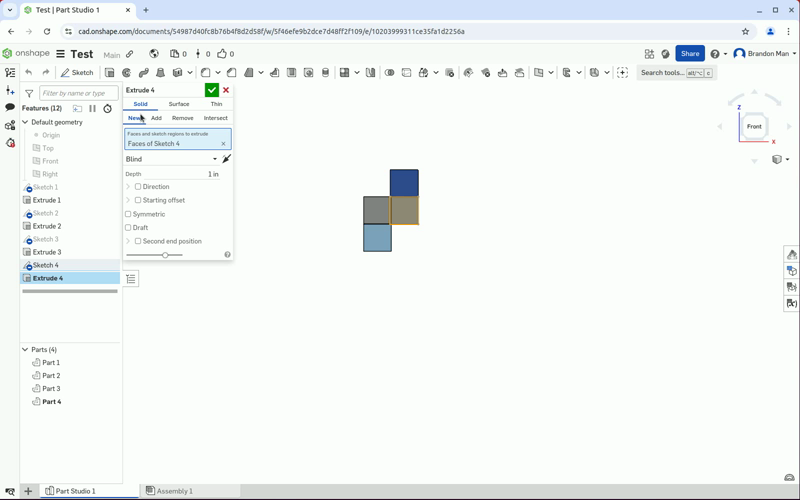
mouse_move(137, 120)
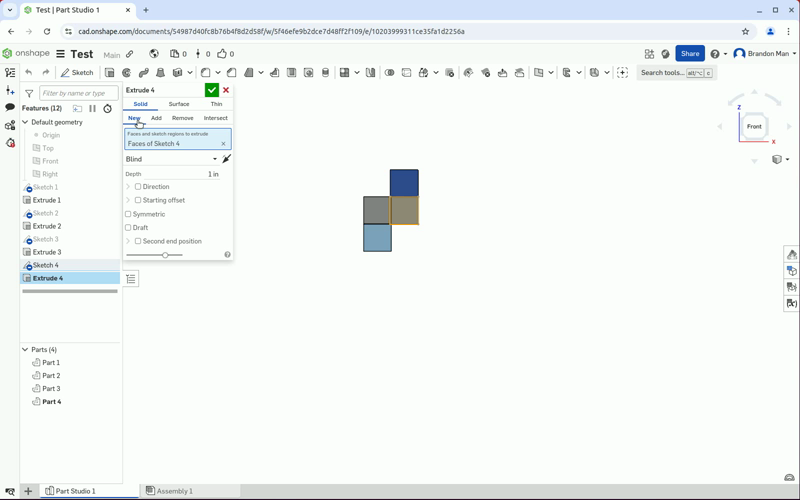
click(137, 120)
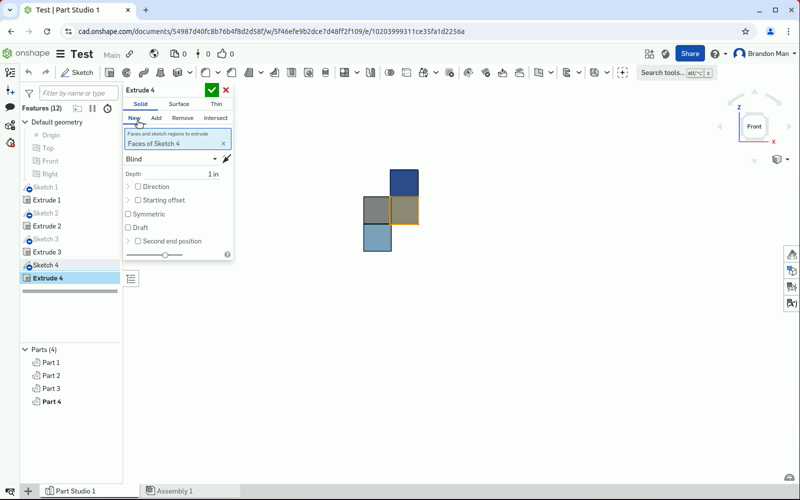
key(tab, 4)
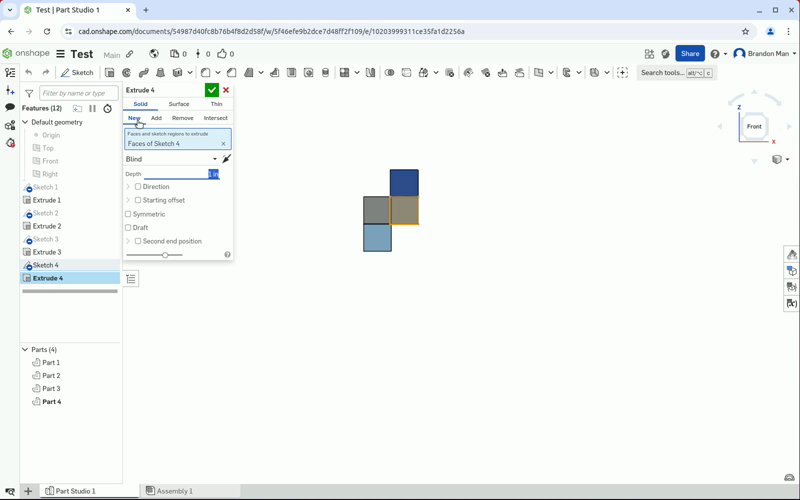
text(16.368)
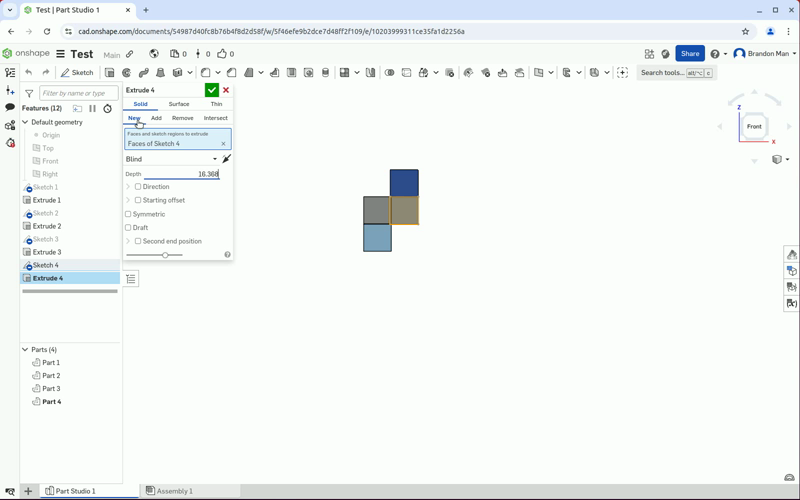
key(tab, 3)
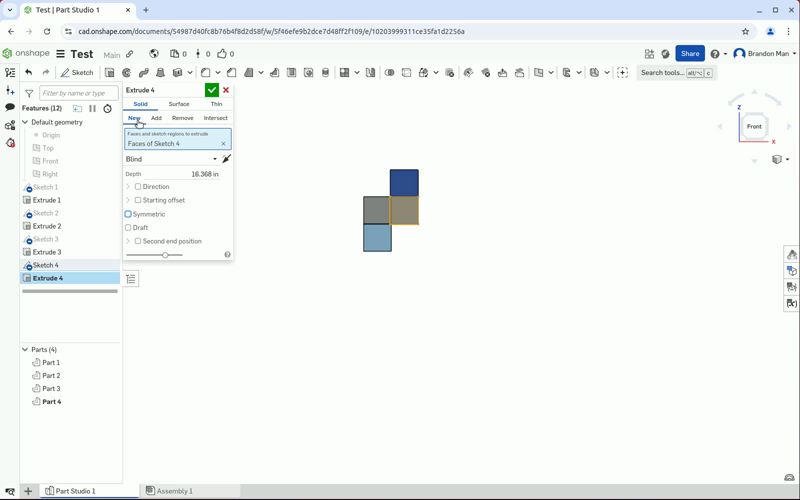
key(space)
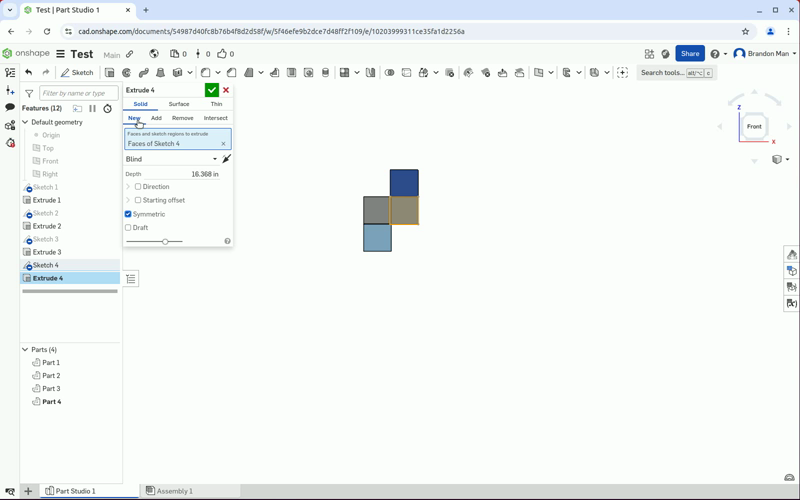
key(enter)
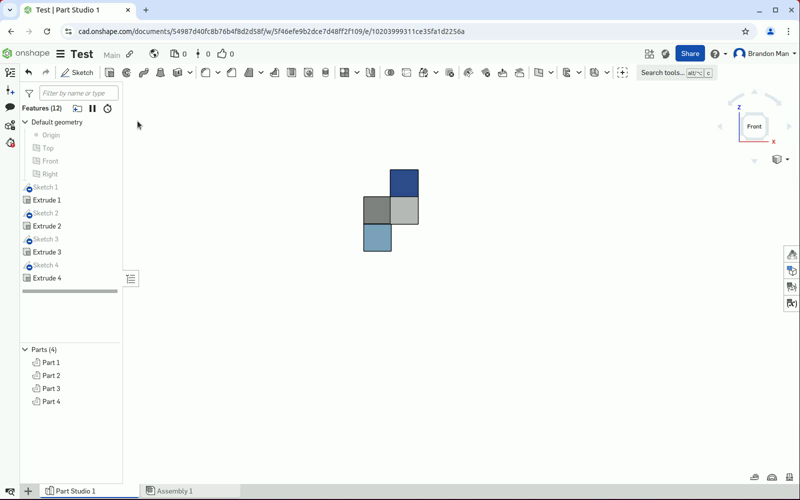
key(shift+h)
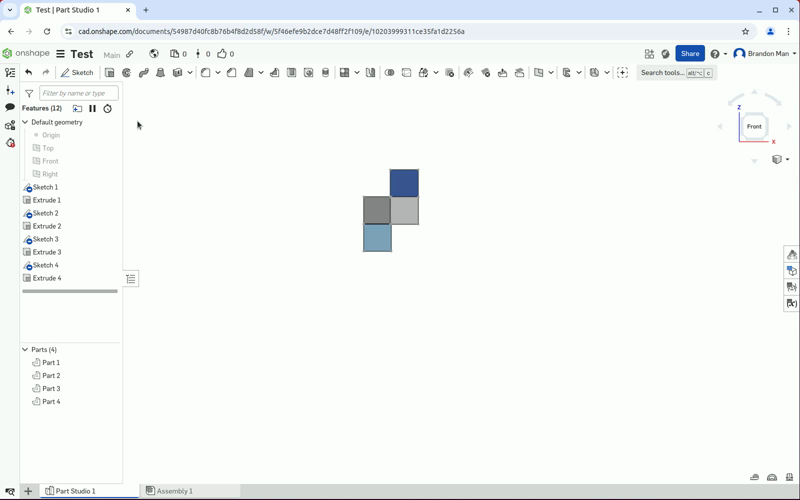
key(shift+h)
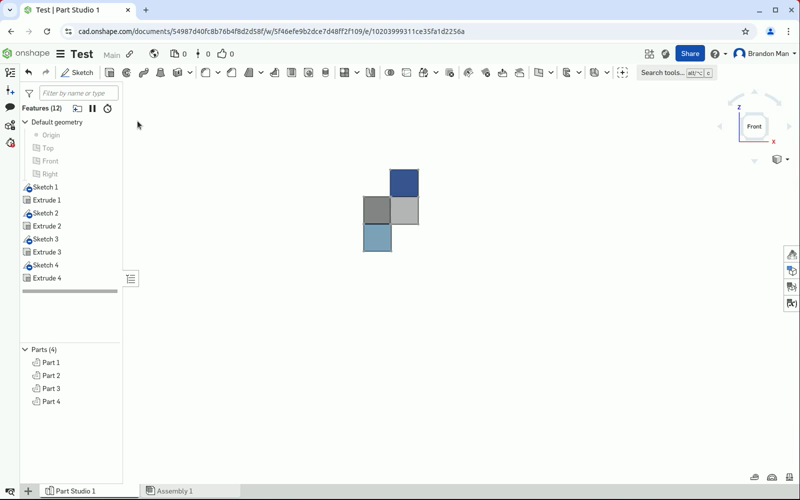
key(shift+7)
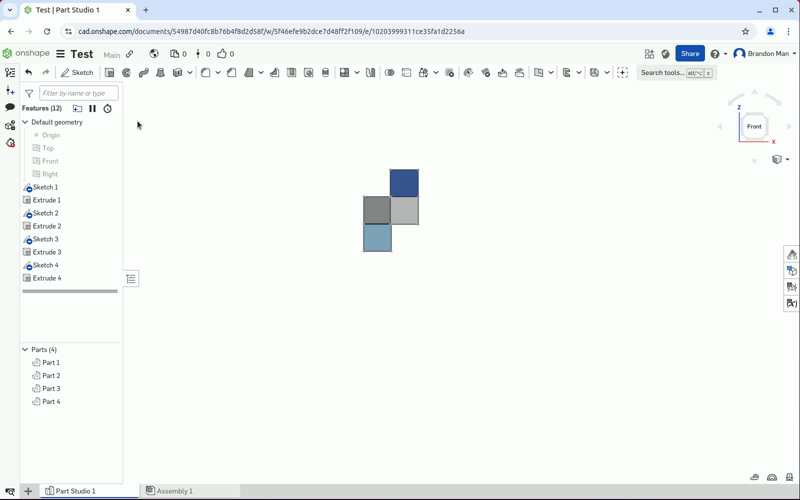
key(left, 2)
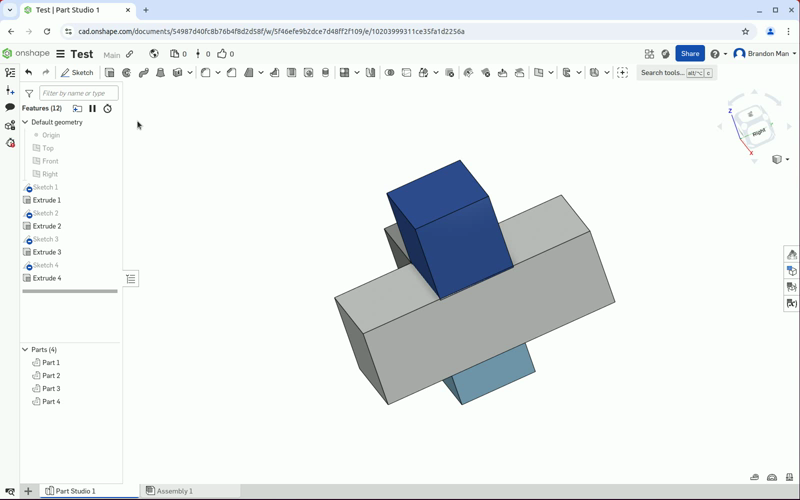
key(down, 2)
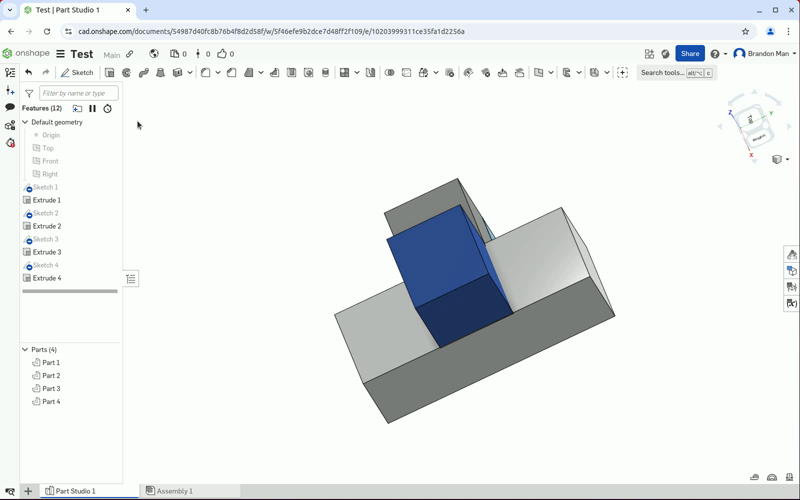
key(up, 2)
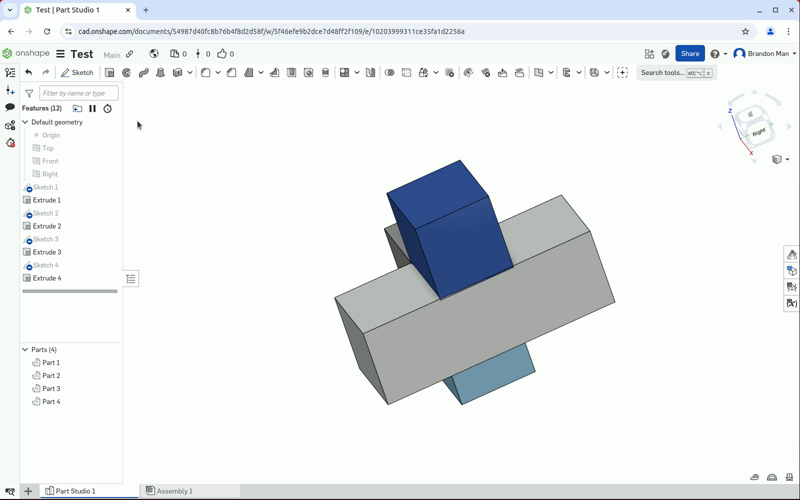
key(right, 2)
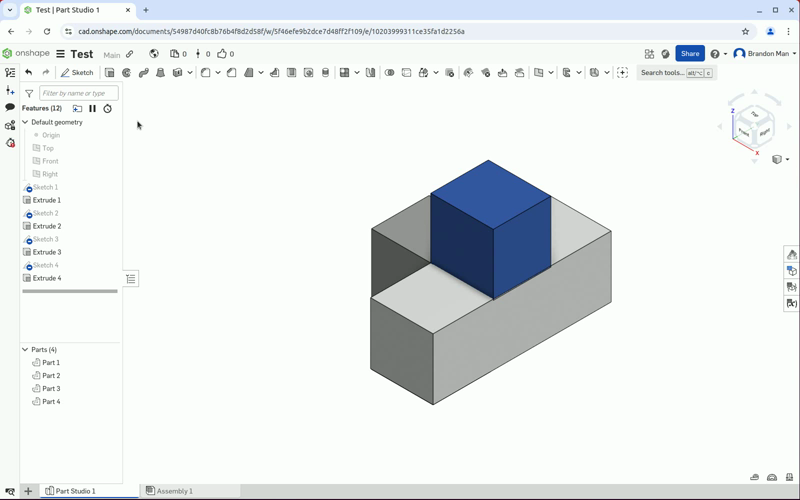
mouse_move(73, 189)
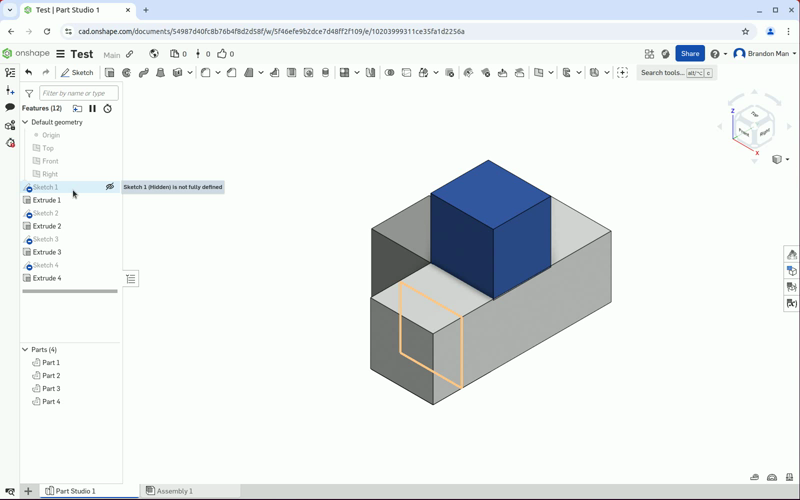
click(73, 189)